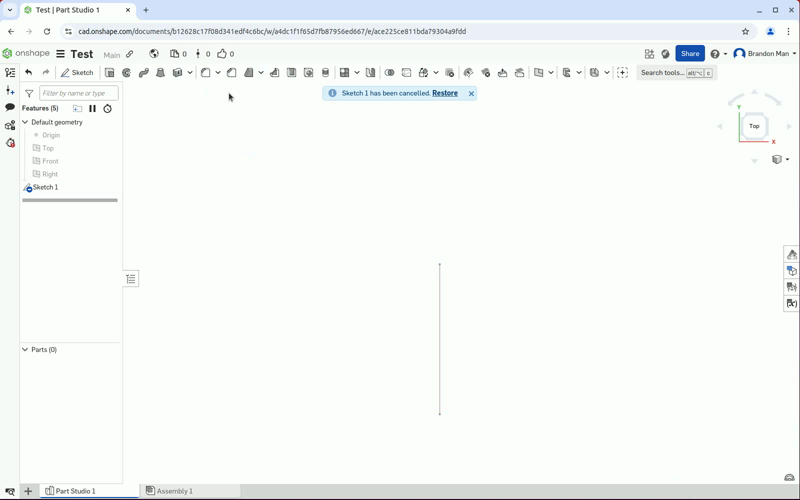
key(shift+h)
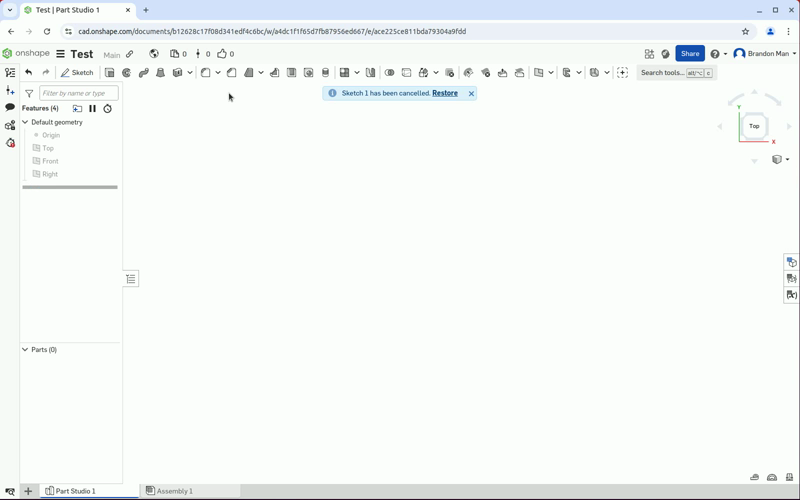
mouse_move(73, 352)
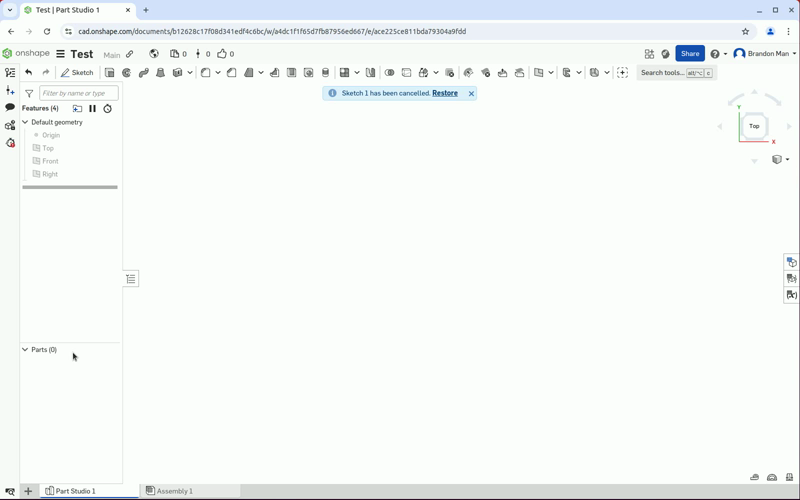
key(y)
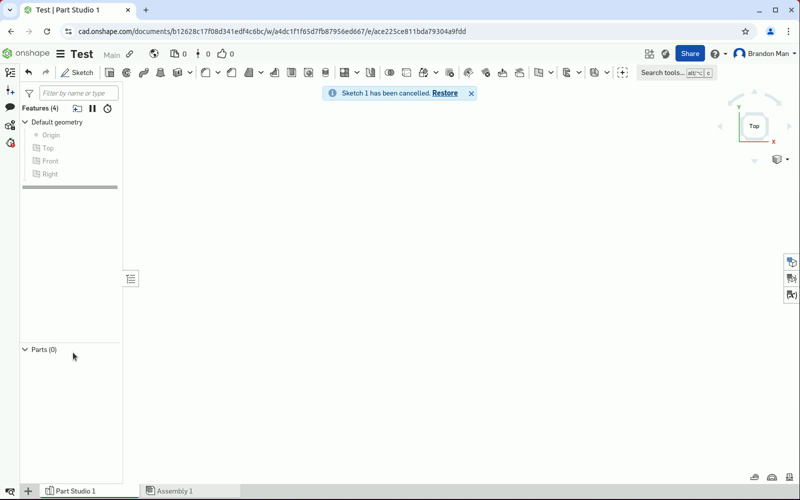
key(shift+p)
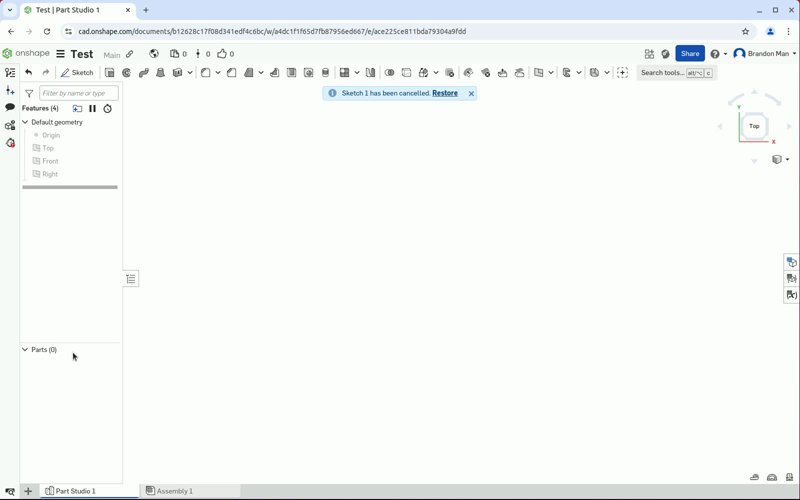
key(space)
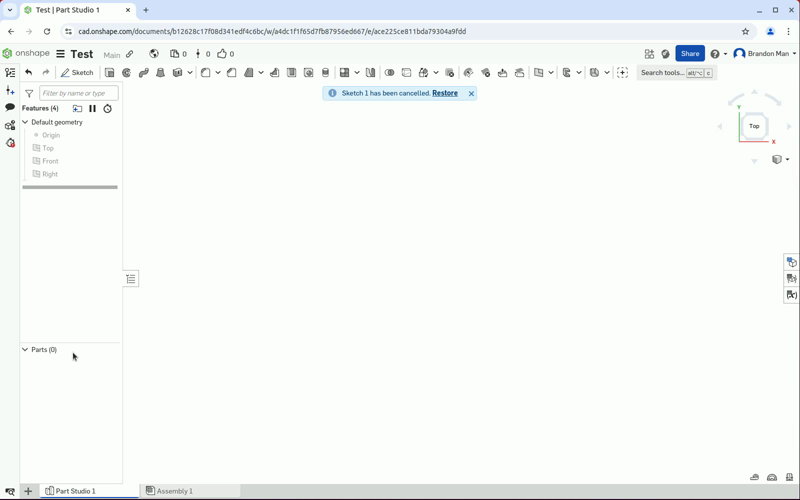
key_down(shift)
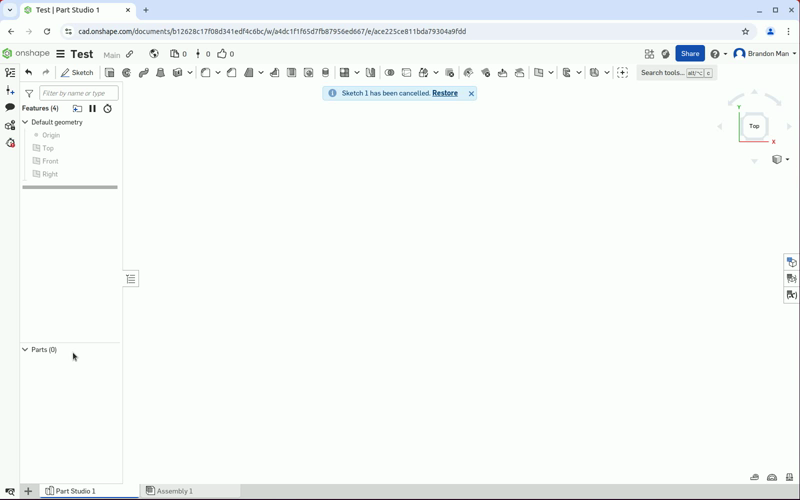
key(up)
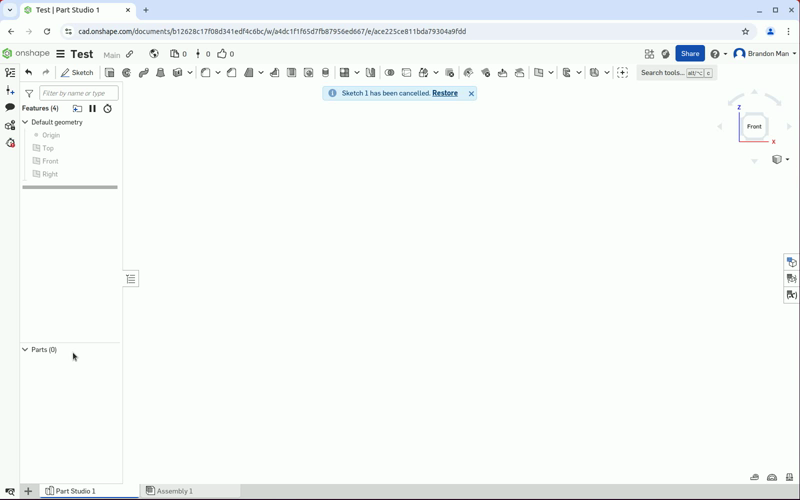
key_up(shift)
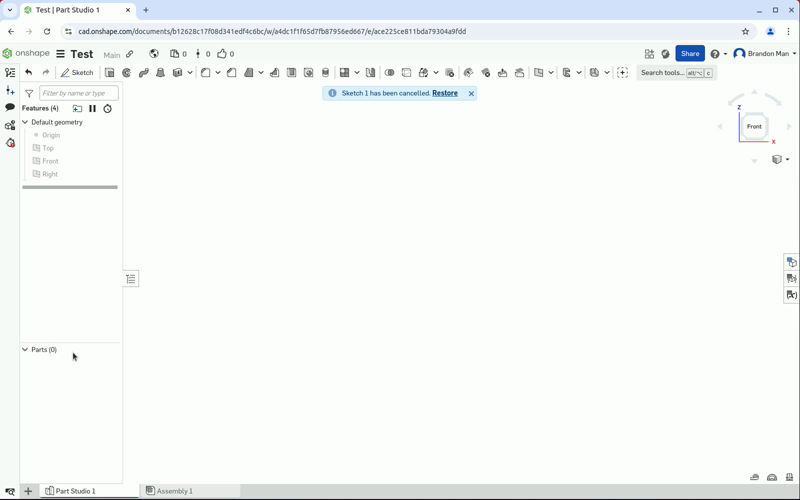
key(space)
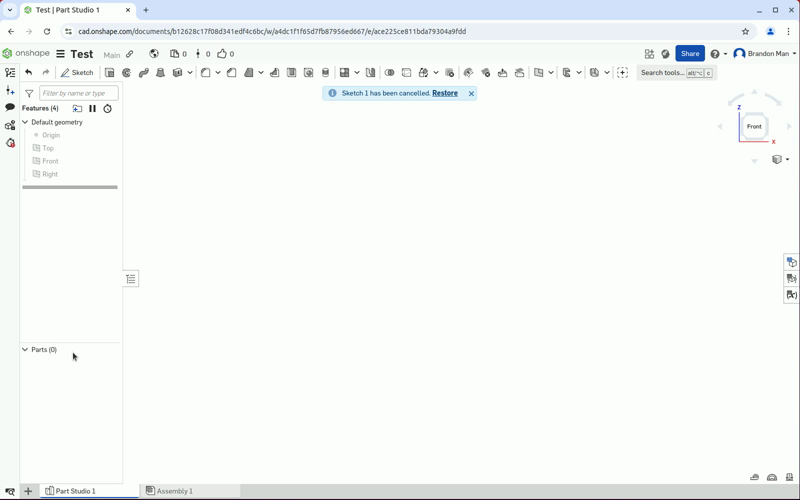
key_down(shift)
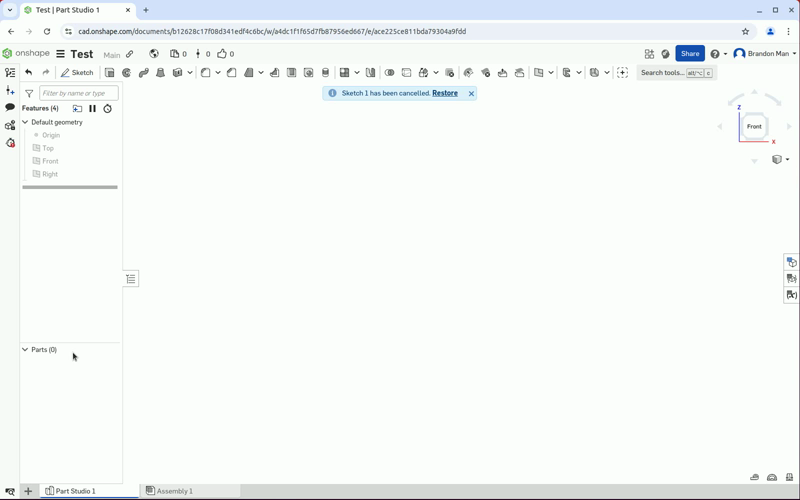
key(left)
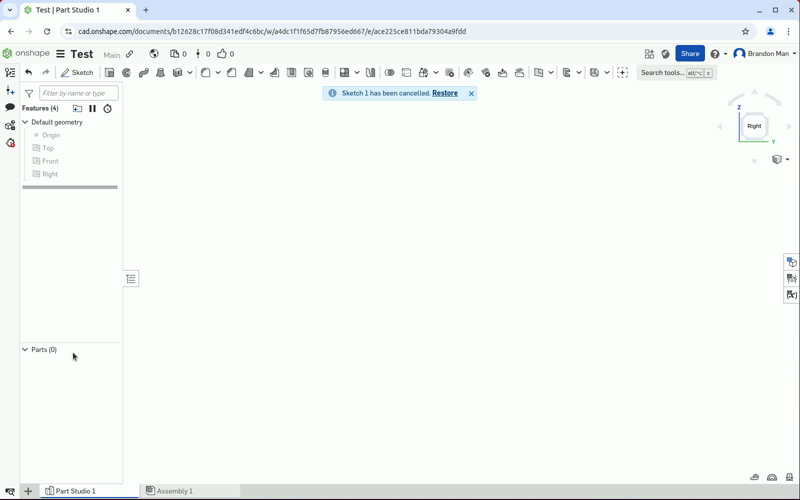
key_up(shift)
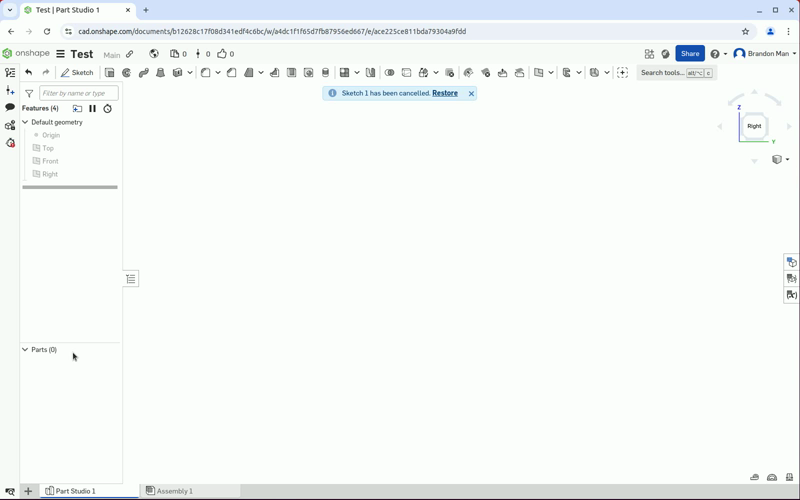
mouse_move(73, 352)
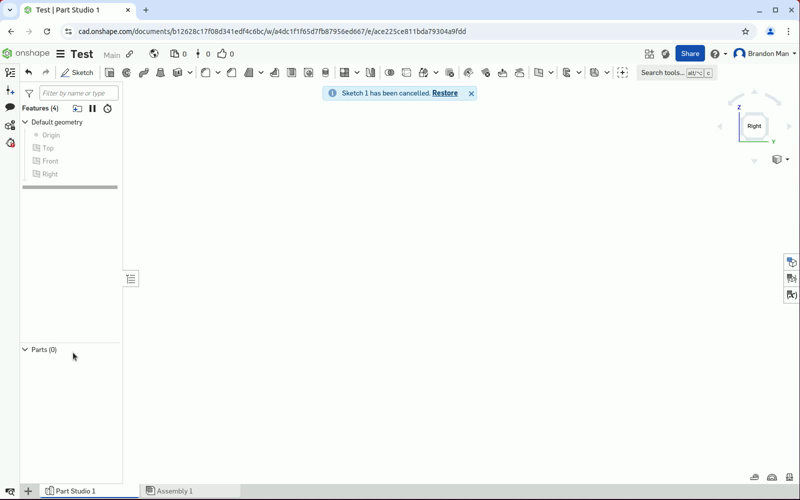
key(shift+y)
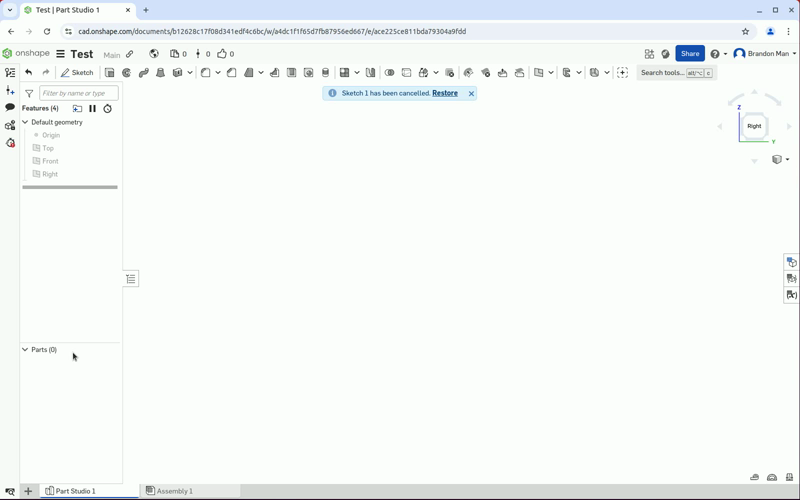
key(shift+s)
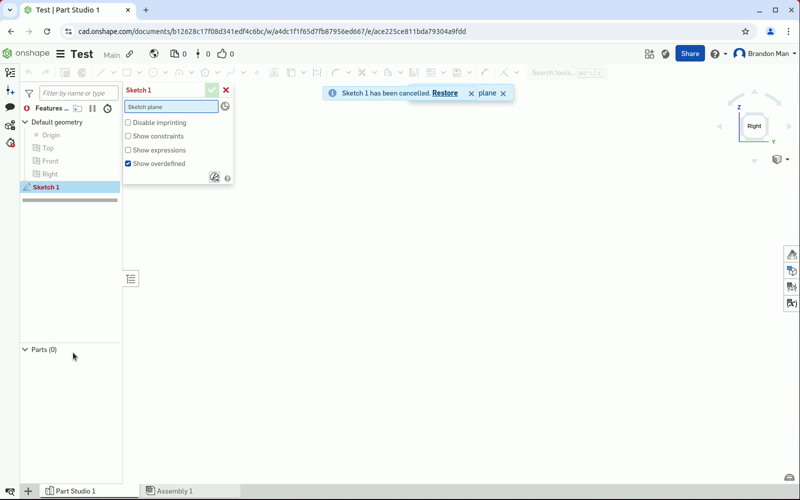
mouse_move(73, 176)
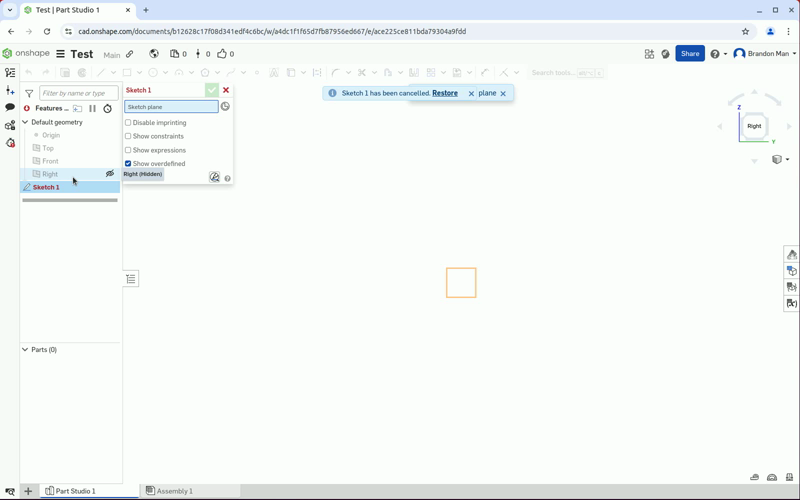
click(73, 176)
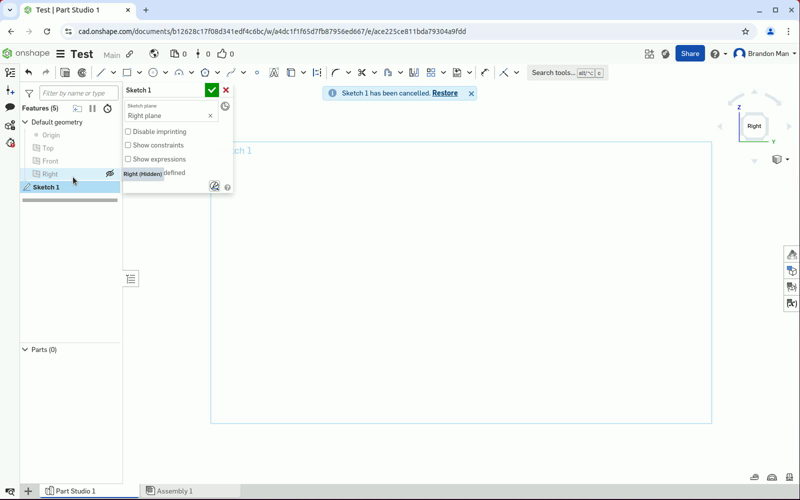
mouse_move(73, 352)
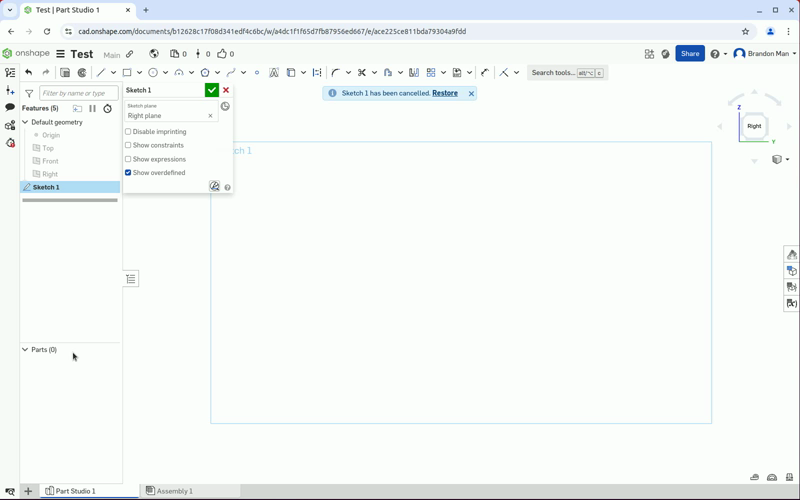
key(y)
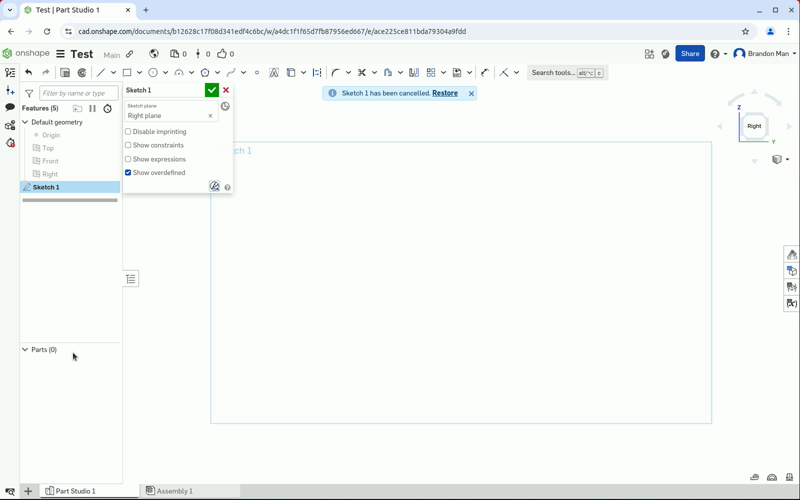
key(l)
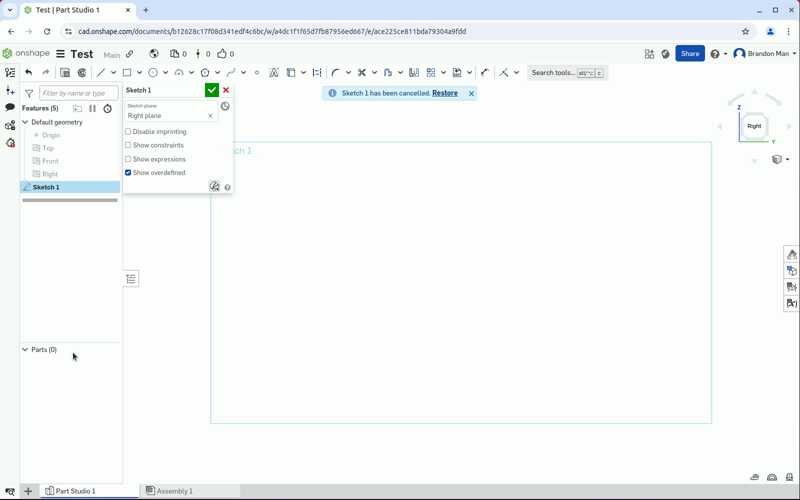
key_down(shift)
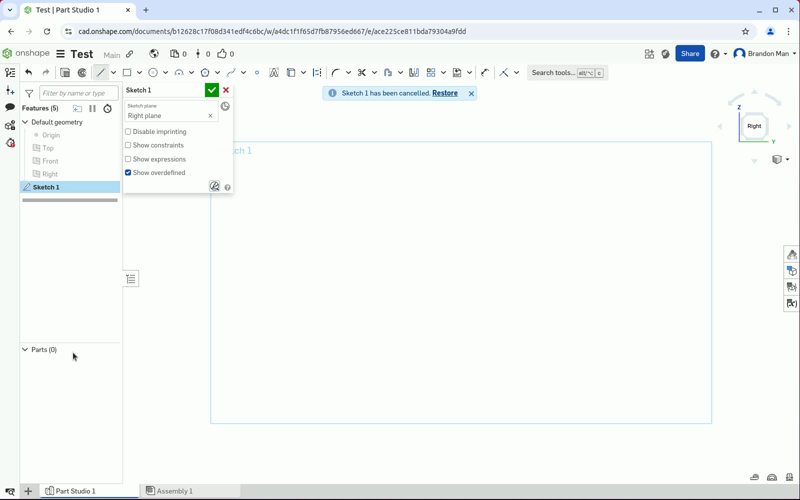
mouse_move(417, 213)
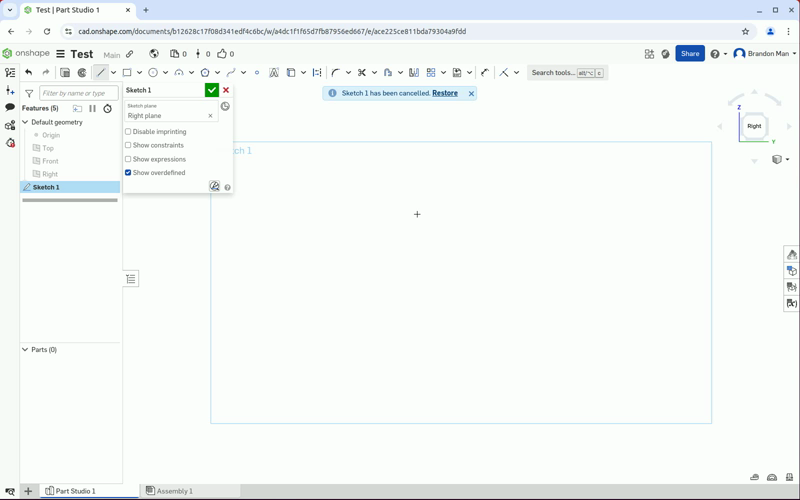
click(417, 213)
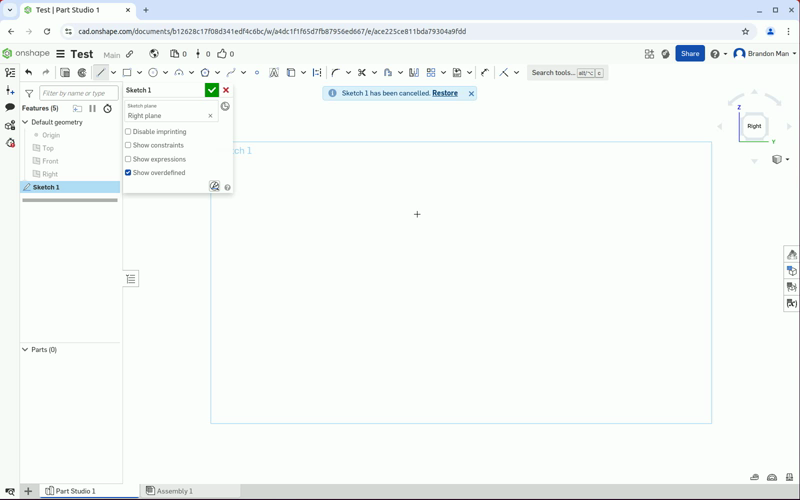
key_up(shift)
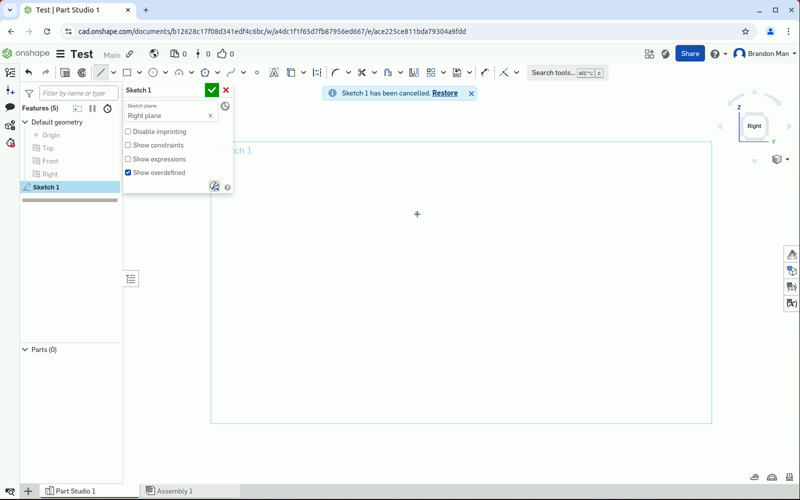
key_down(shift)
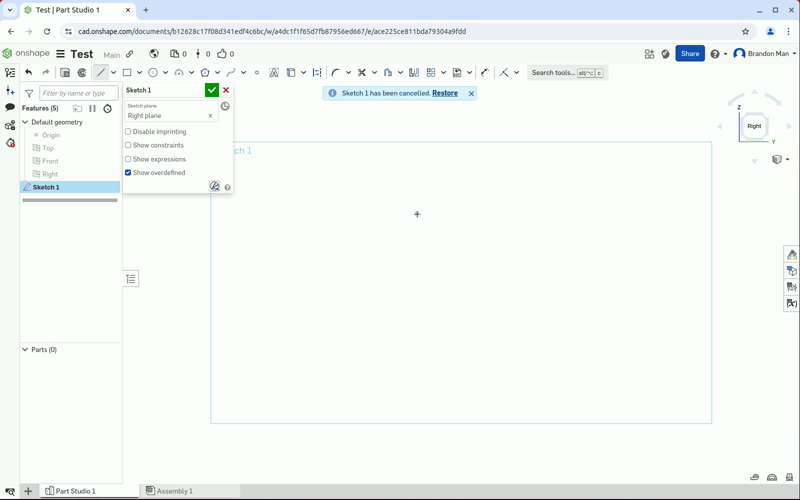
mouse_move(447, 213)
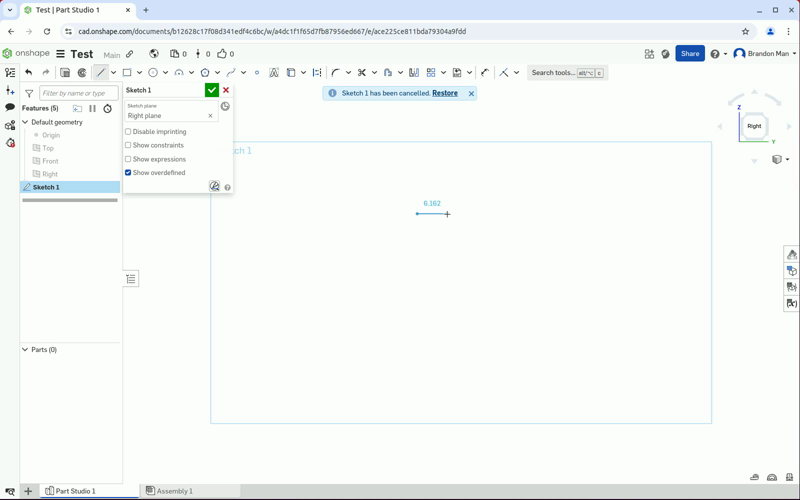
mouse_move(434, 213)
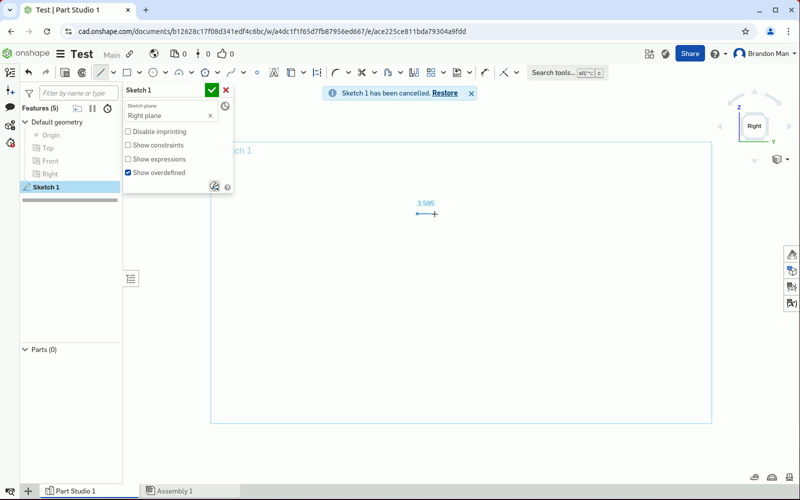
click(434, 213)
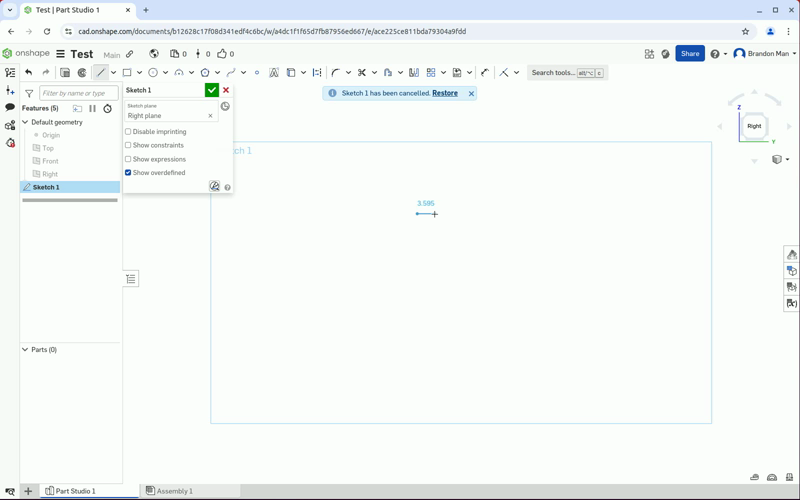
key_up(shift)
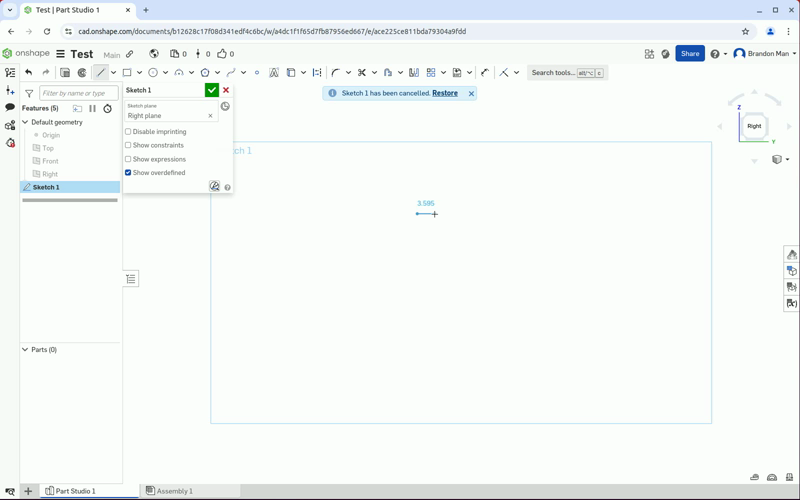
key(esc)
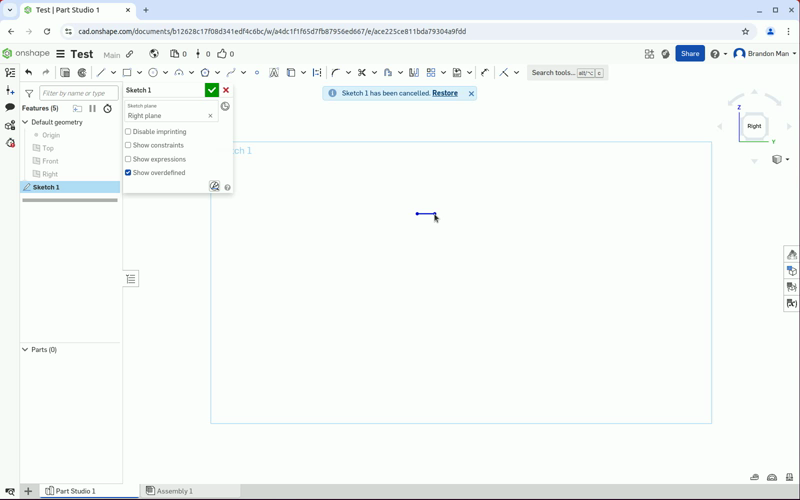
key(a)
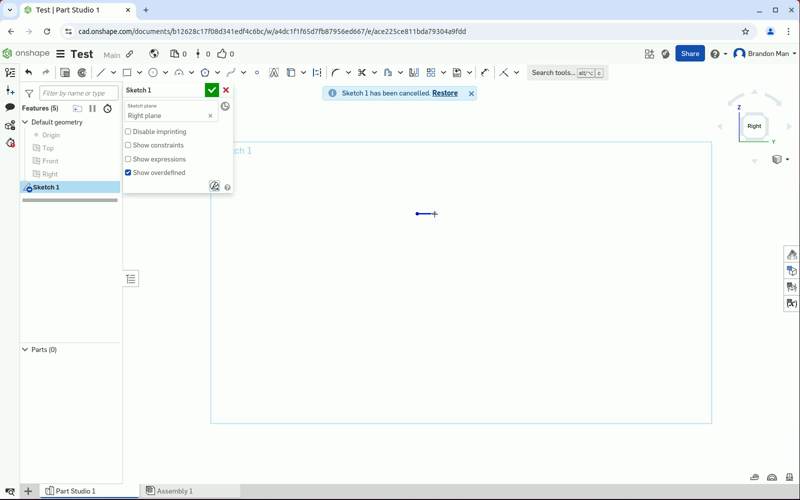
mouse_move(434, 213)
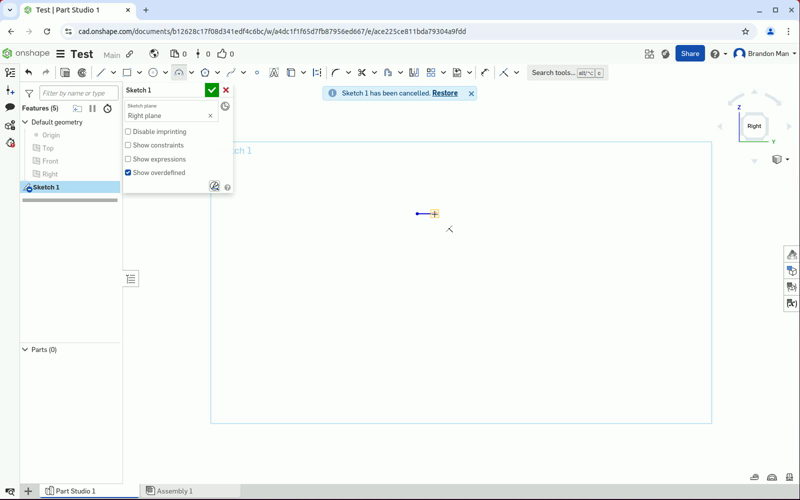
click(434, 213)
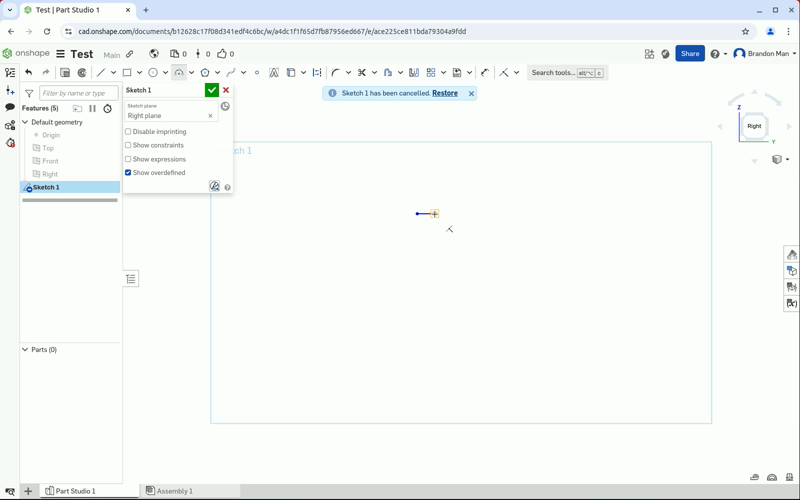
key_down(shift)
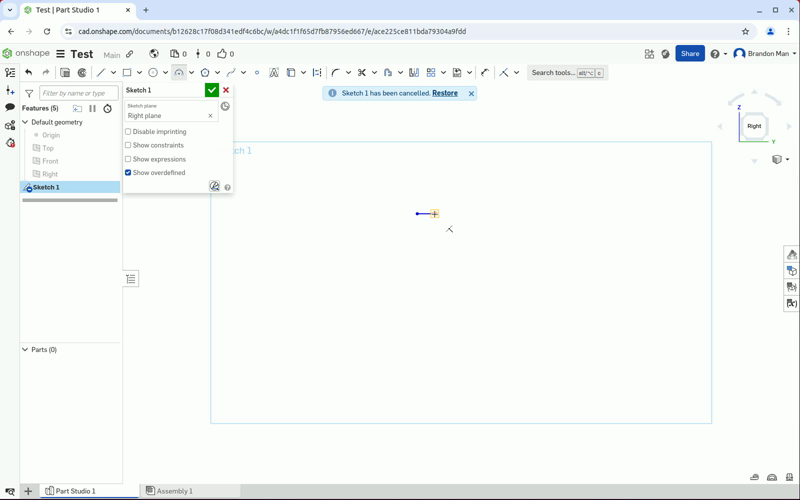
mouse_move(486, 213)
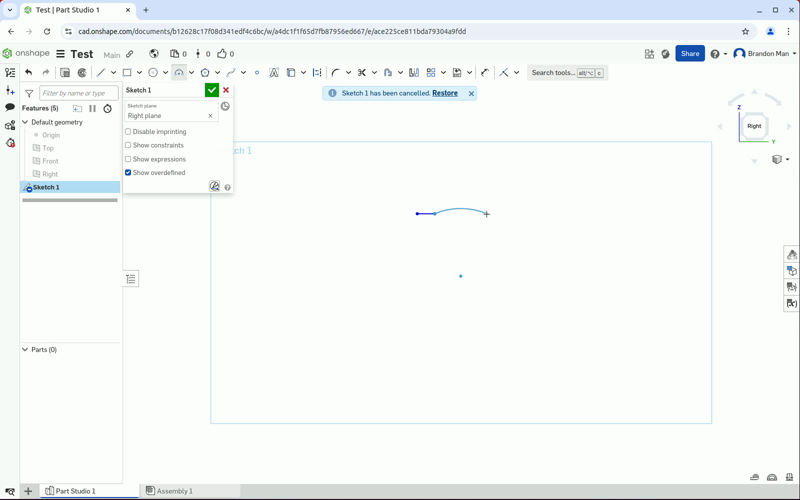
click(486, 213)
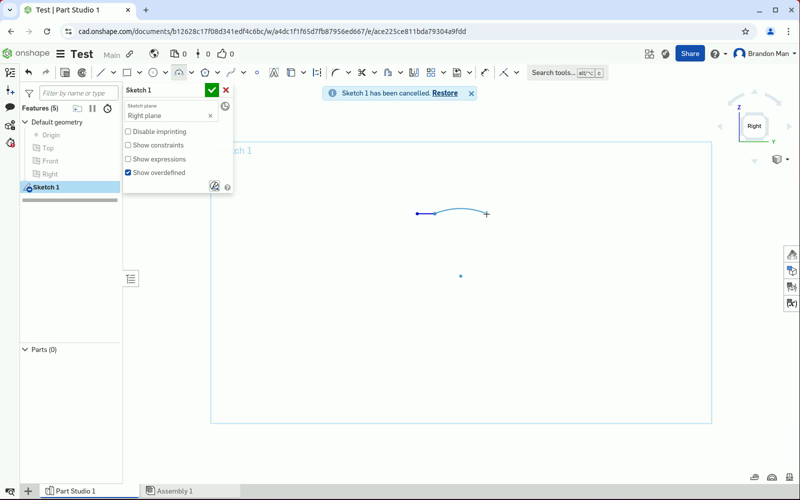
mouse_move(460, 187)
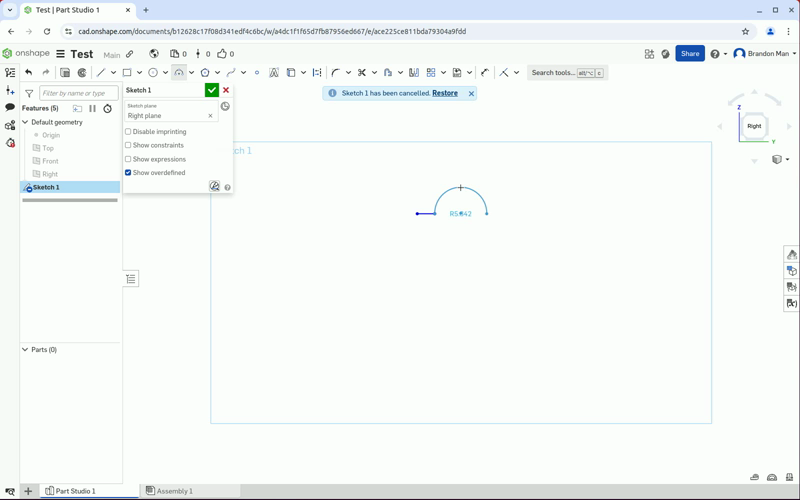
click(460, 187)
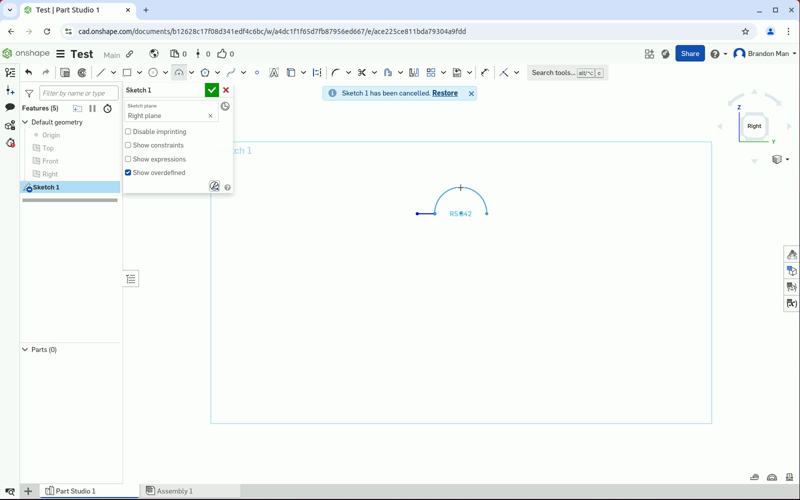
key_up(shift)
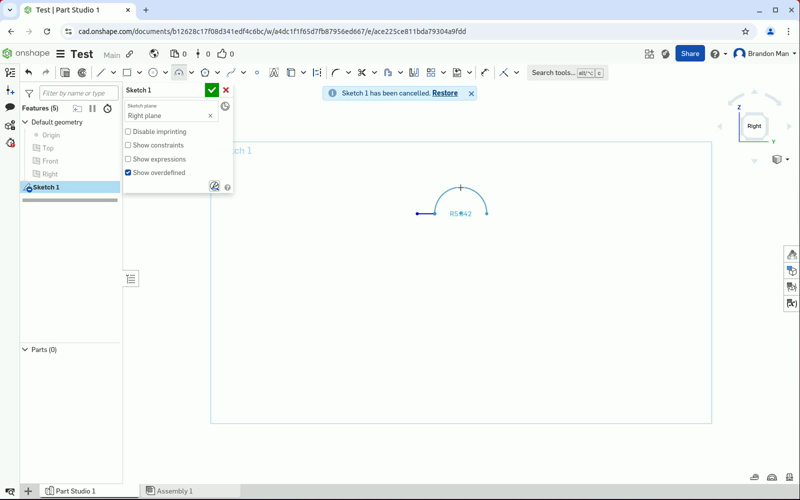
key(esc)
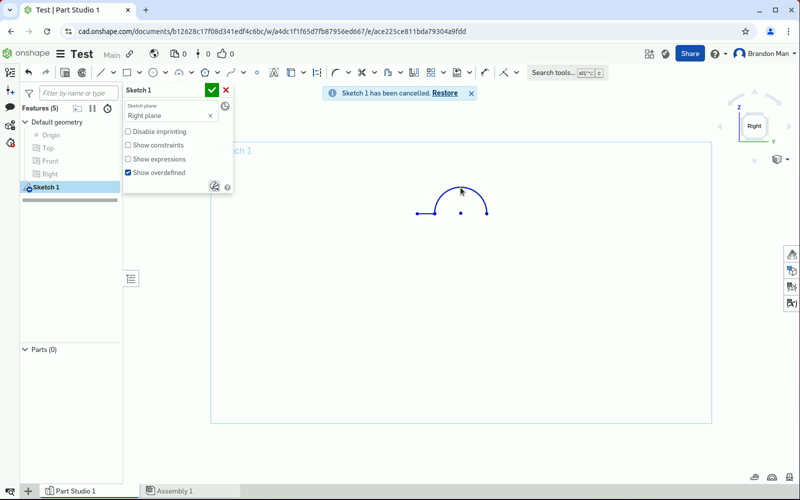
key(l)
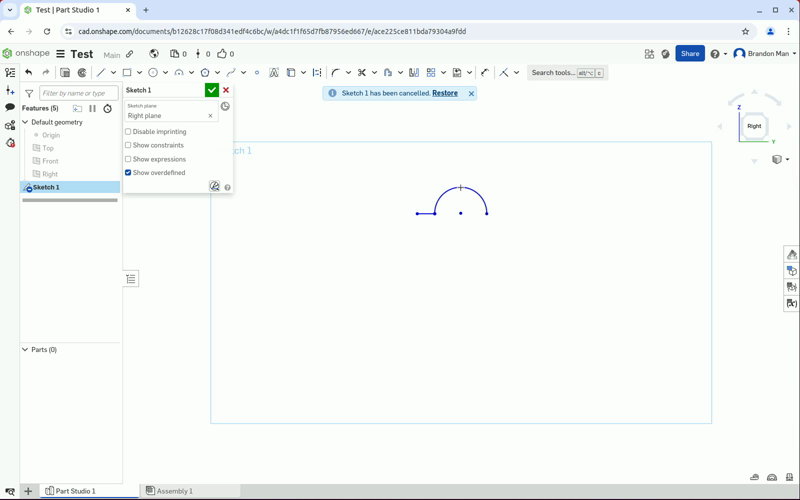
mouse_move(486, 213)
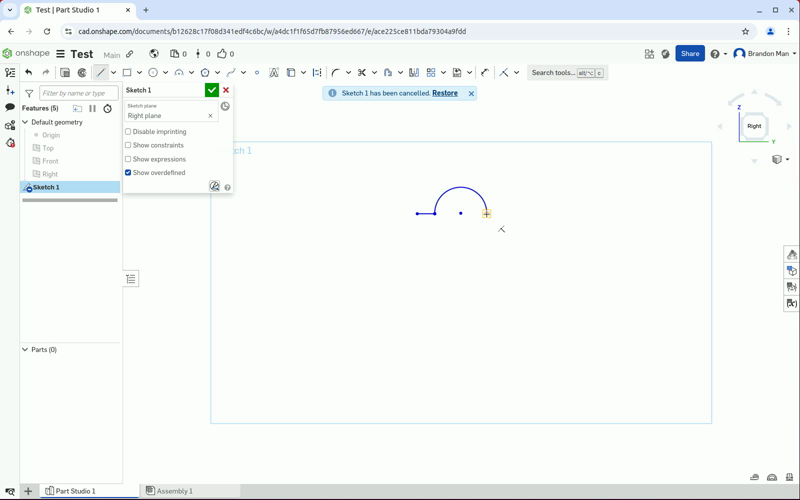
click(486, 213)
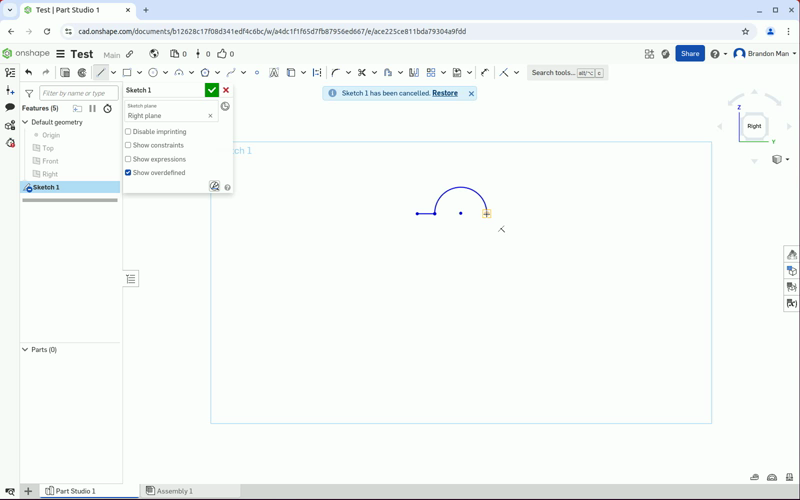
key_down(shift)
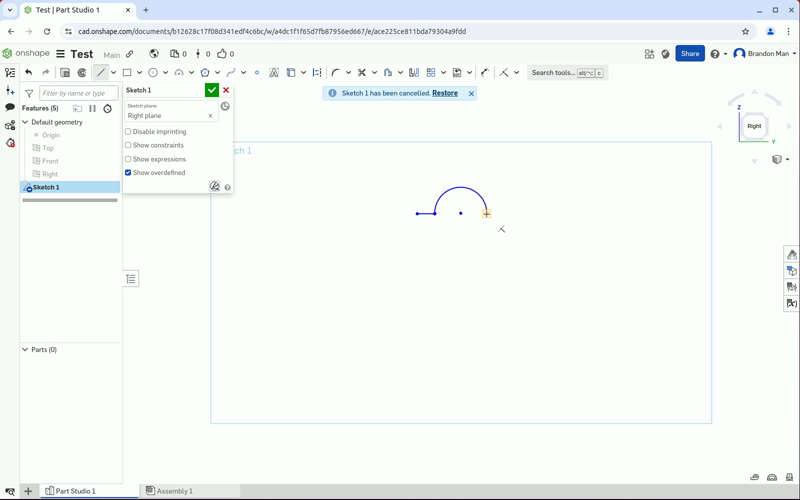
mouse_move(516, 213)
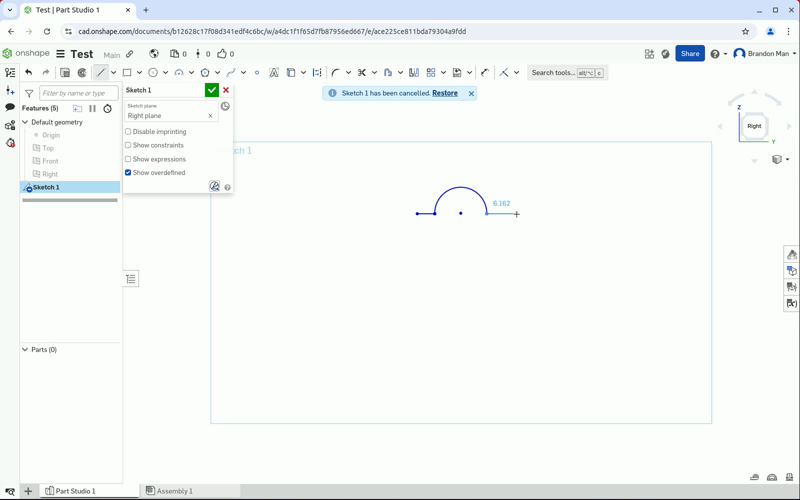
mouse_move(504, 213)
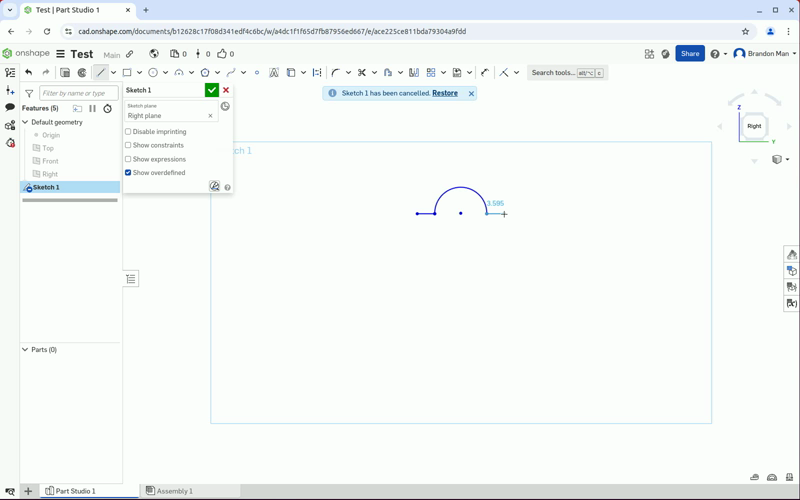
click(504, 213)
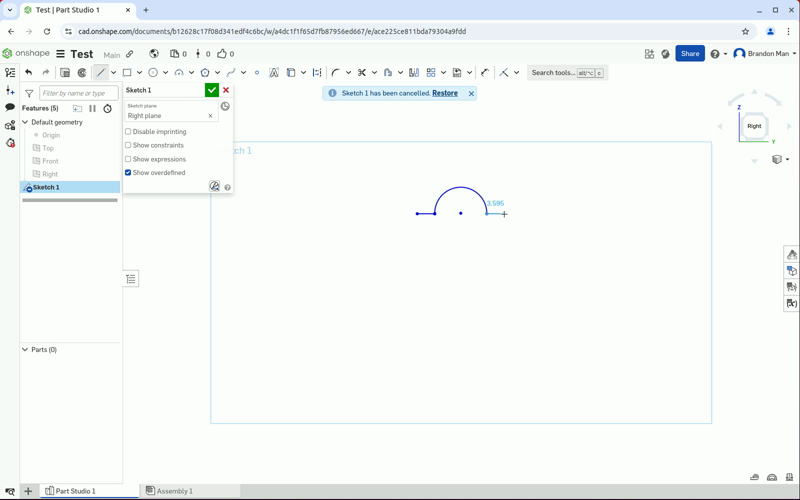
key_up(shift)
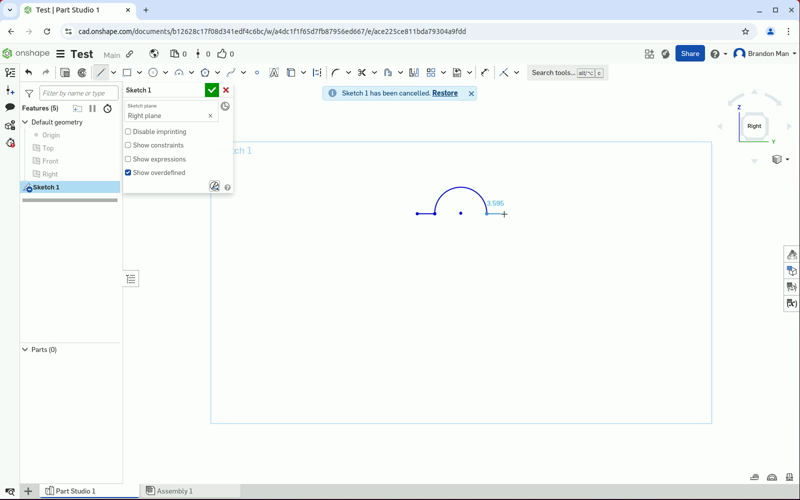
key(esc)
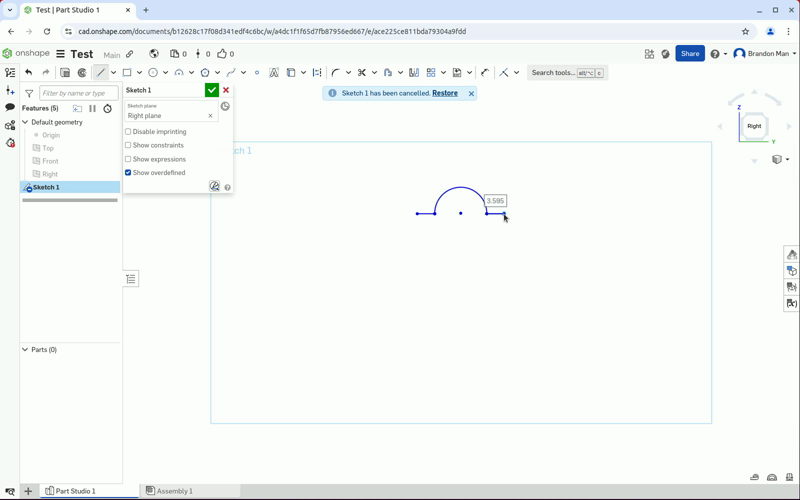
key(a)
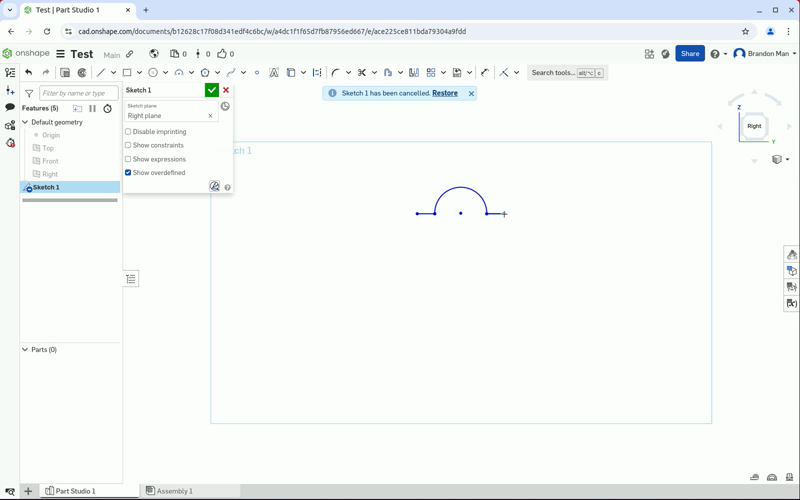
mouse_move(504, 213)
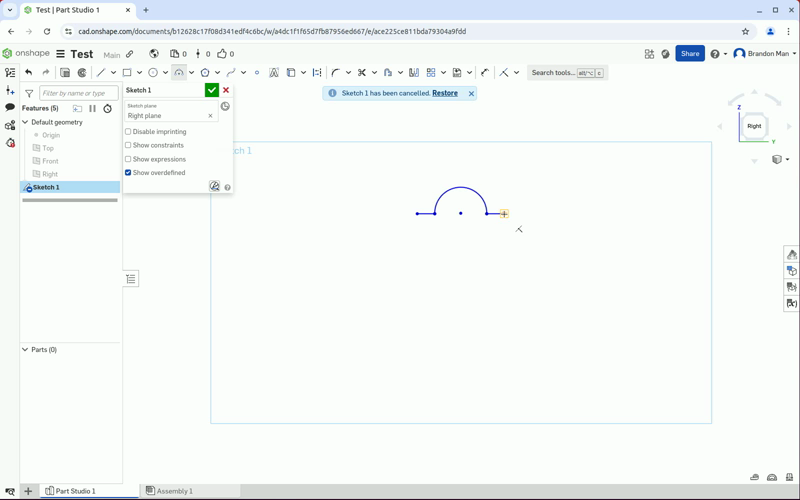
click(504, 213)
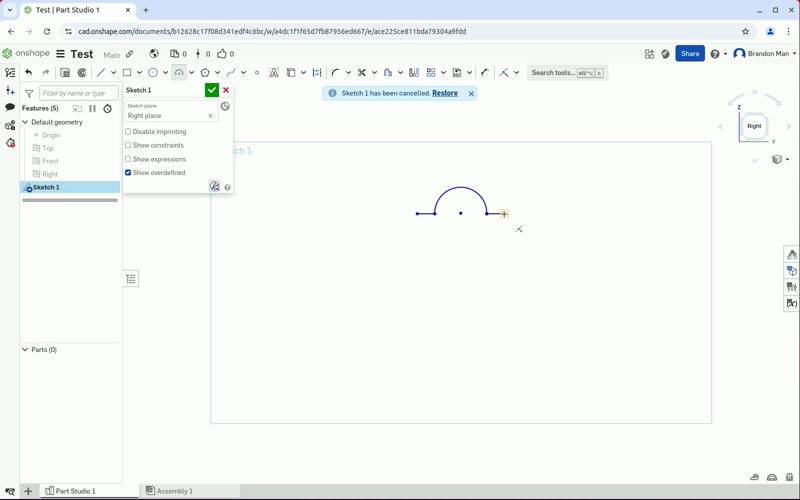
mouse_move(417, 213)
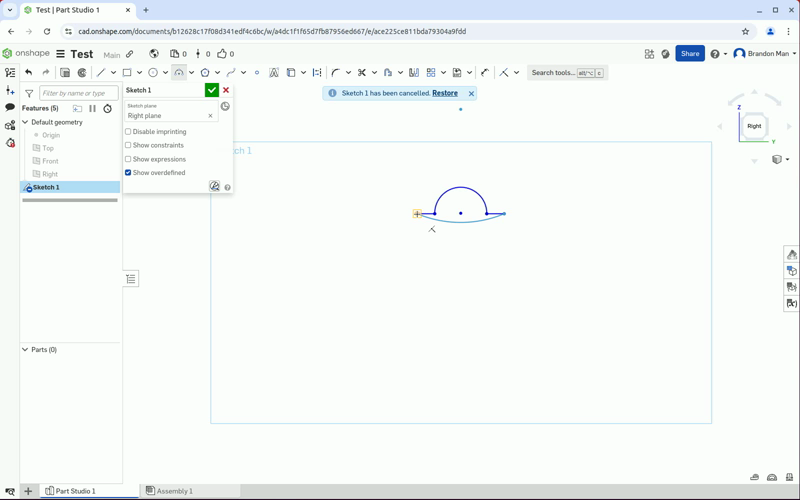
click(417, 213)
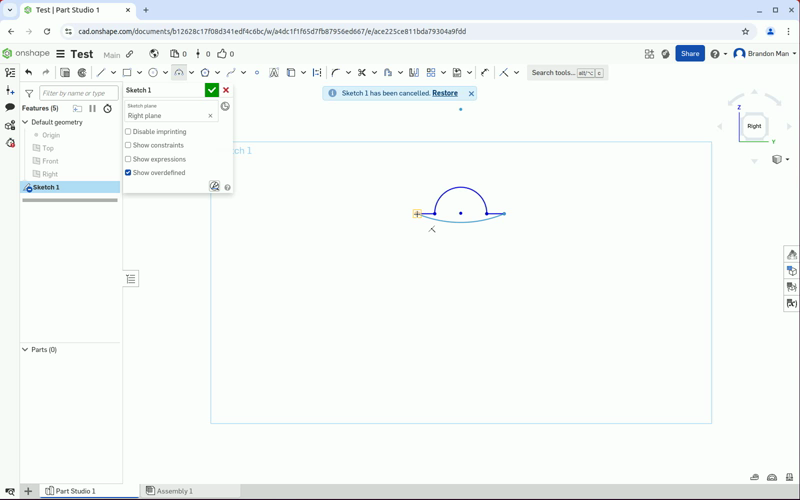
key_down(shift)
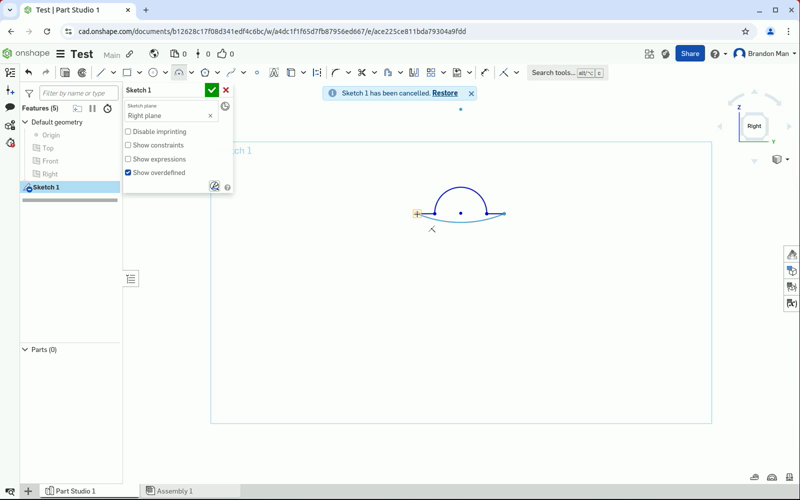
mouse_move(460, 170)
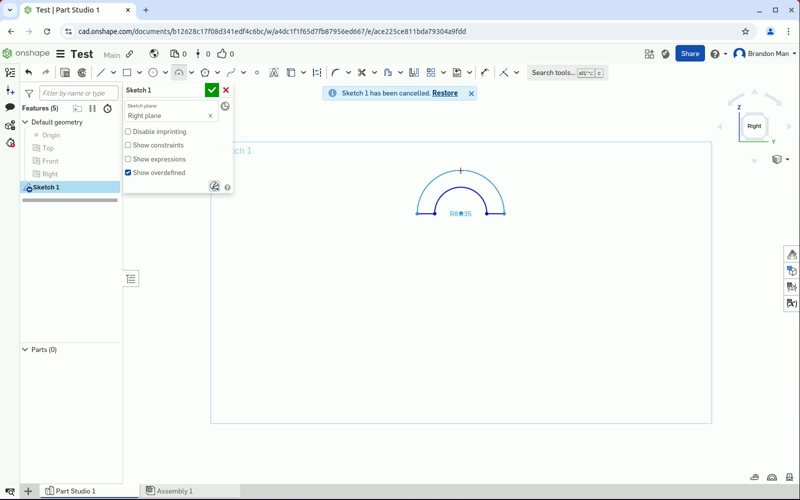
click(460, 170)
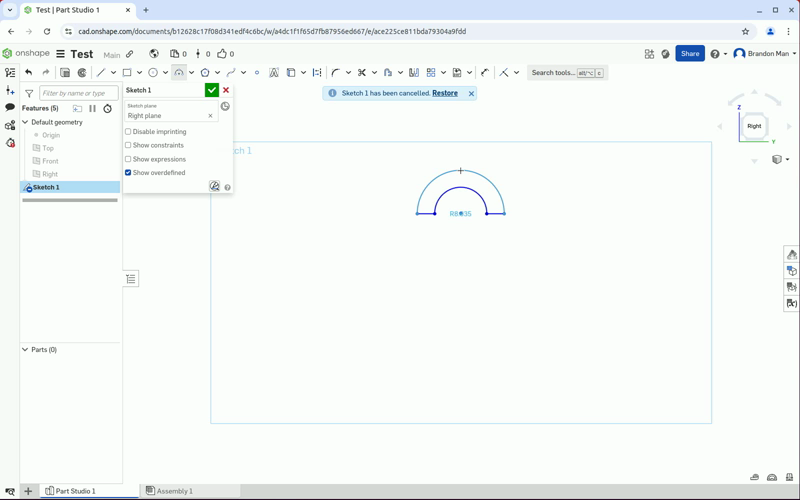
key_up(shift)
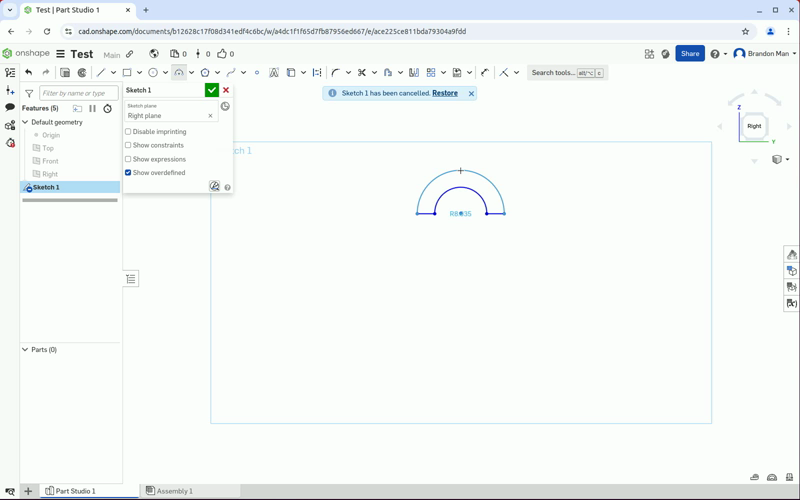
key(esc)
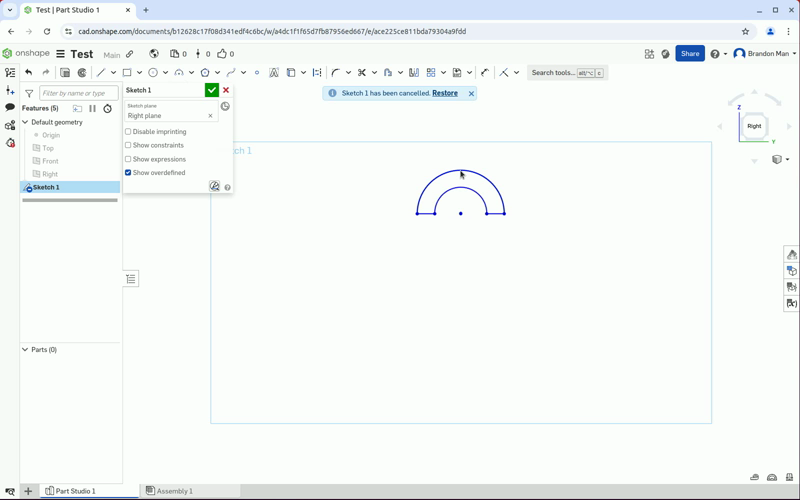
mouse_move(490, 211)
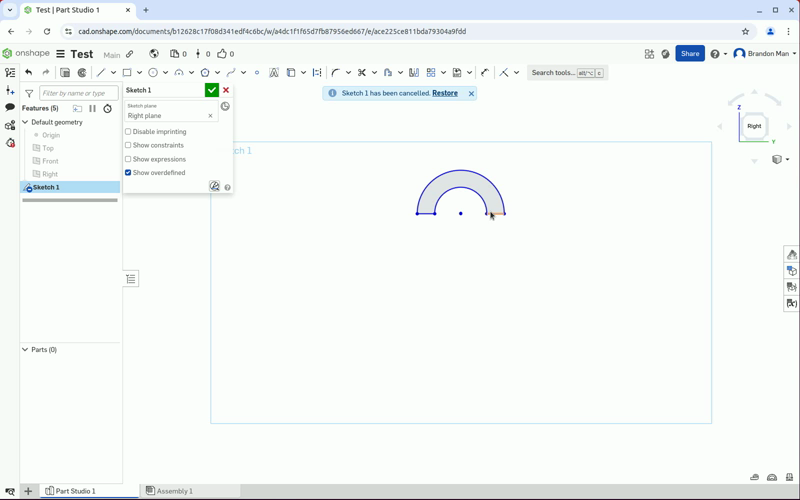
scroll(6)
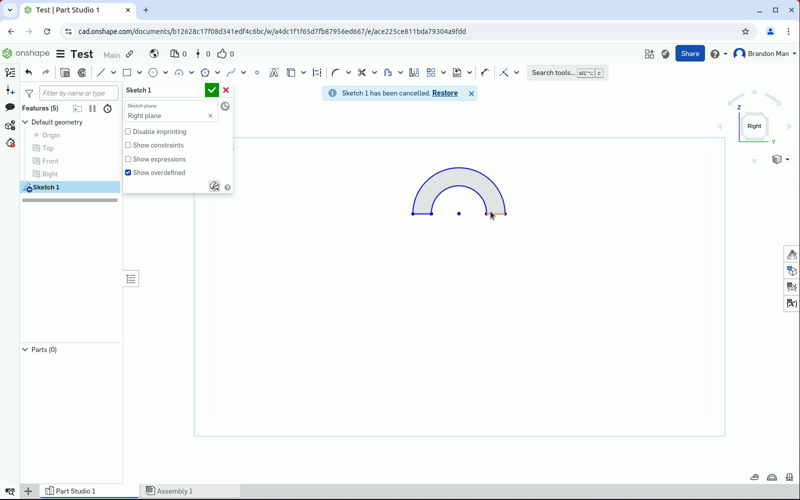
scroll(6)
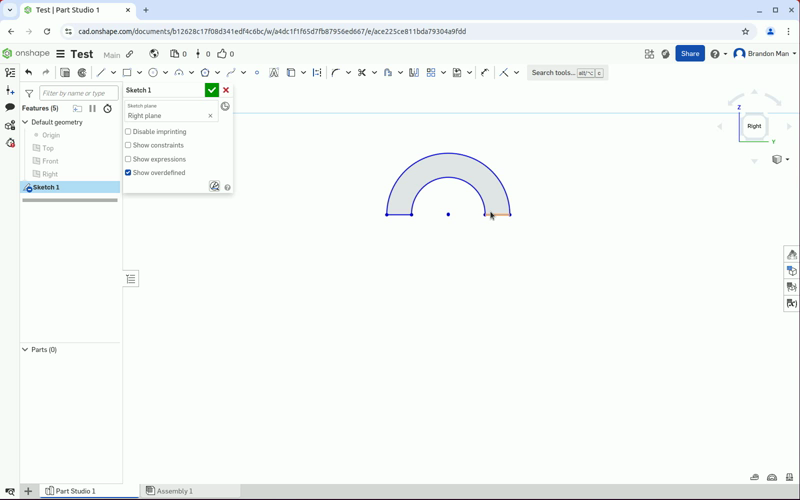
scroll(6)
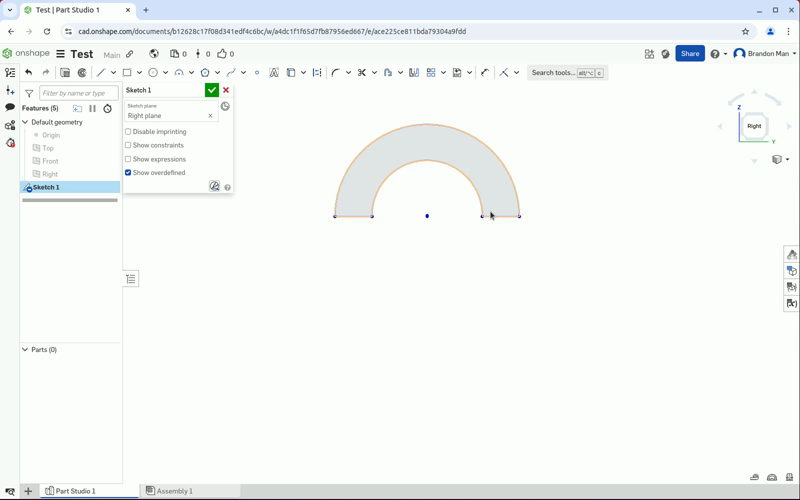
scroll(6)
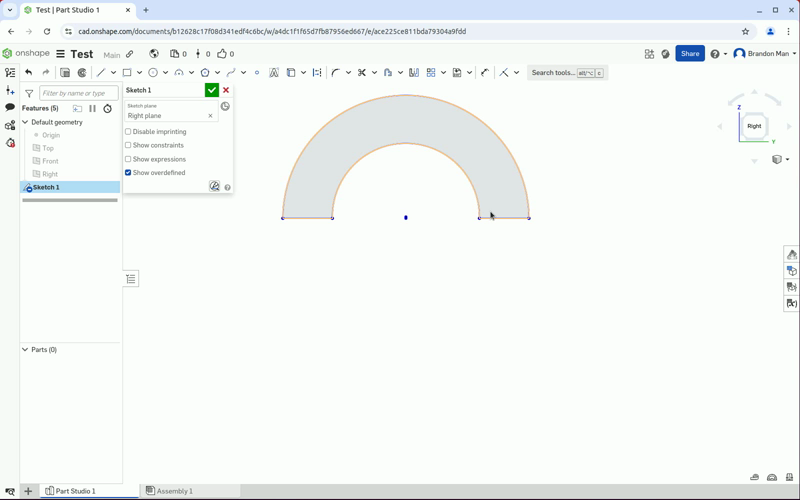
scroll(6)
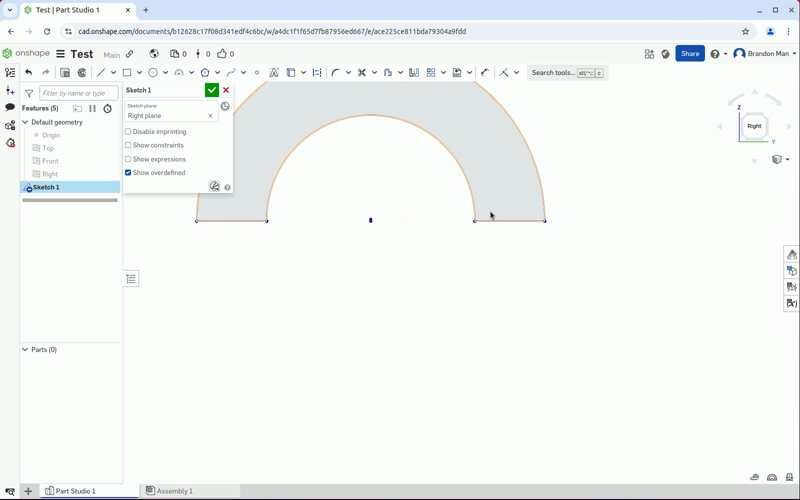
scroll(6)
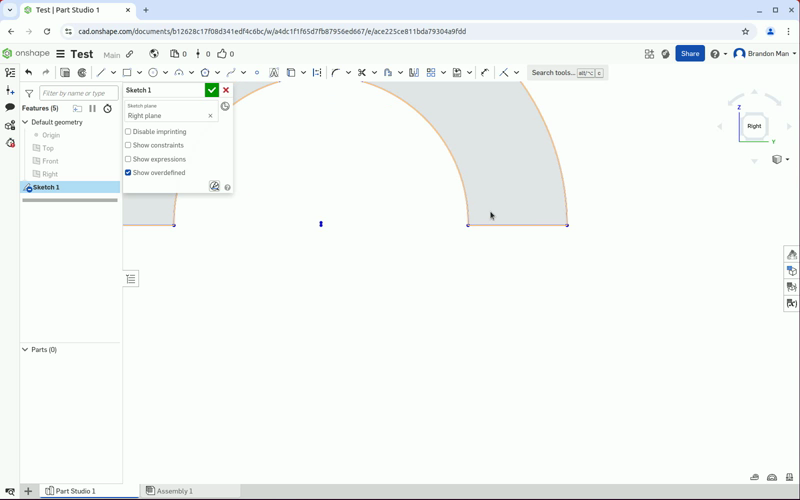
scroll(6)
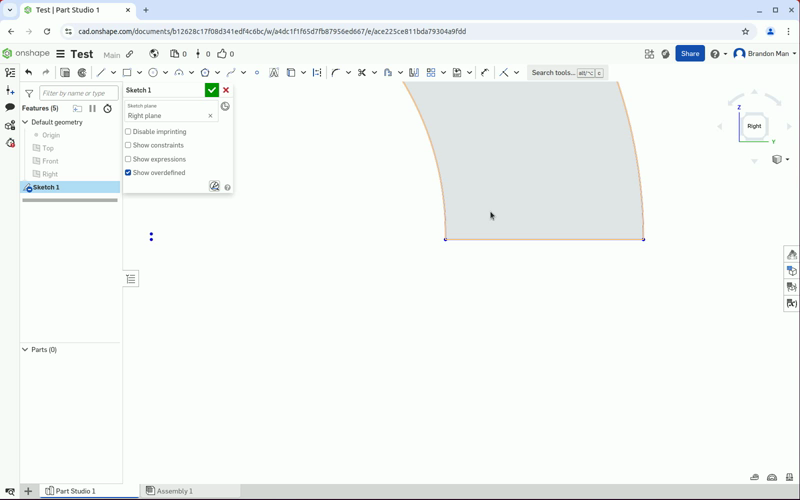
click(490, 211)
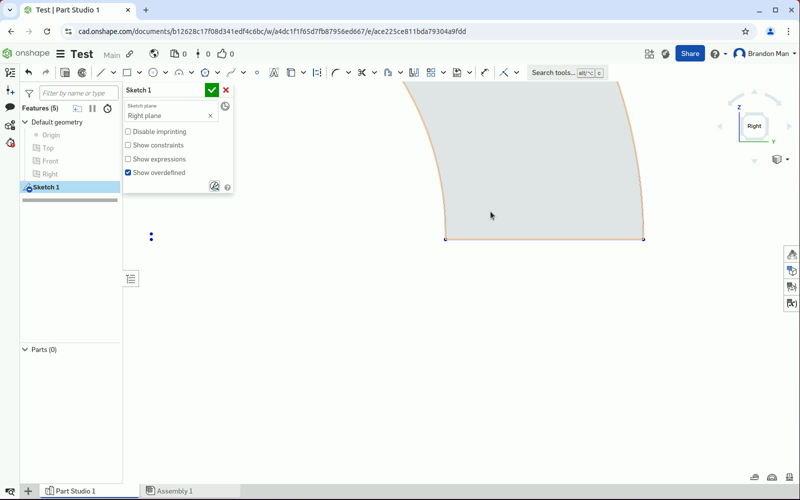
scroll(-6)
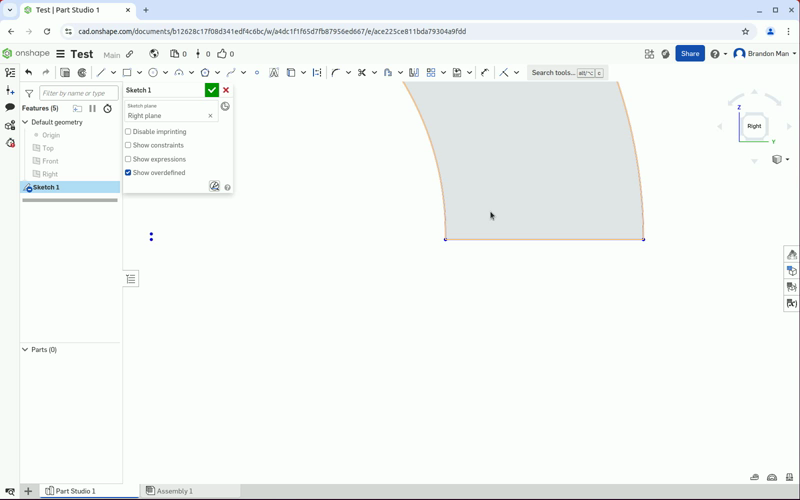
scroll(-6)
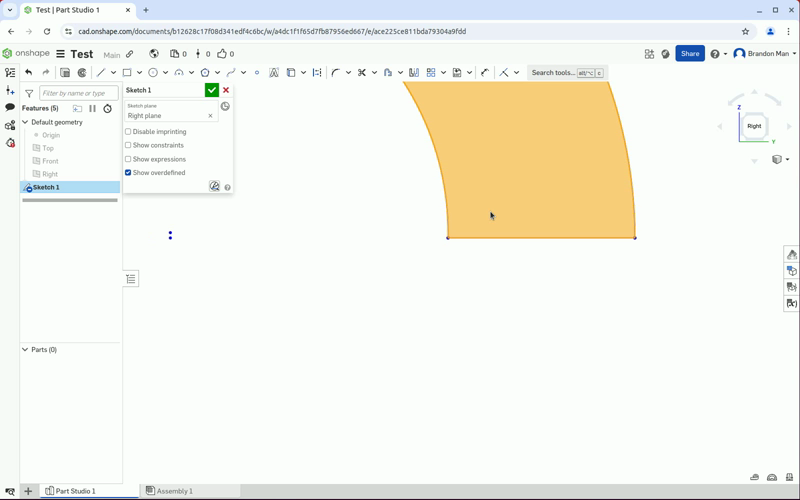
scroll(-6)
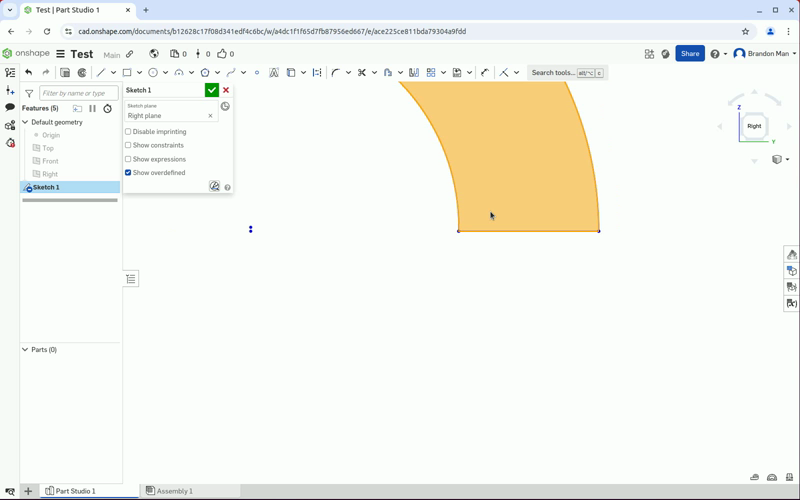
scroll(-6)
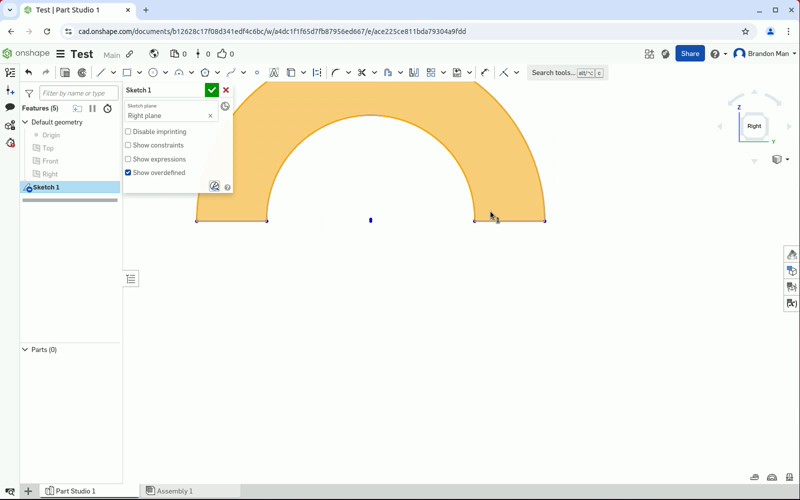
scroll(-6)
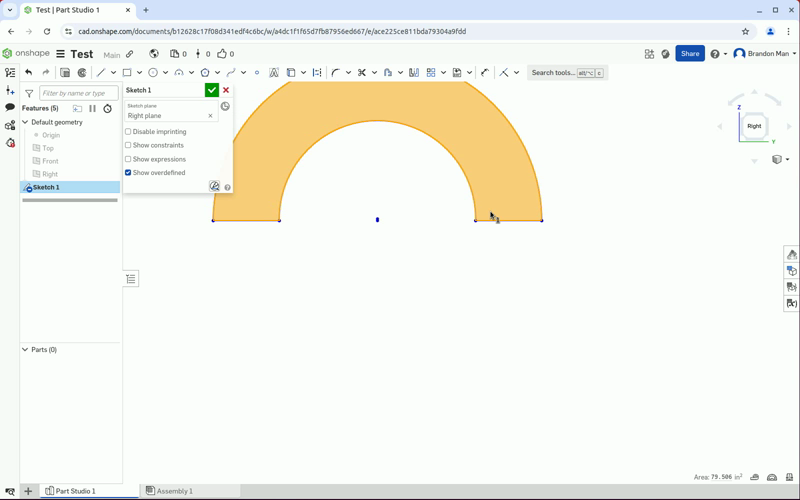
scroll(-6)
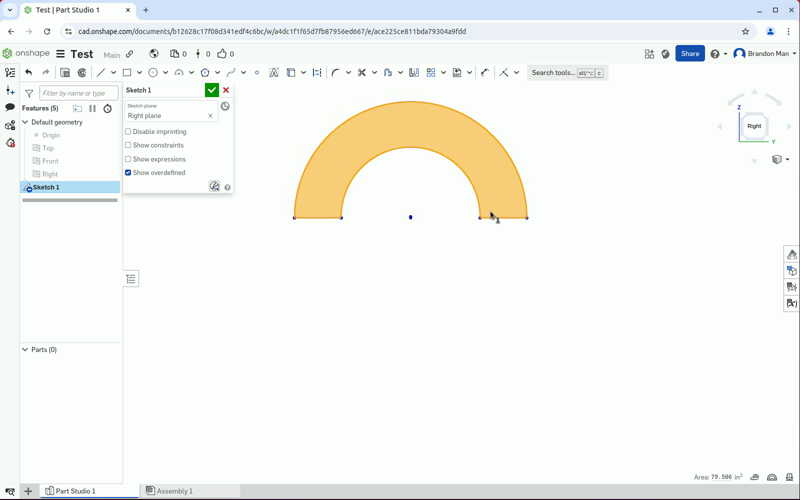
scroll(-6)
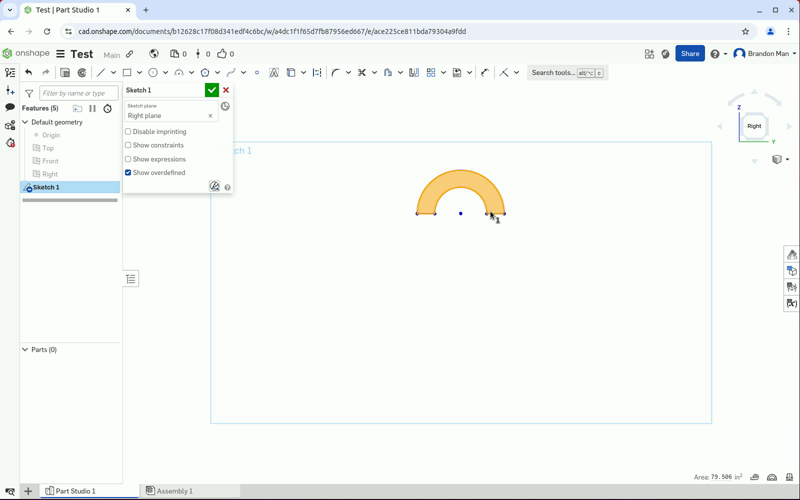
mouse_move(73, 352)
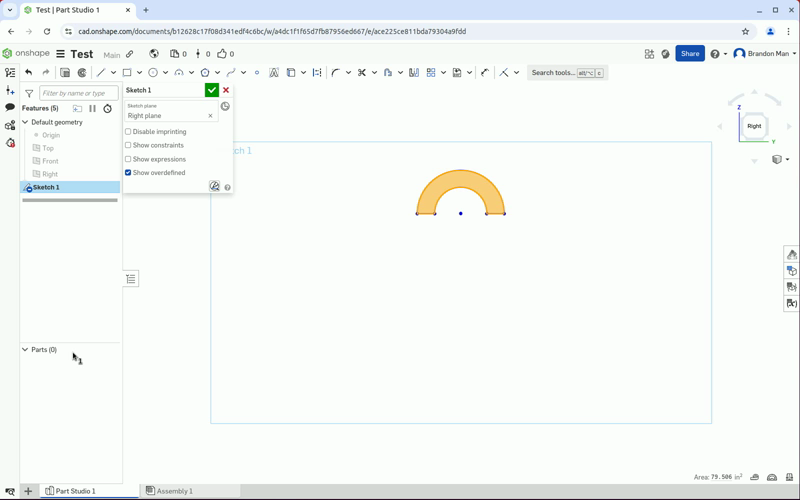
key(shift+y)
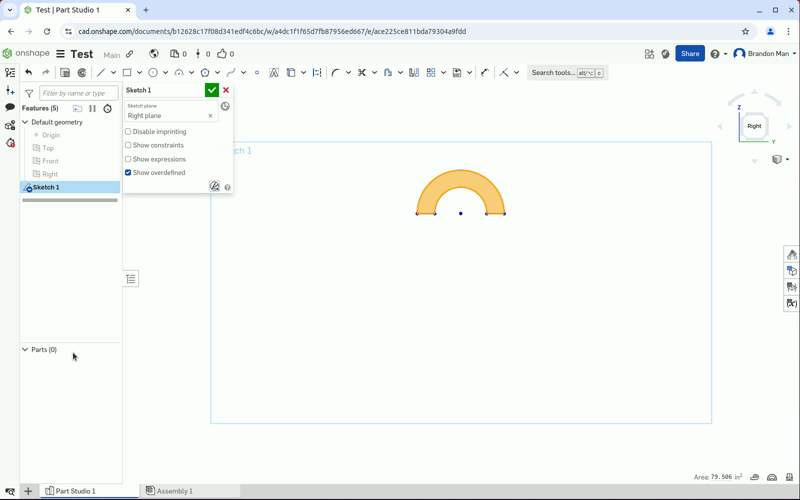
key(shift+e)
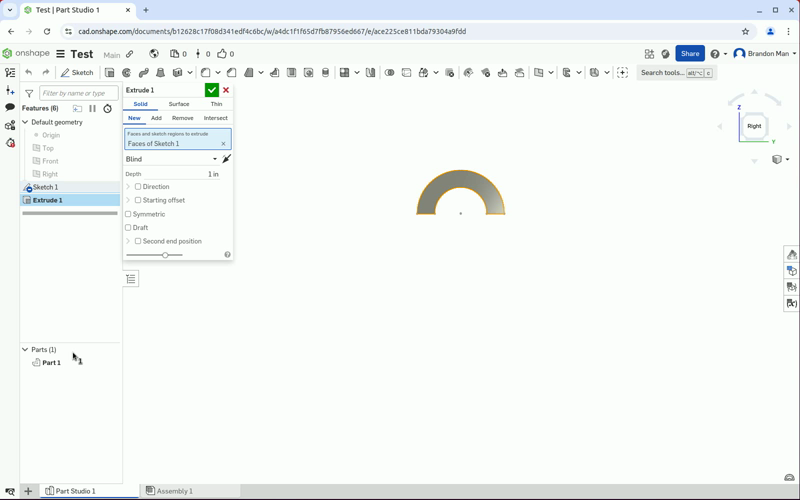
mouse_move(143, 106)
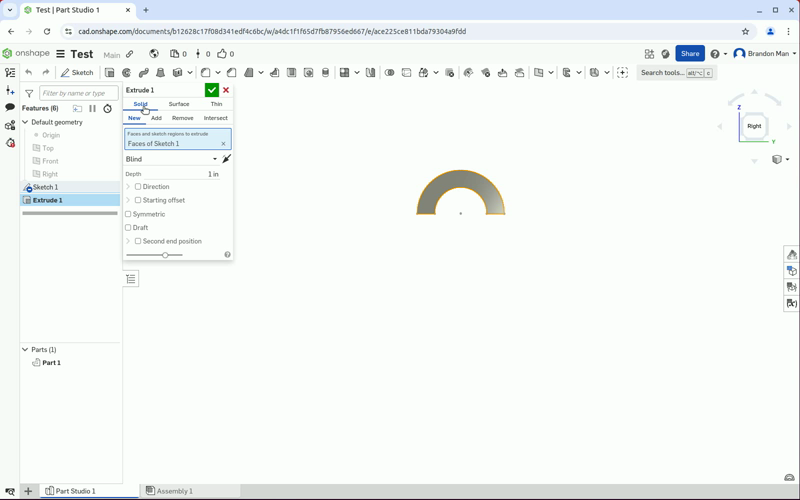
click(143, 106)
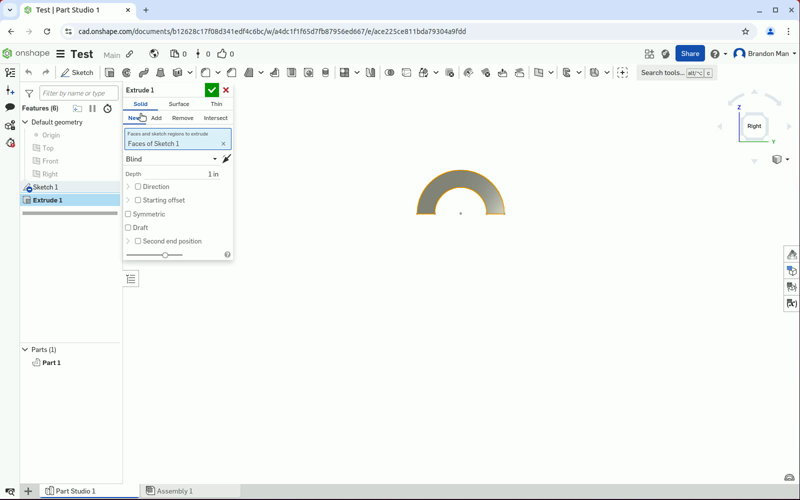
mouse_move(137, 120)
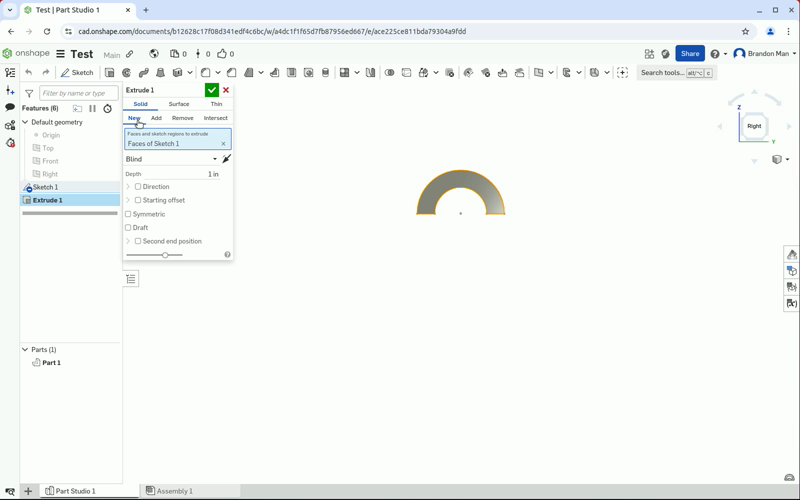
click(137, 120)
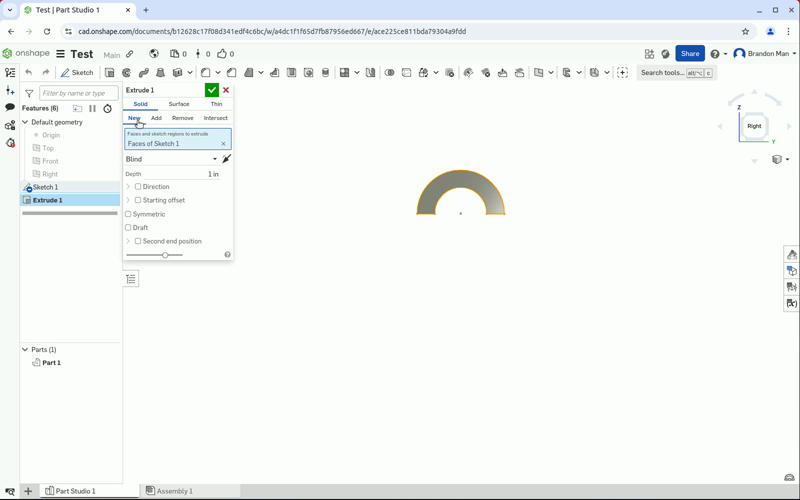
key(tab, 4)
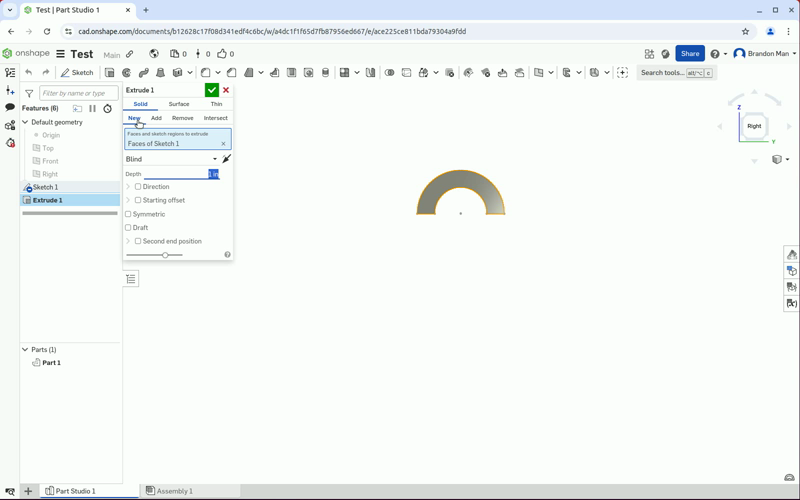
text(17.812)
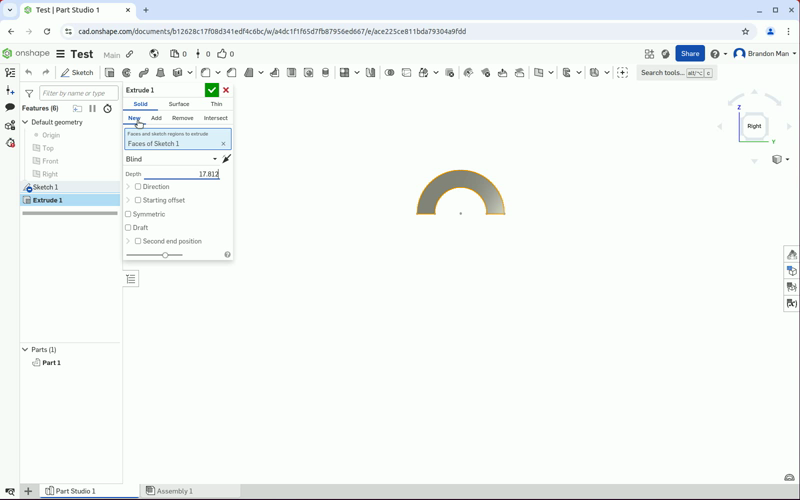
key(tab, 3)
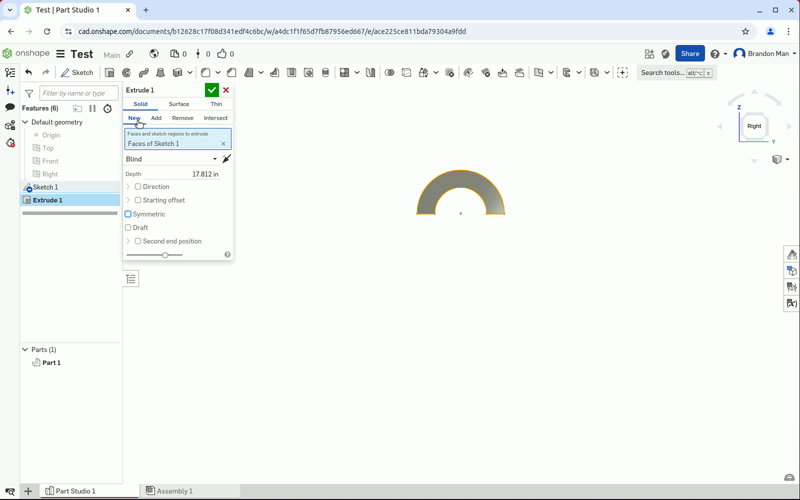
key(space)
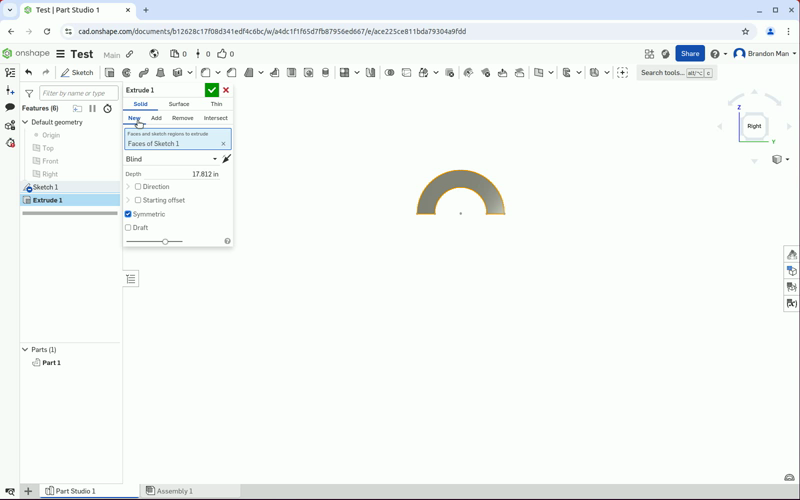
key(enter)
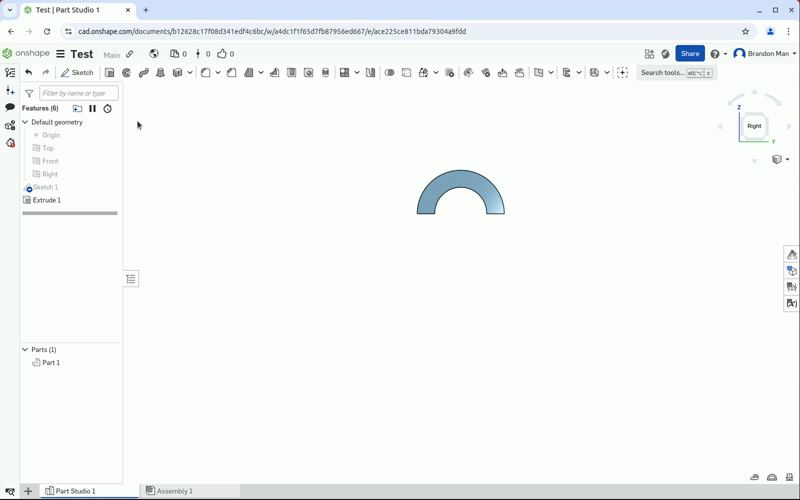
key(shift+h)
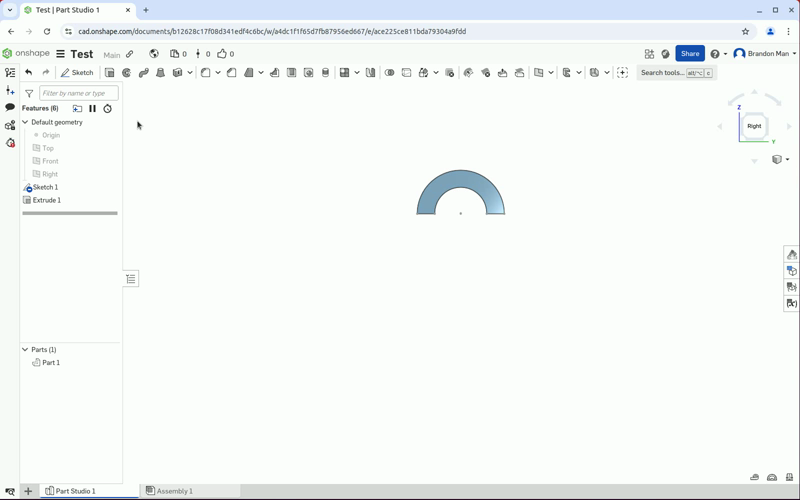
key(shift+h)
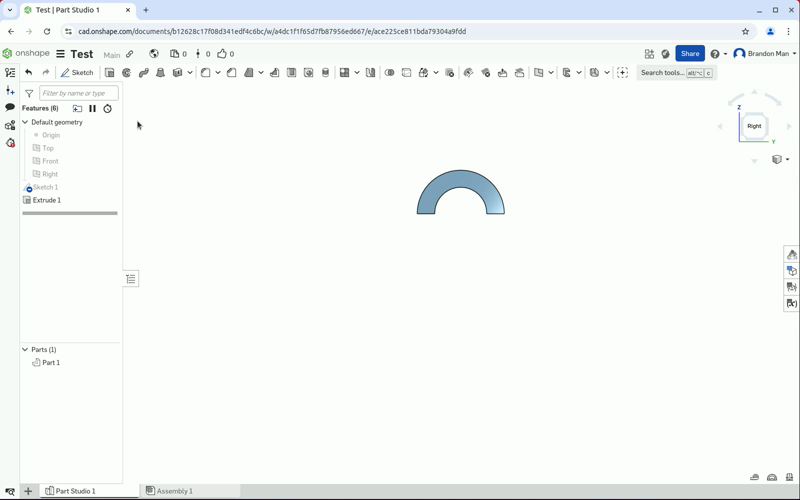
mouse_move(73, 189)
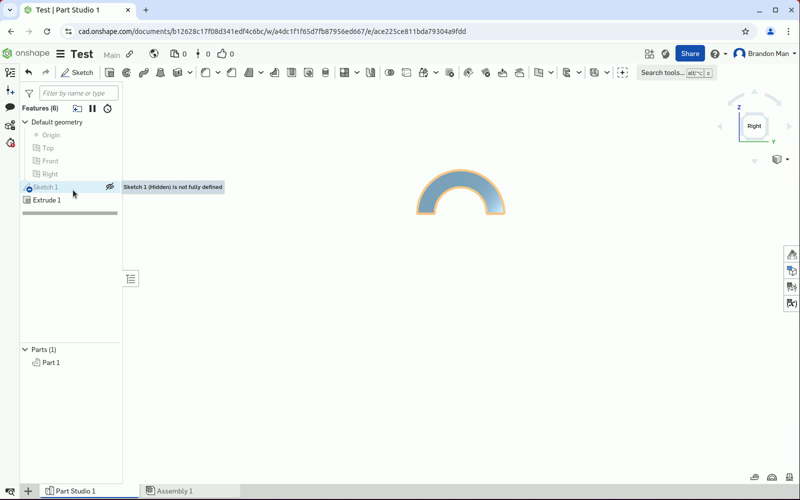
click(73, 189)
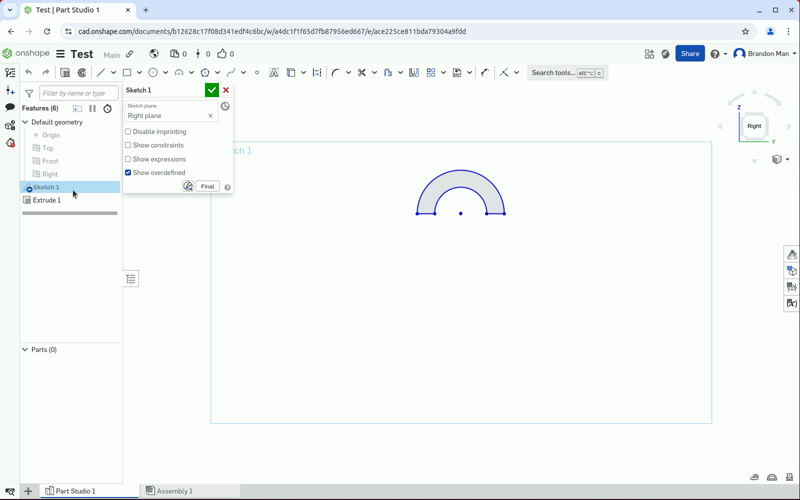
mouse_move(229, 92)
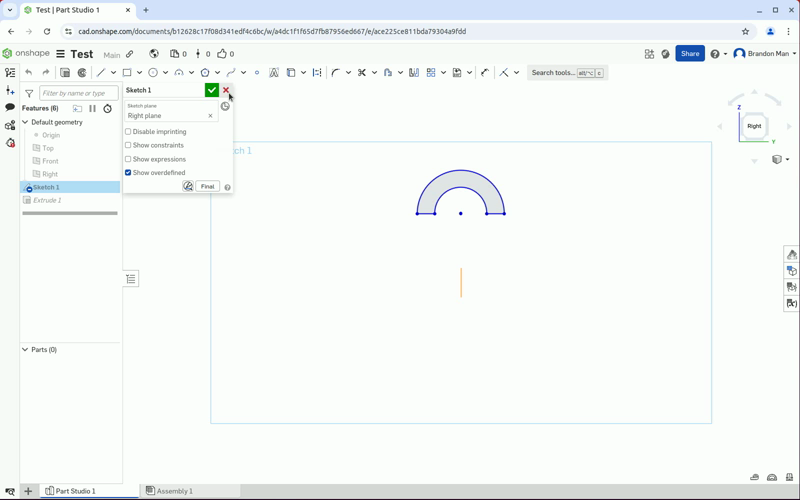
click(229, 92)
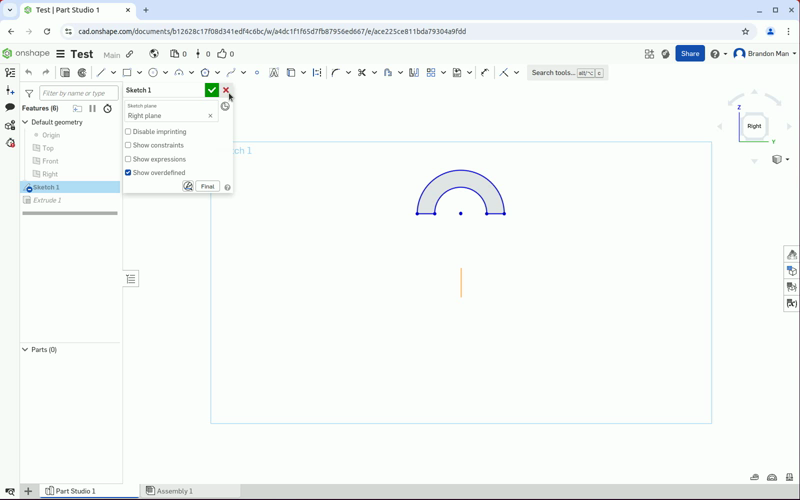
key(shift+s)
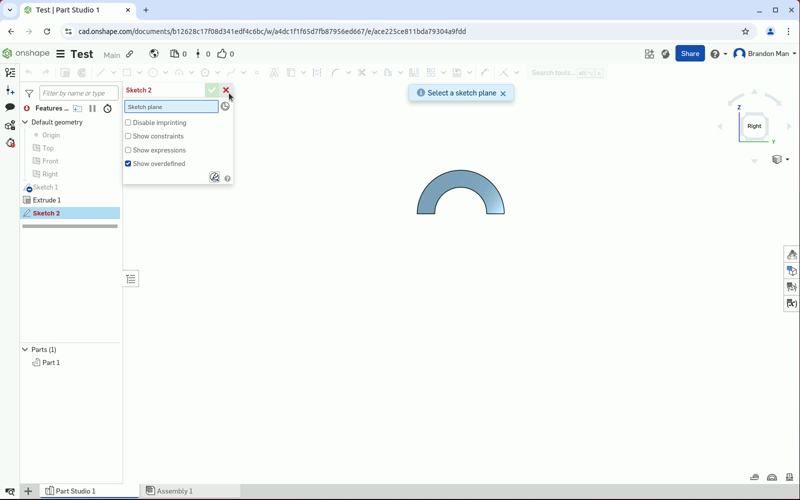
mouse_move(73, 176)
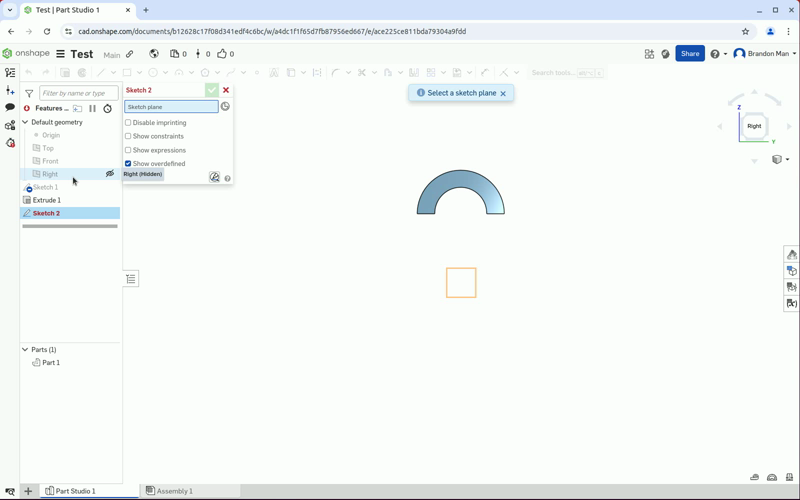
click(73, 176)
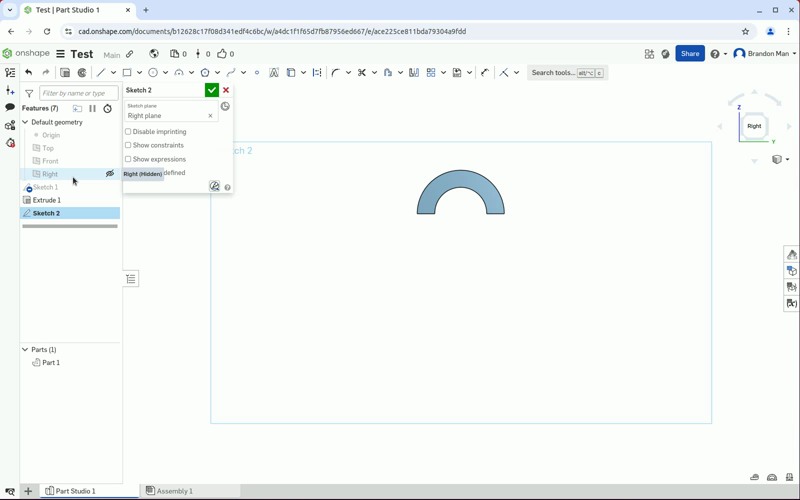
mouse_move(73, 352)
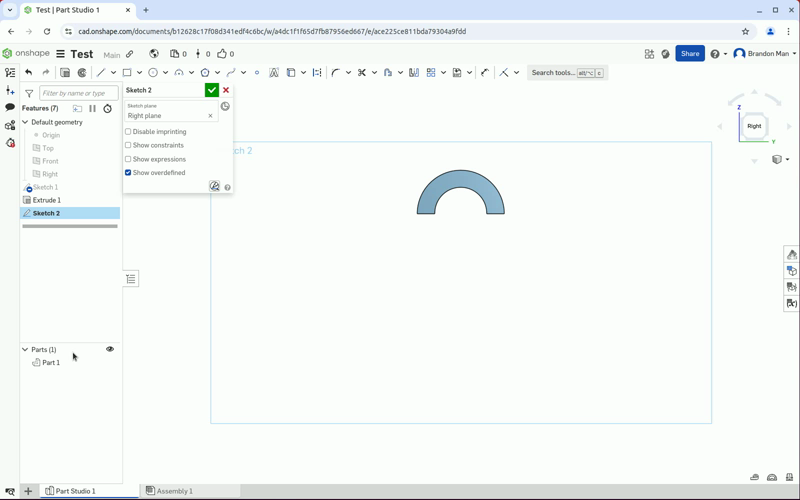
key(y)
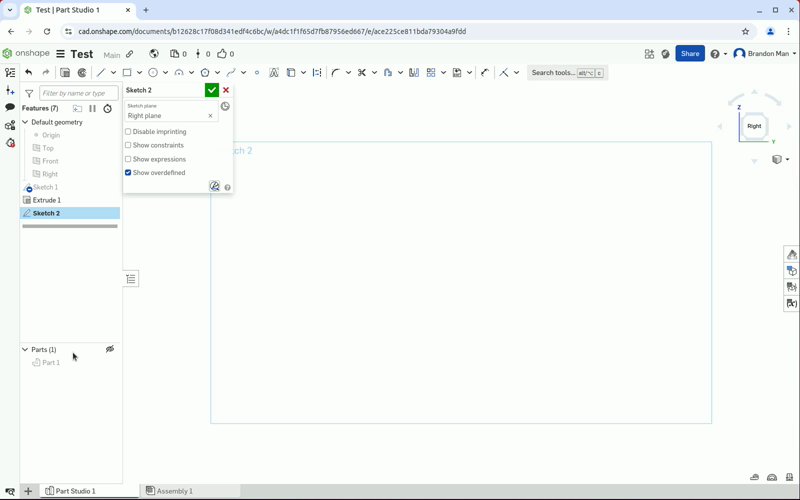
key(l)
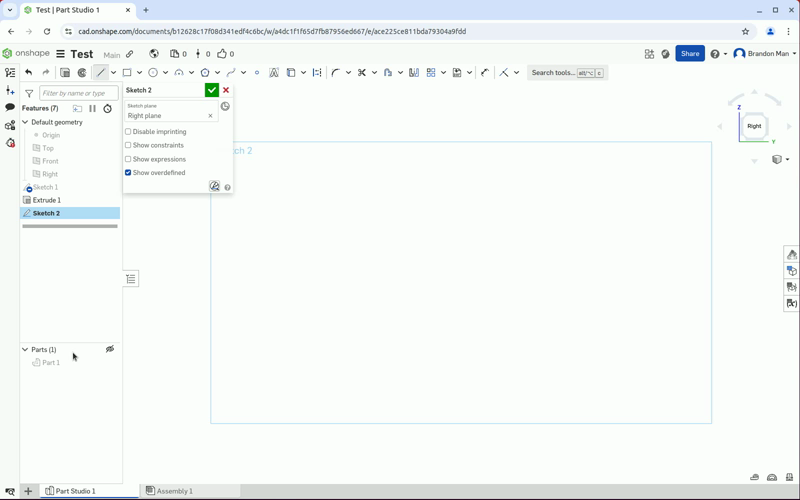
key_down(shift)
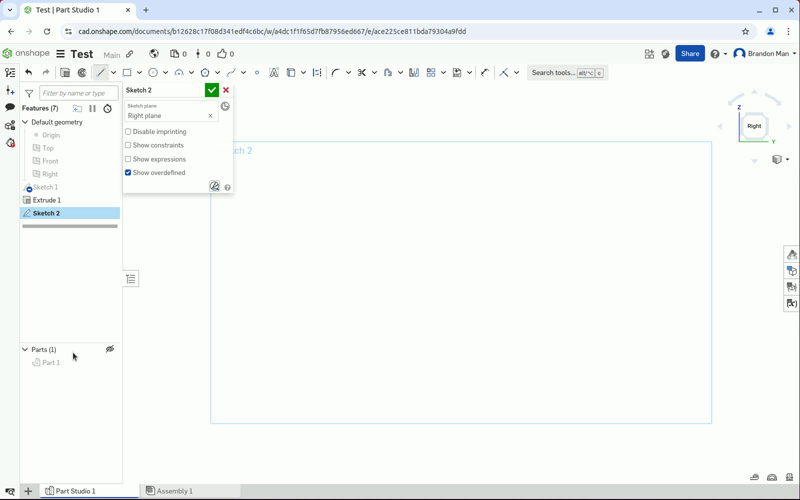
mouse_move(383, 352)
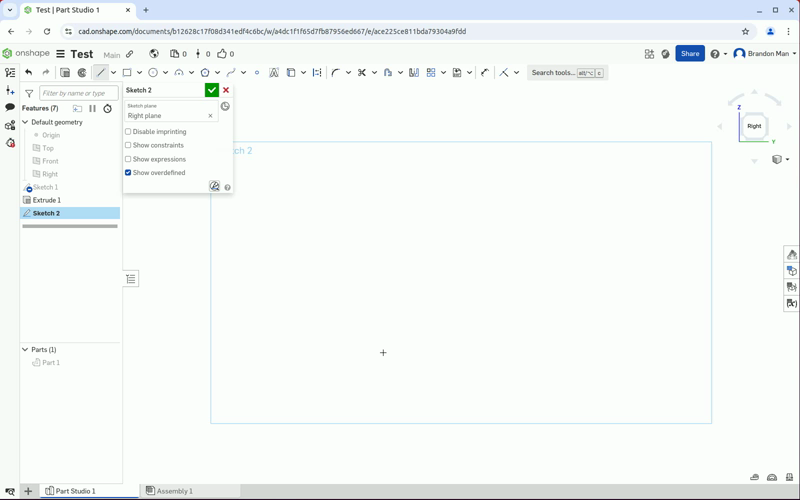
click(383, 352)
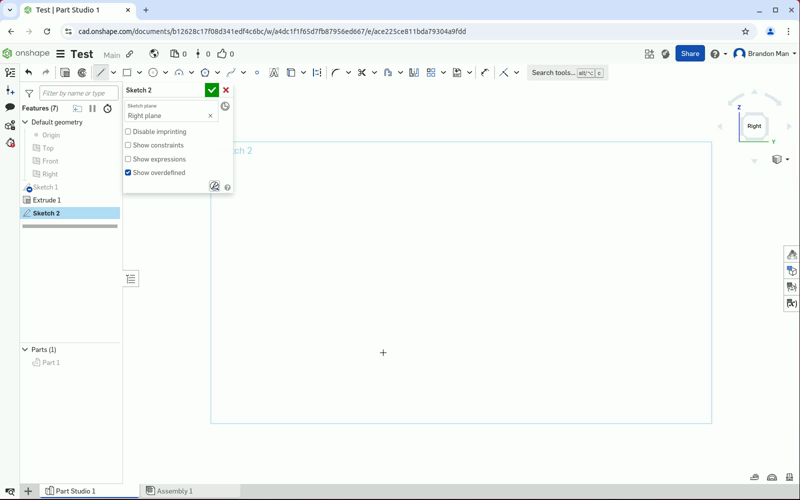
key_up(shift)
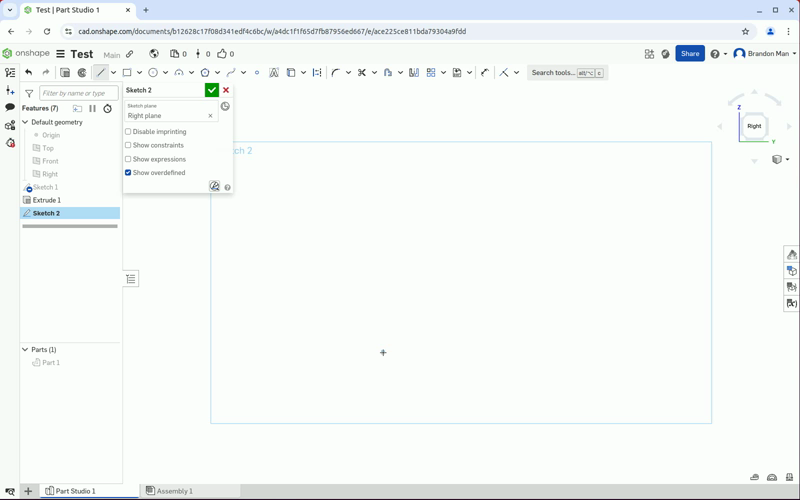
key_down(shift)
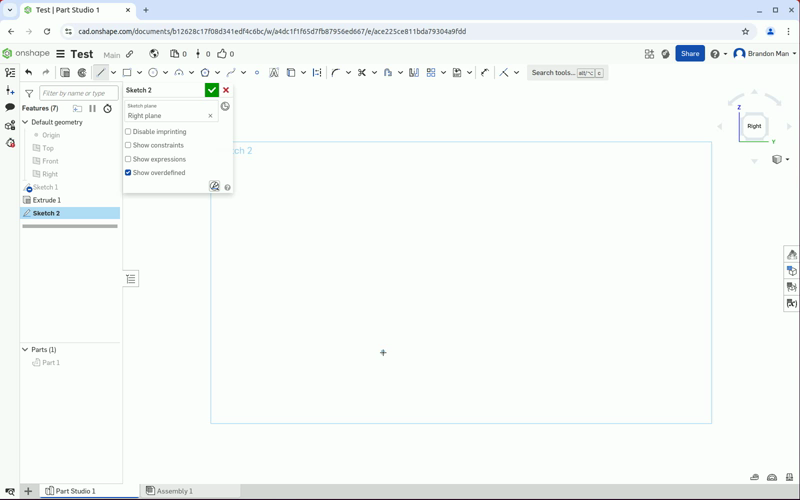
mouse_move(413, 352)
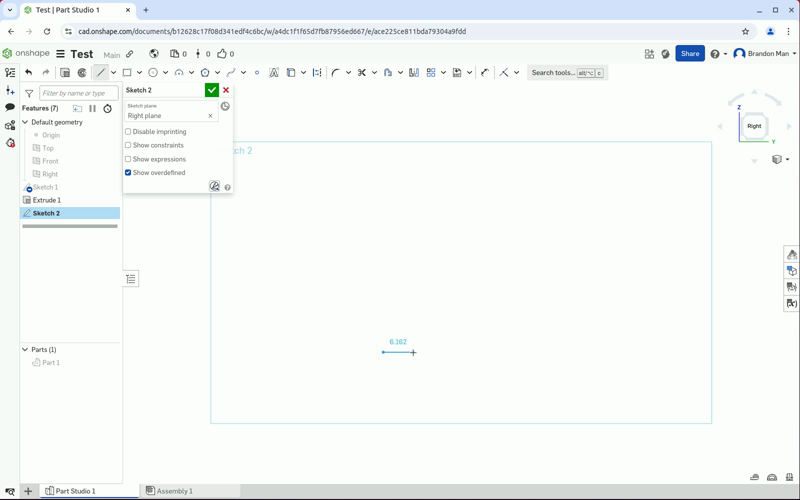
mouse_move(400, 352)
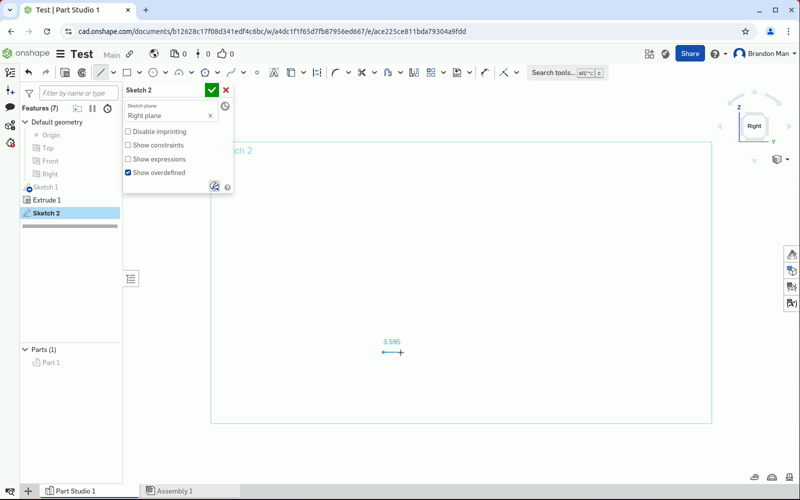
click(400, 352)
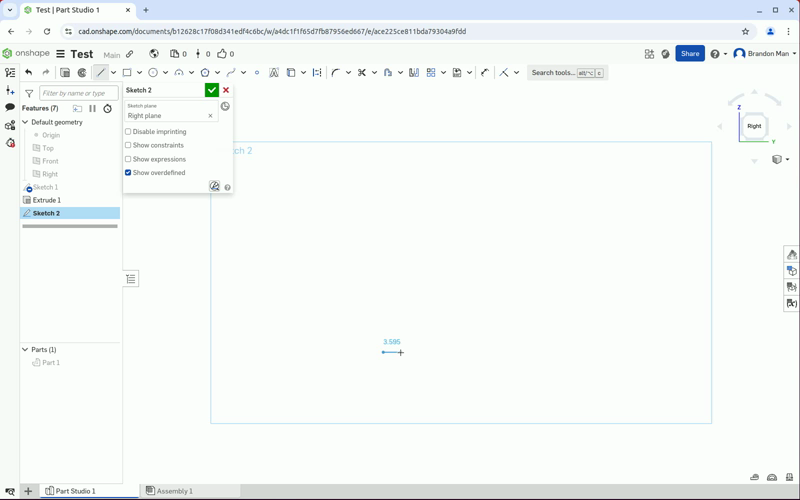
key_up(shift)
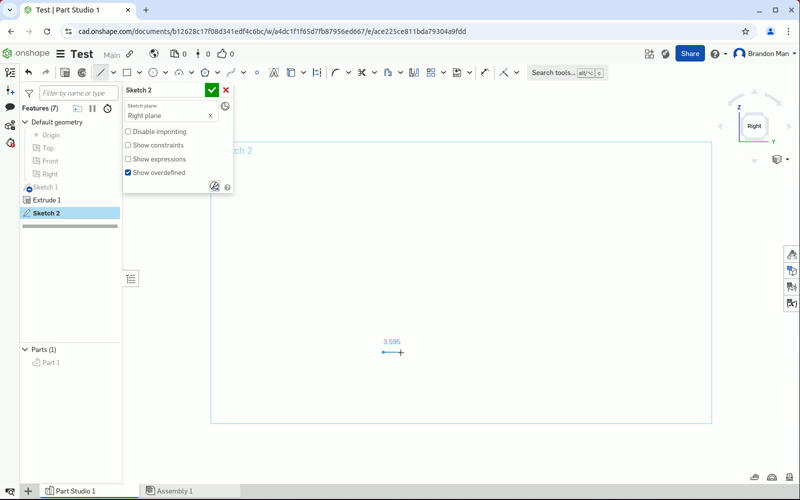
key(esc)
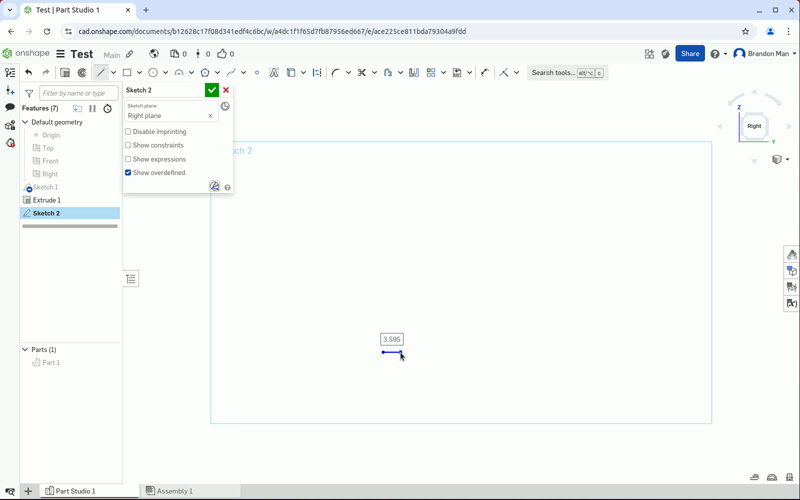
key(a)
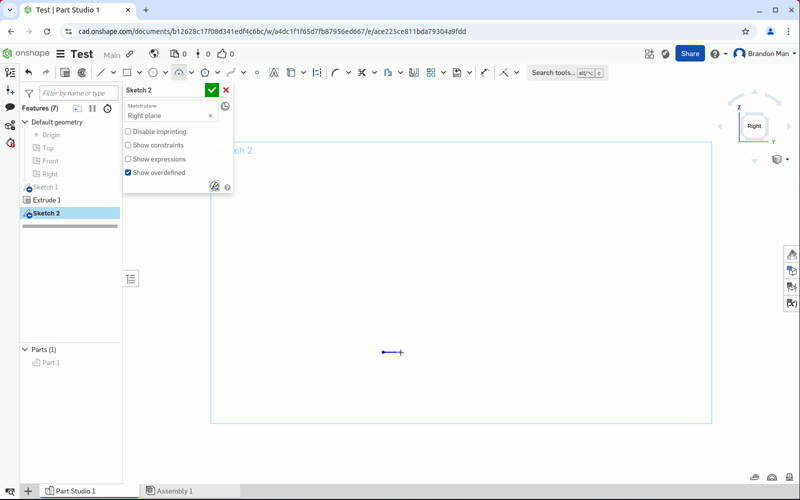
mouse_move(400, 352)
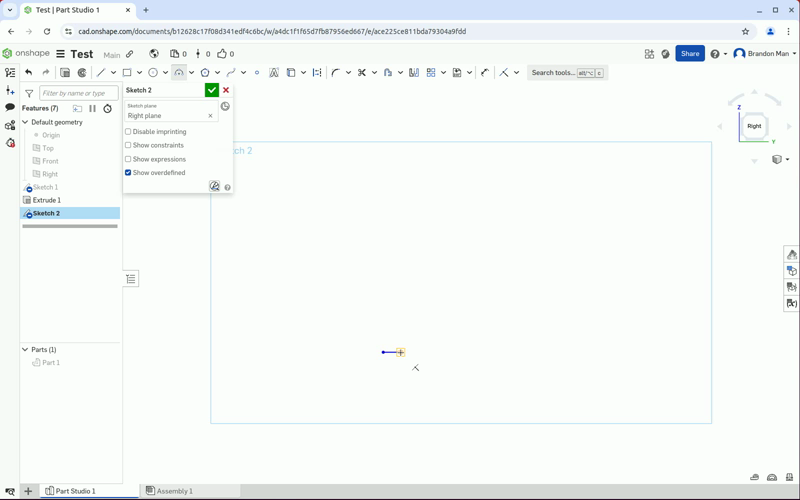
click(400, 352)
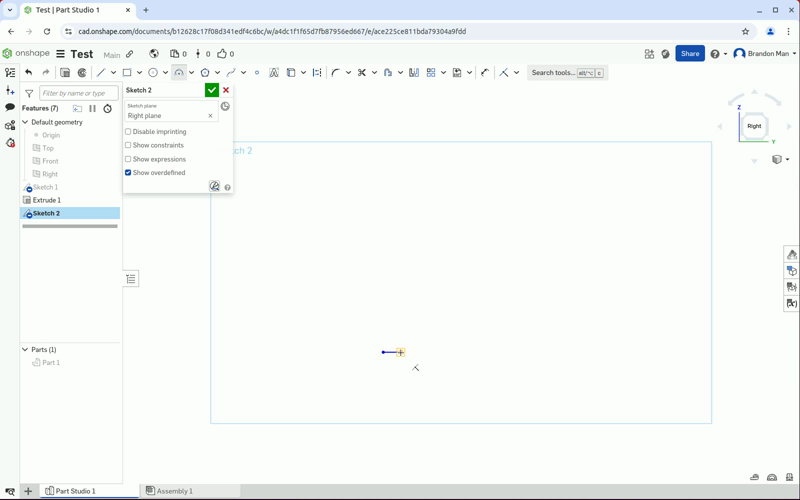
key_down(shift)
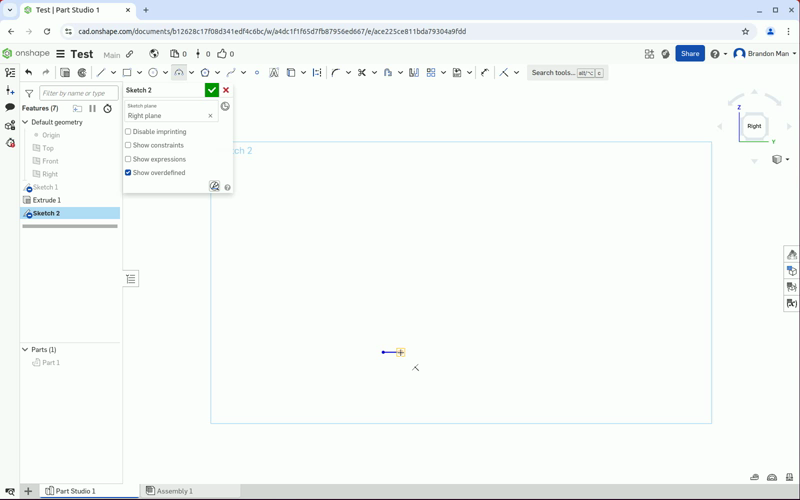
mouse_move(435, 213)
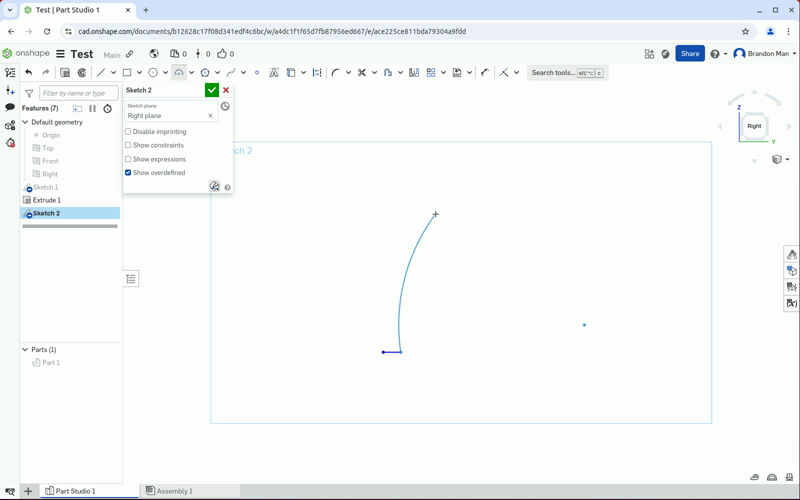
click(435, 213)
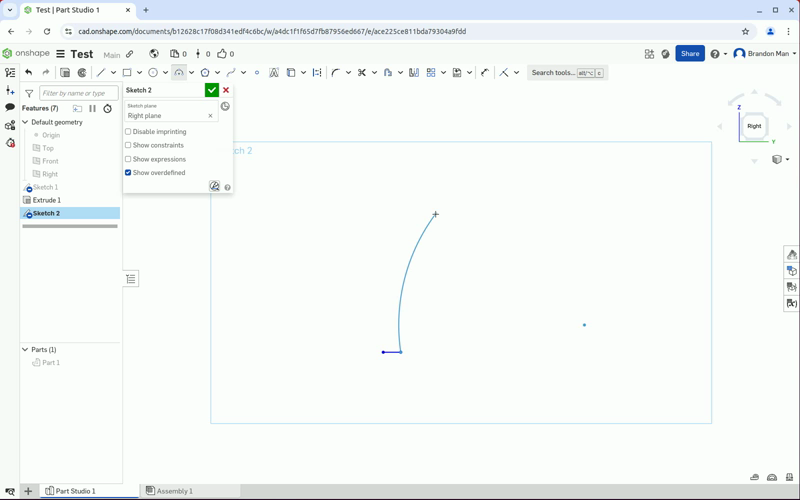
mouse_move(437, 288)
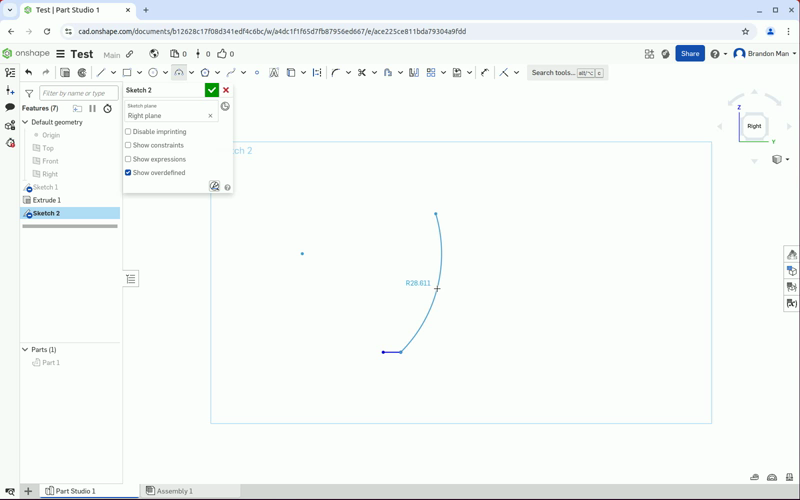
click(437, 288)
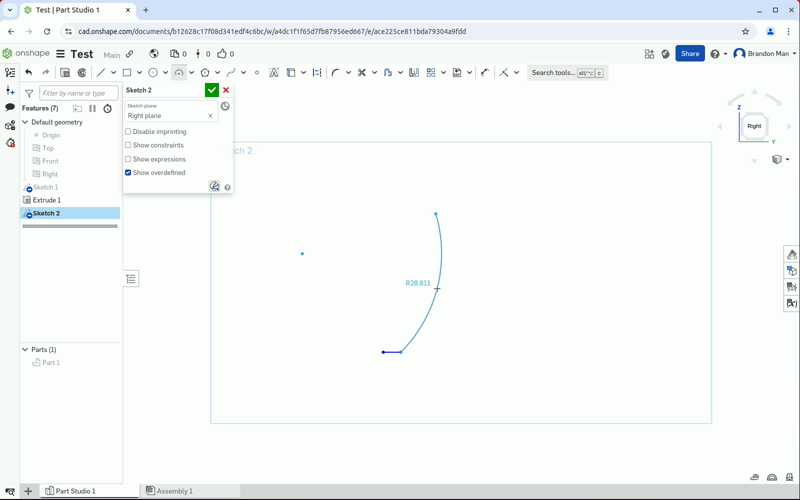
key_up(shift)
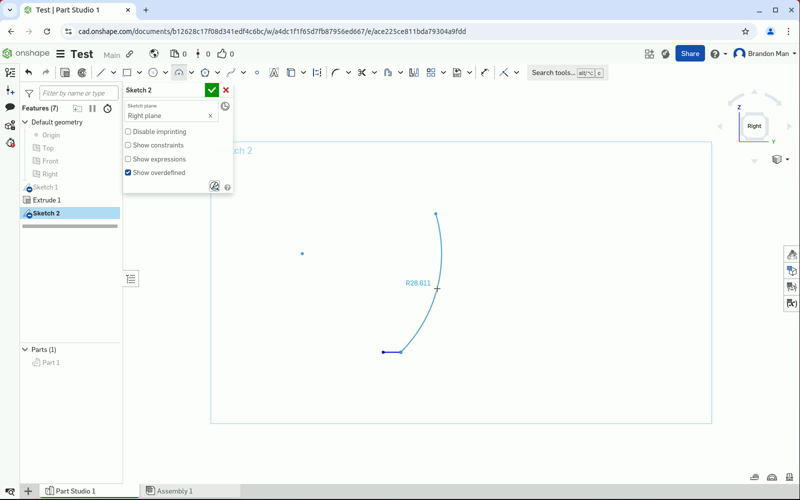
key(esc)
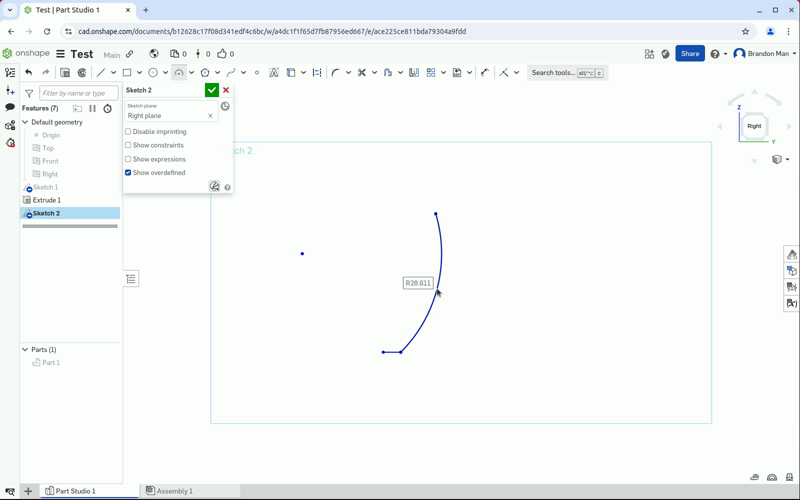
key(l)
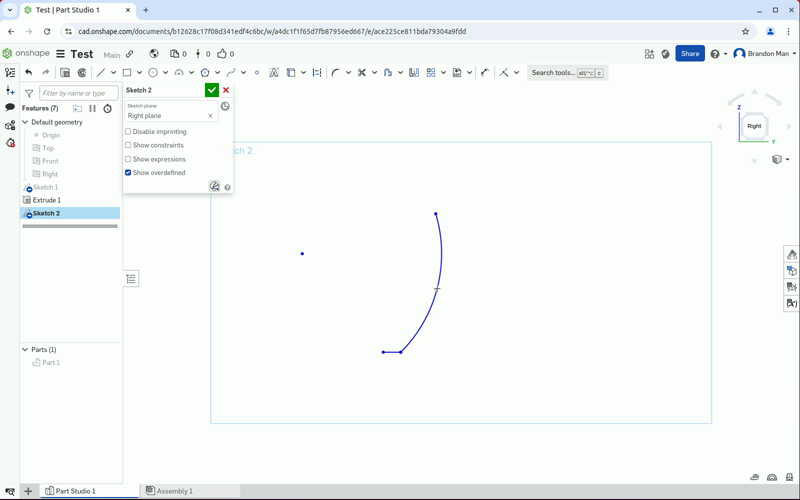
mouse_move(435, 213)
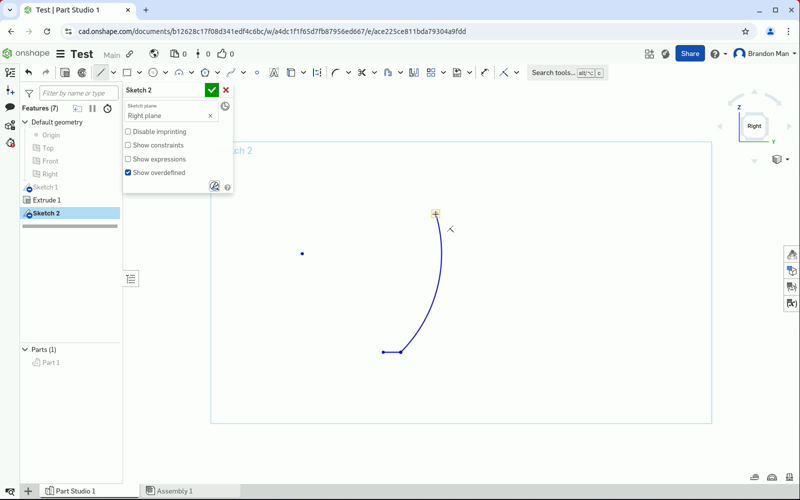
click(435, 213)
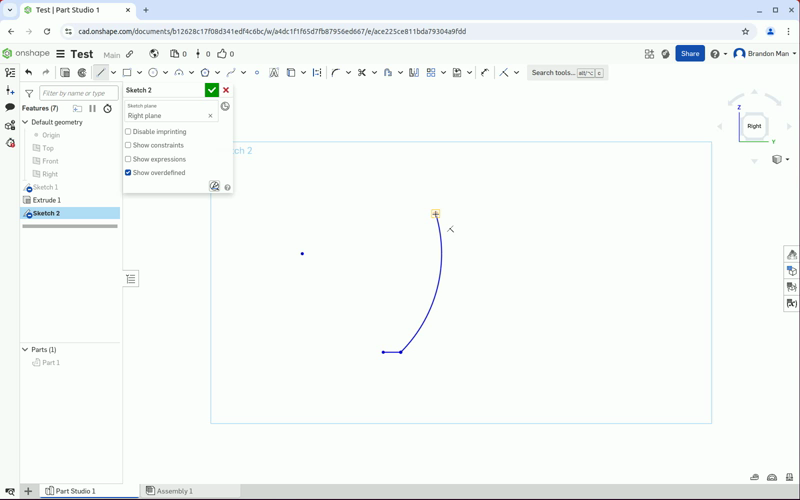
key_down(shift)
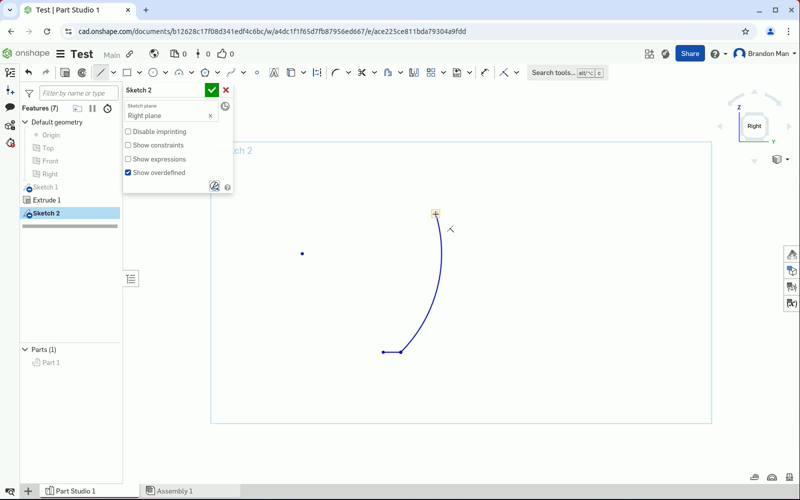
mouse_move(465, 213)
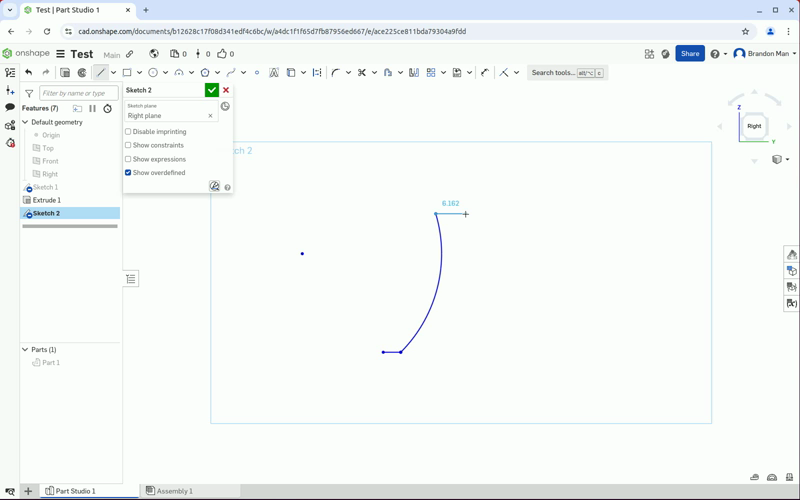
mouse_move(418, 213)
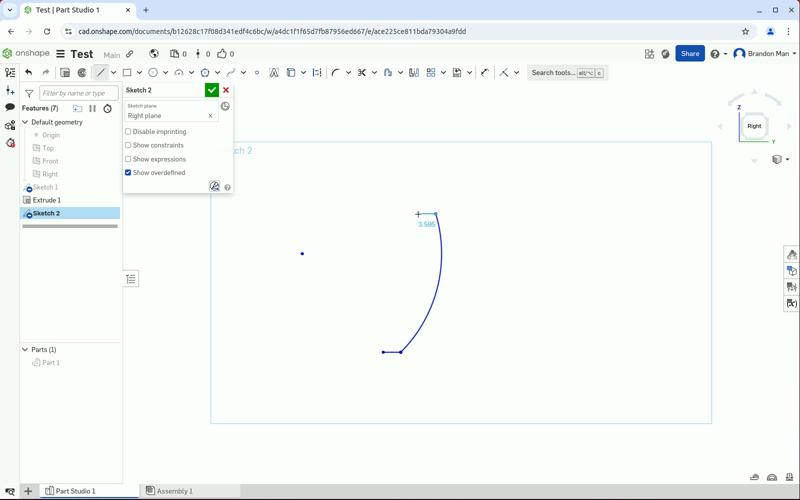
click(418, 213)
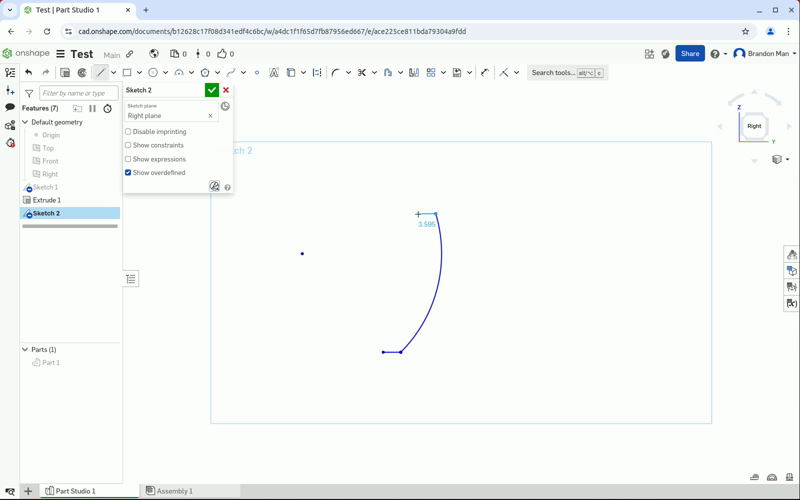
key_up(shift)
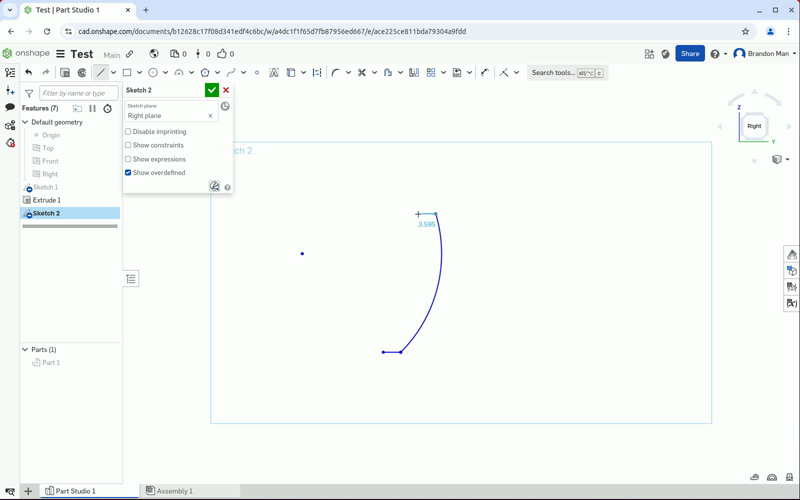
key(esc)
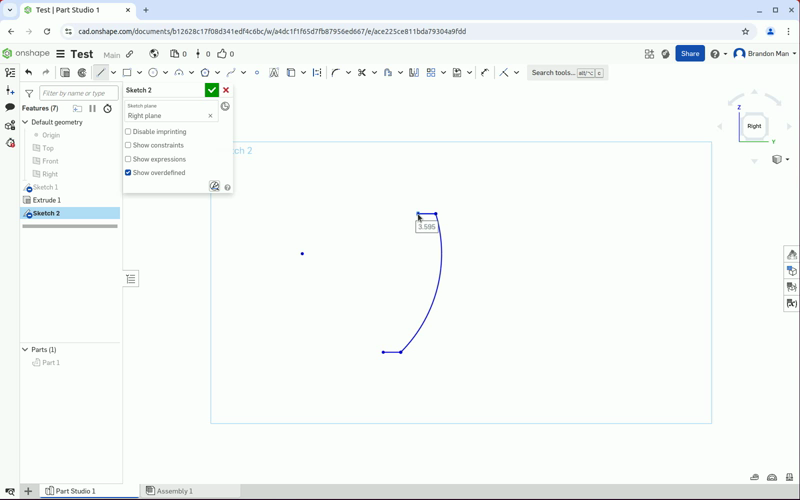
key(a)
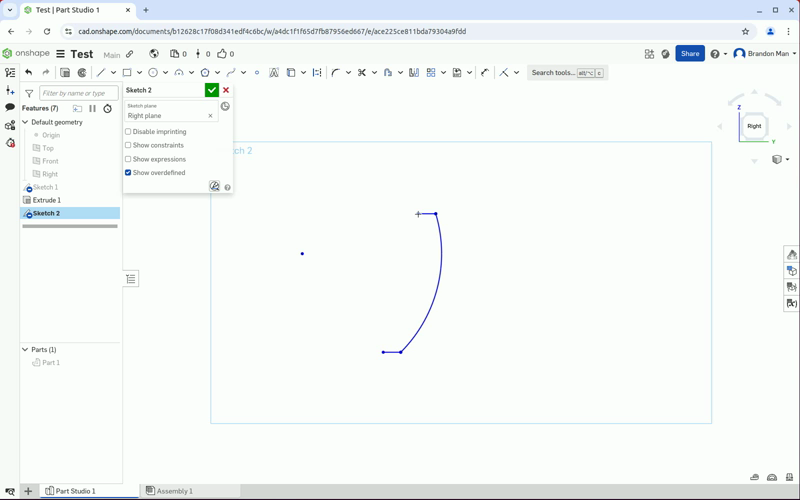
mouse_move(418, 213)
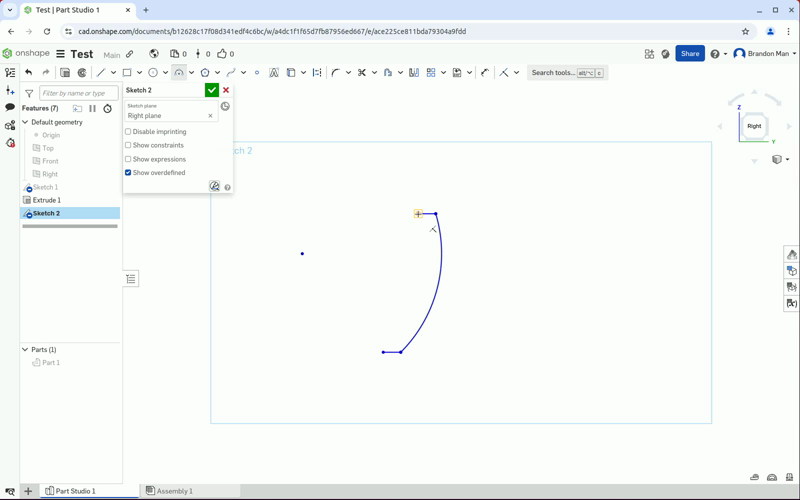
click(418, 213)
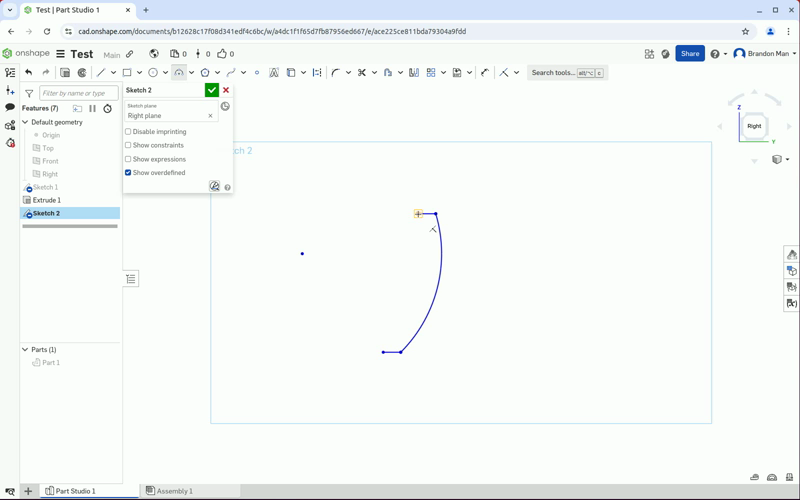
mouse_move(383, 352)
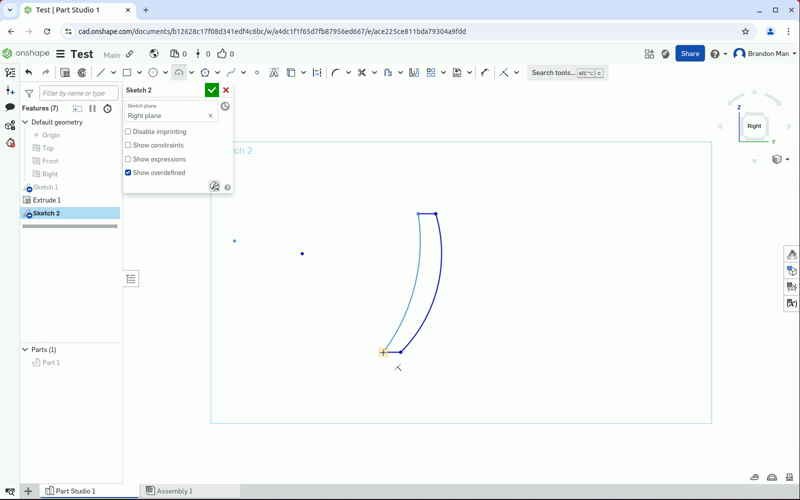
click(383, 352)
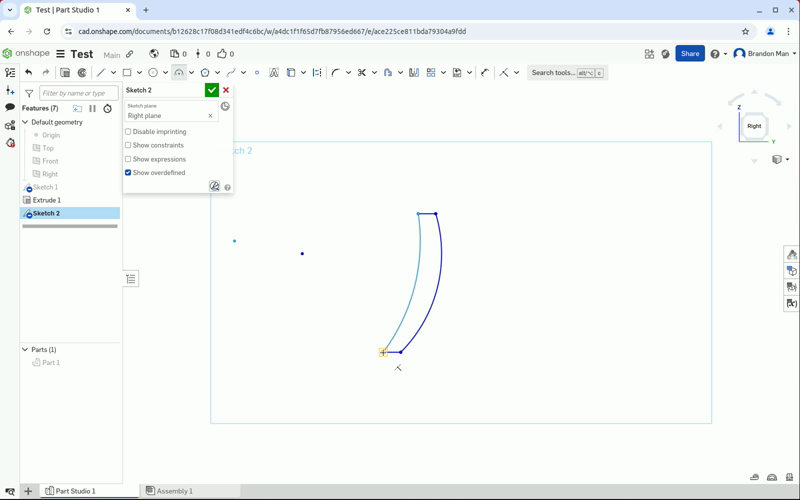
key_down(shift)
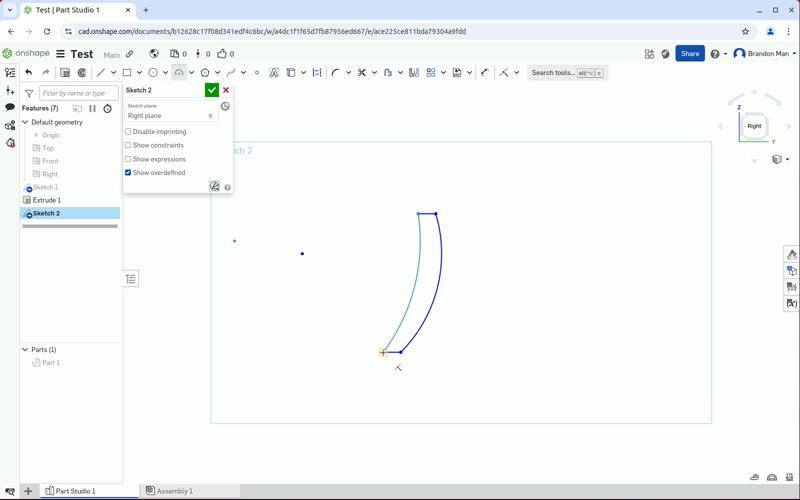
mouse_move(419, 288)
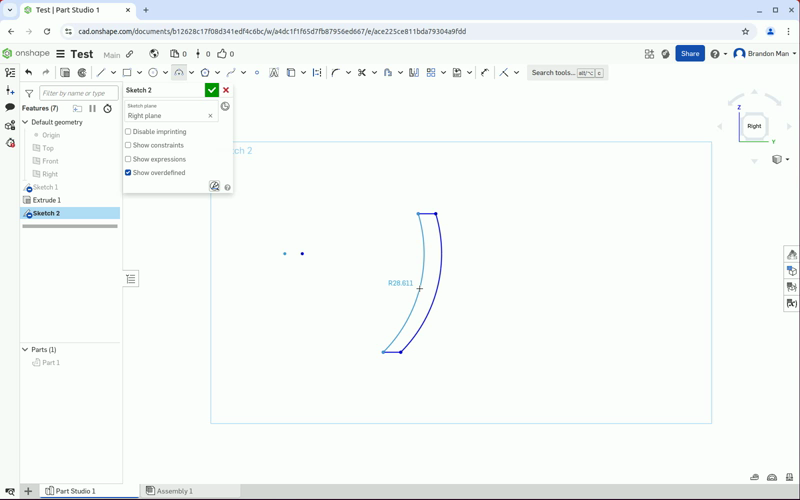
click(419, 288)
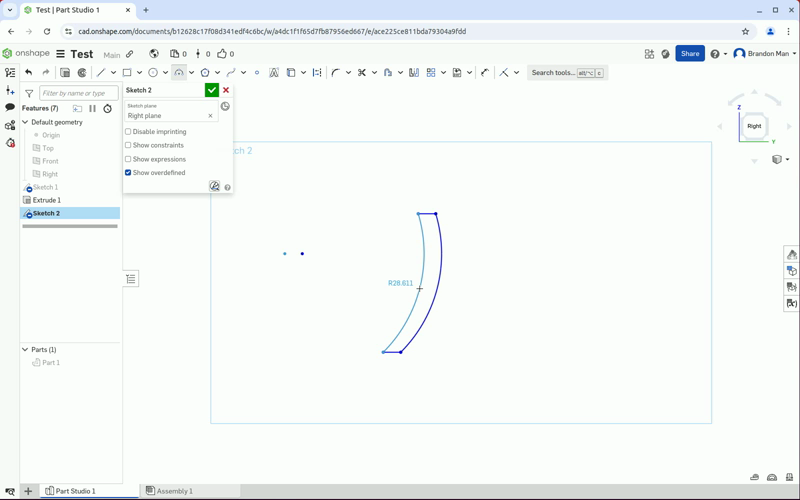
key_up(shift)
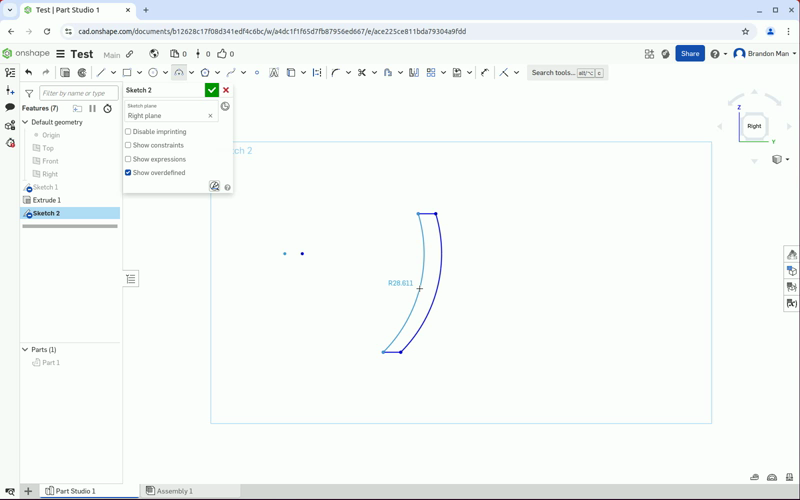
key(esc)
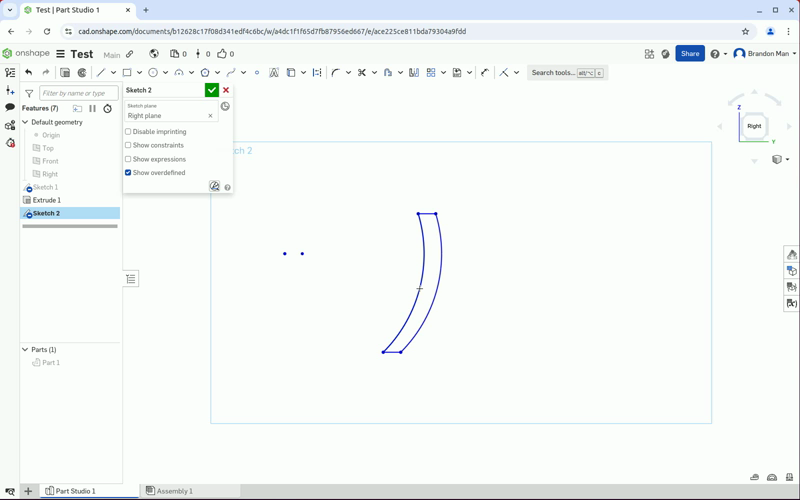
mouse_move(430, 291)
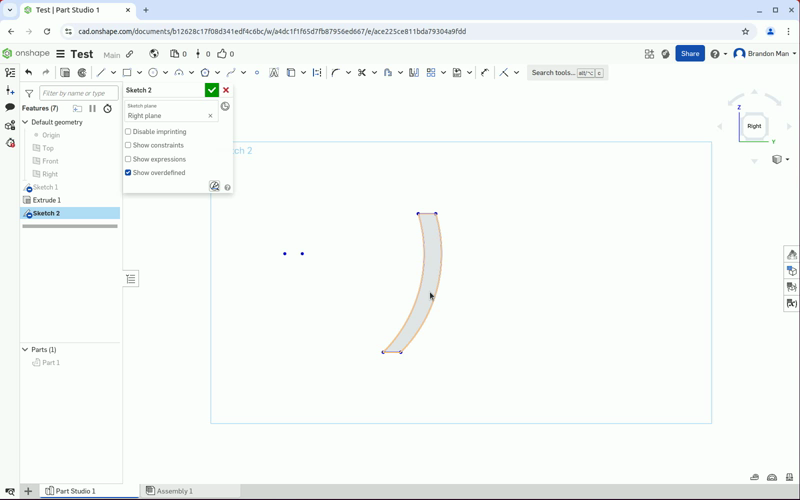
click(430, 291)
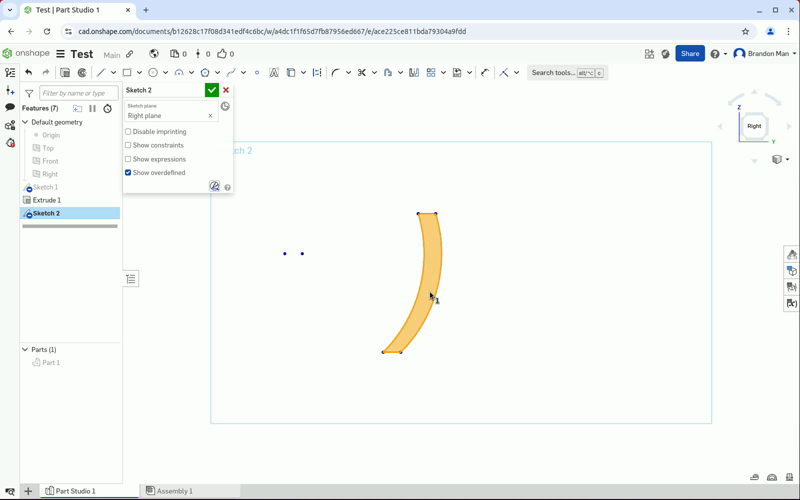
mouse_move(73, 352)
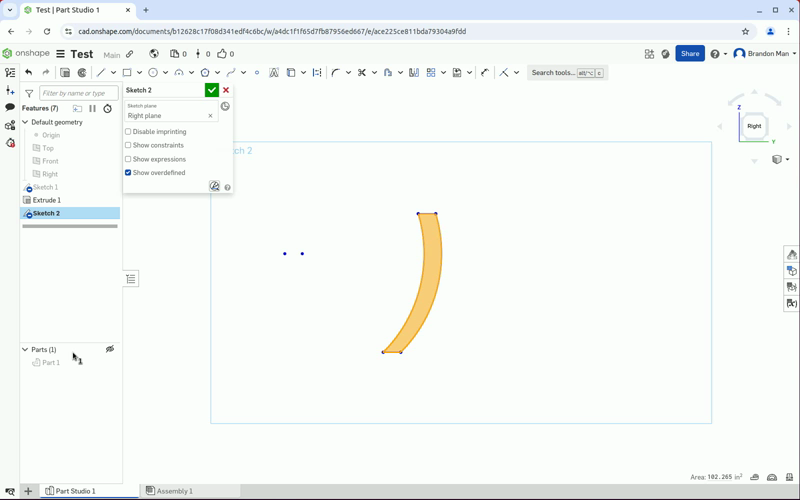
key(shift+y)
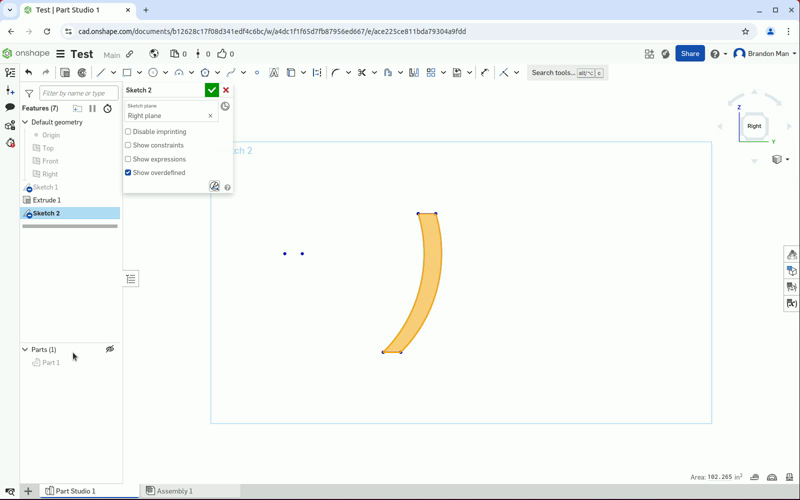
key(shift+e)
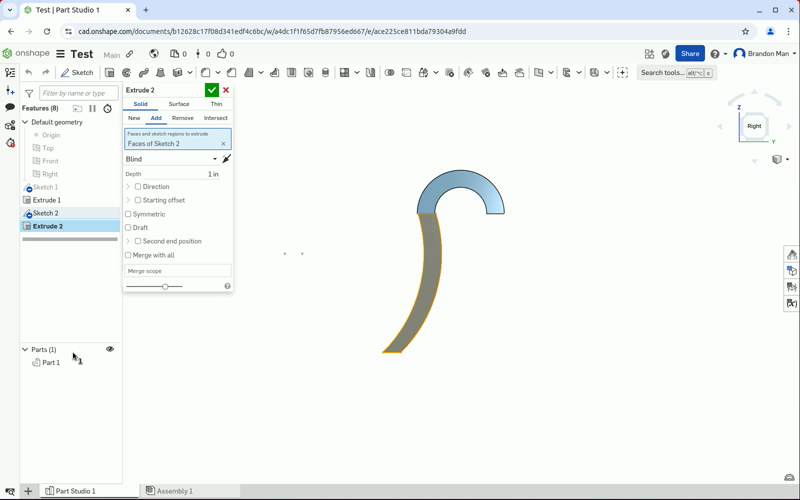
mouse_move(143, 106)
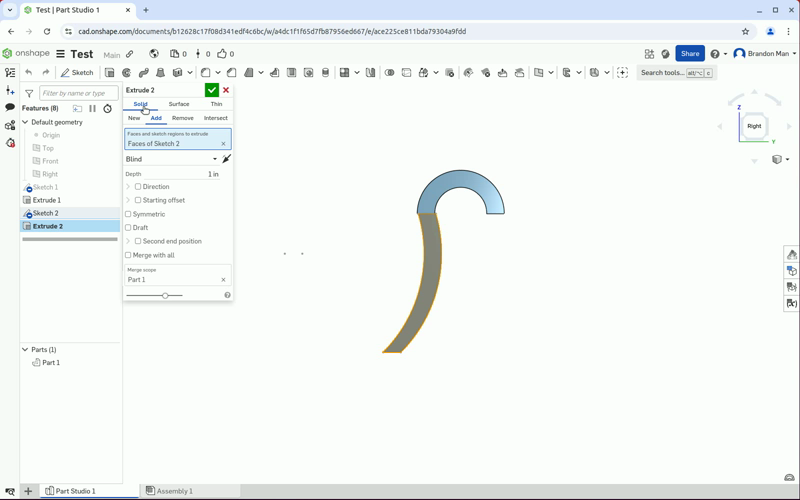
click(143, 106)
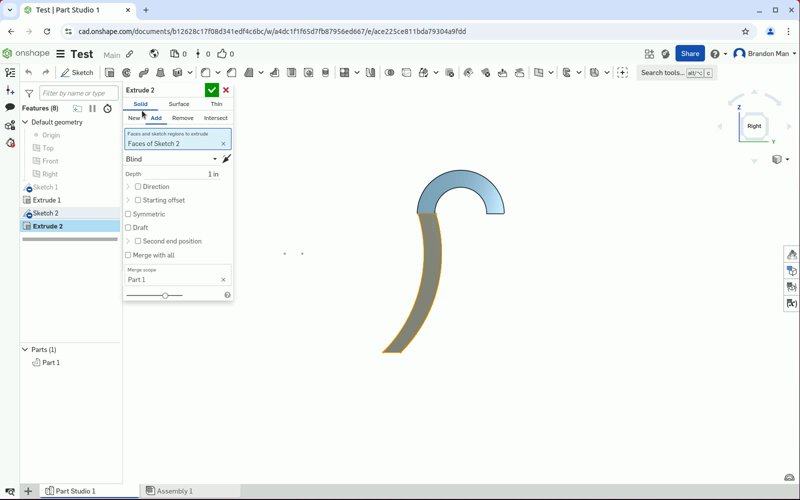
mouse_move(137, 120)
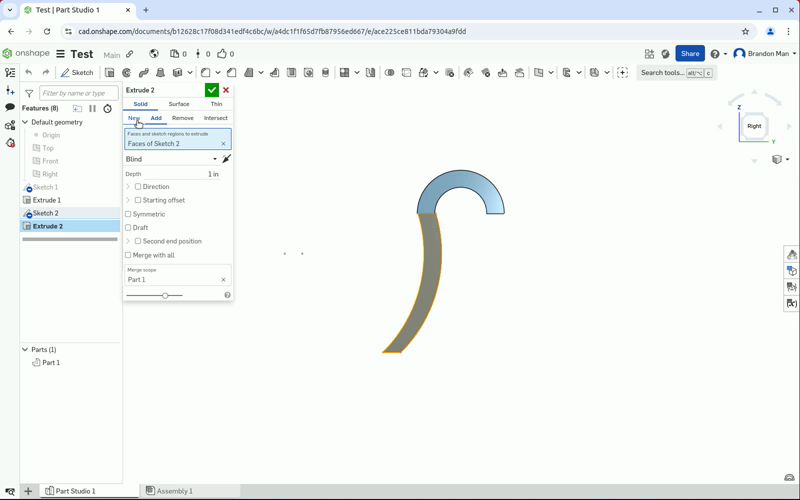
click(137, 120)
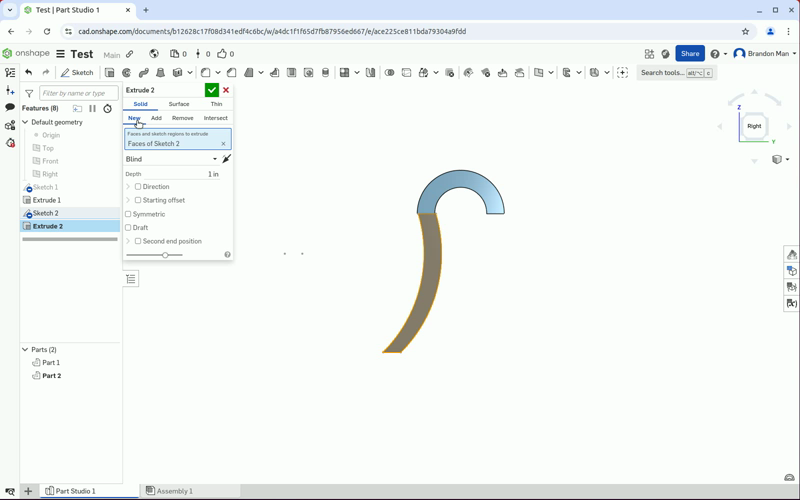
key(tab, 4)
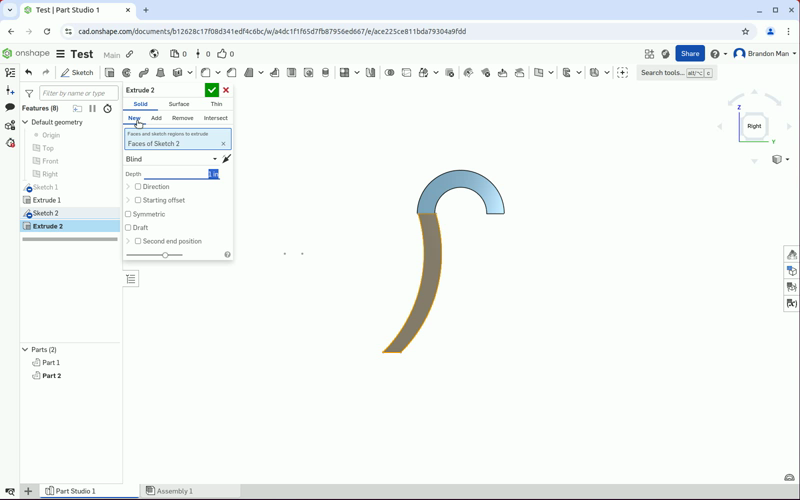
text(17.812)
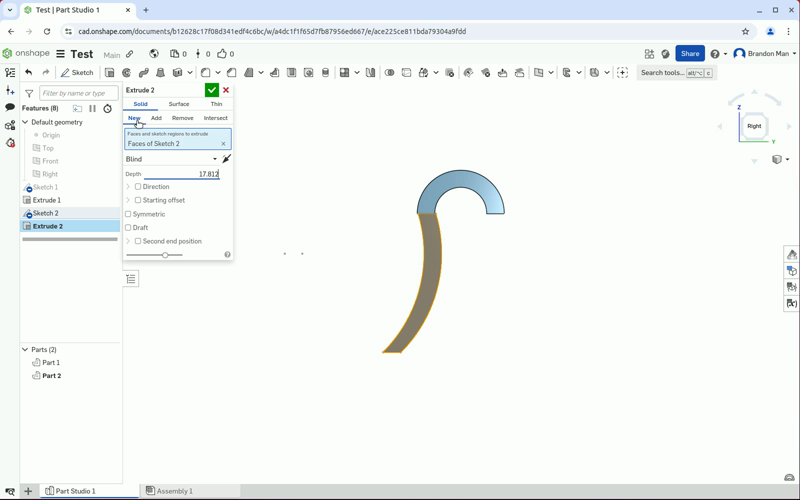
key(tab, 3)
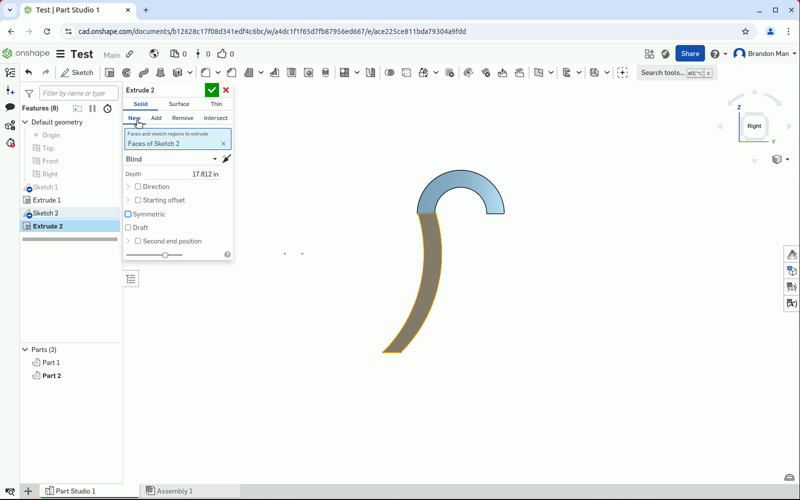
key(space)
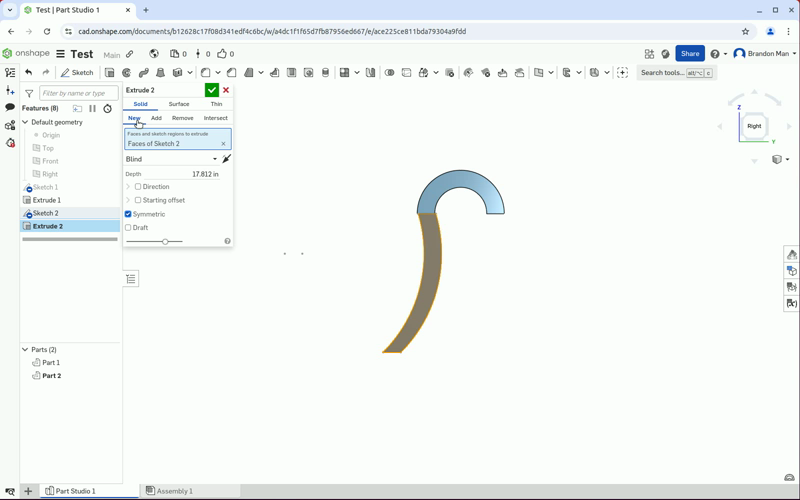
key(enter)
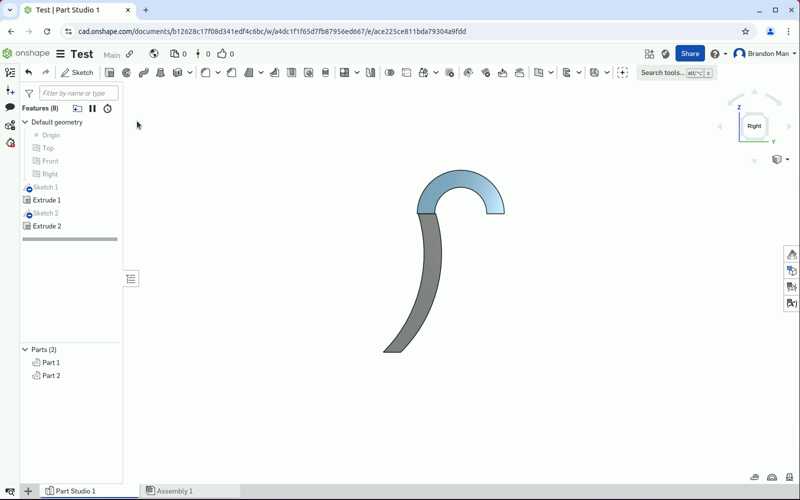
key(shift+h)
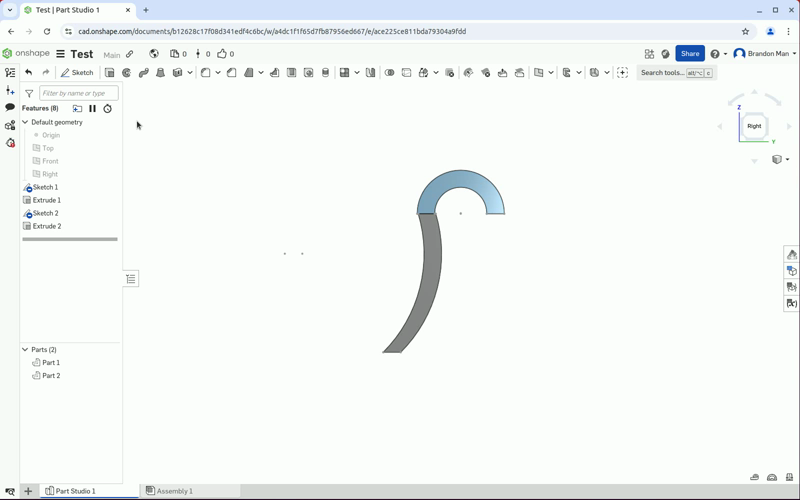
key(shift+h)
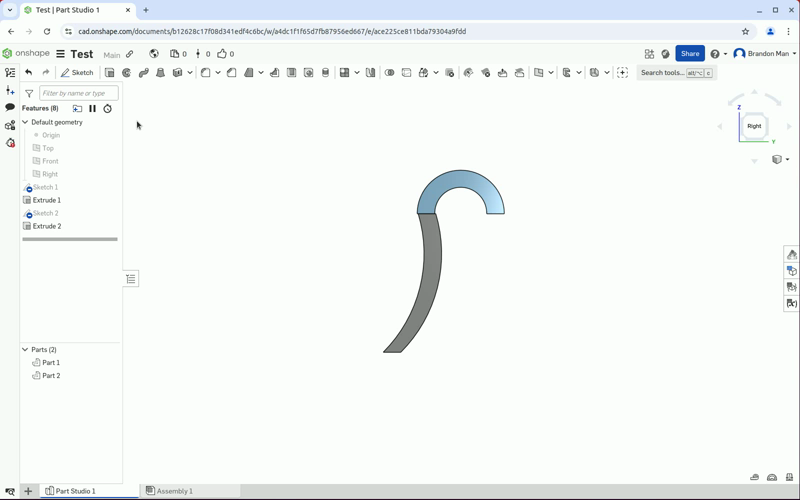
mouse_move(73, 189)
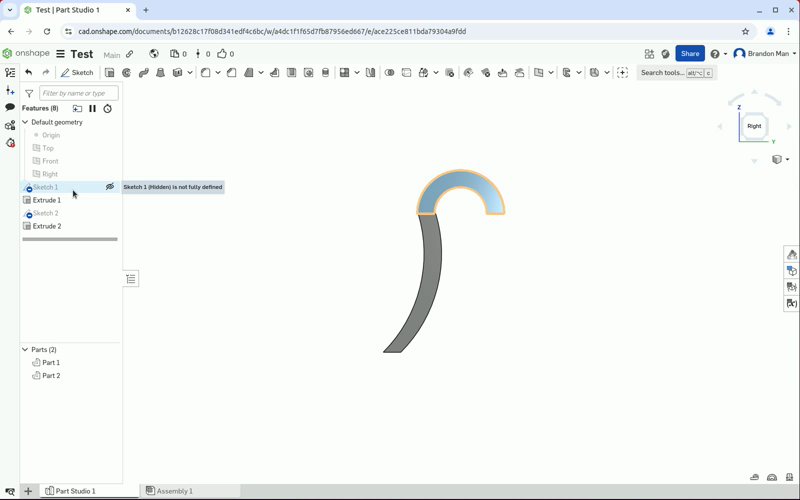
click(73, 189)
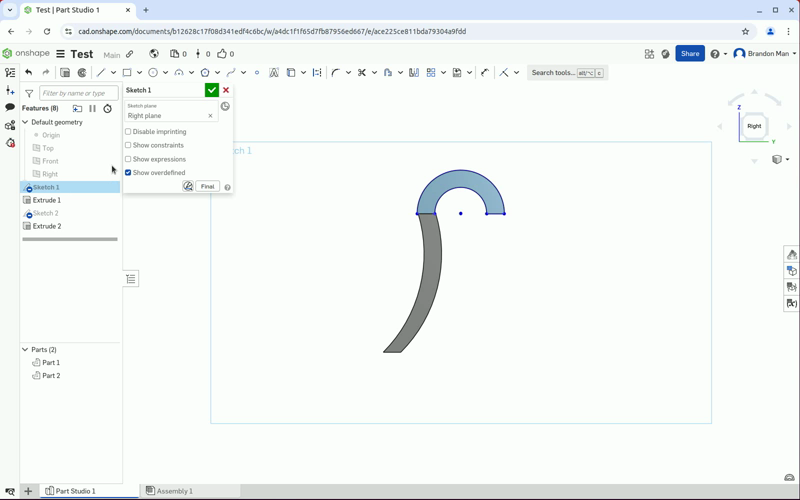
mouse_move(229, 92)
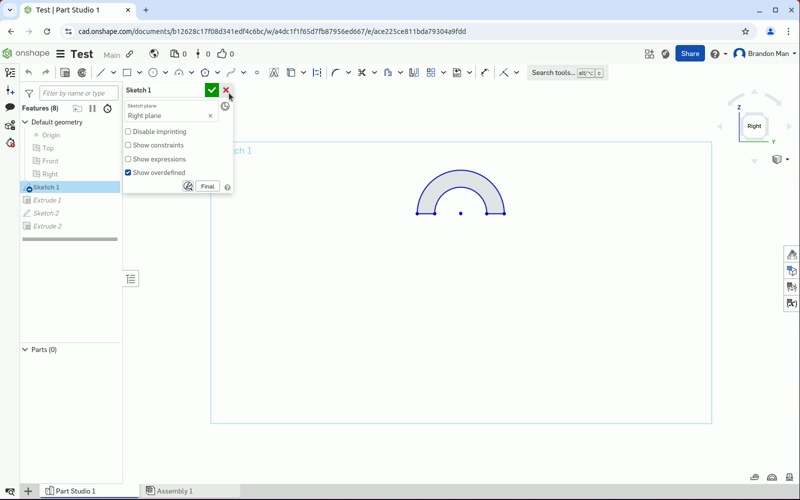
click(229, 92)
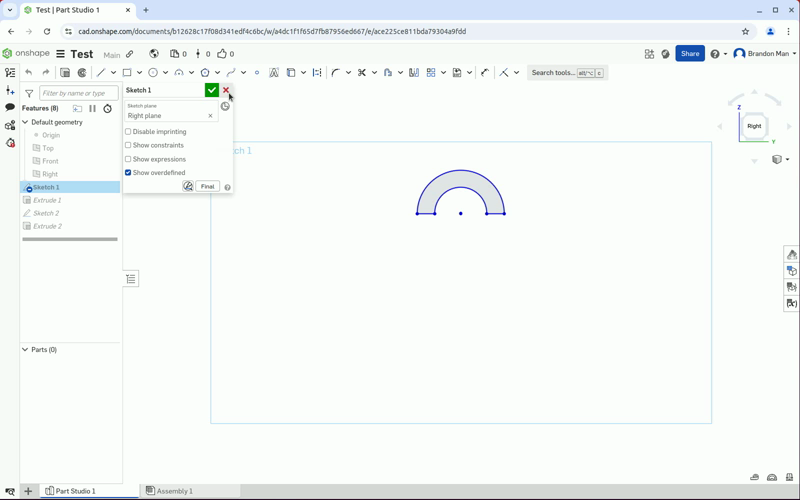
key(shift+s)
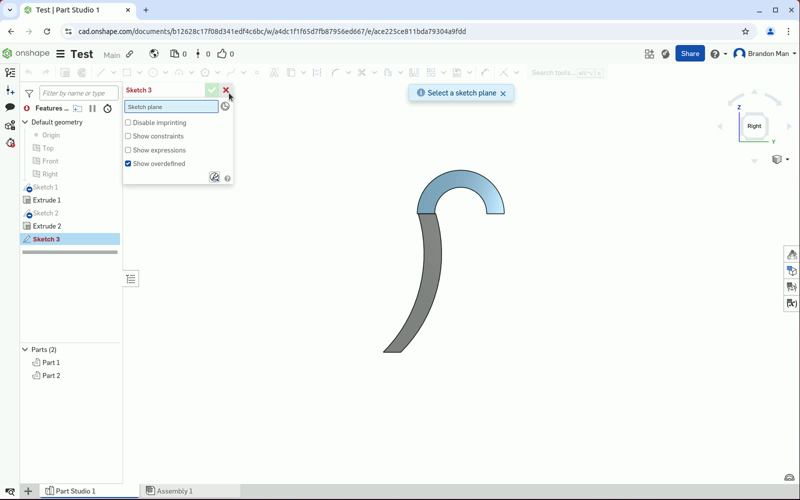
mouse_move(73, 176)
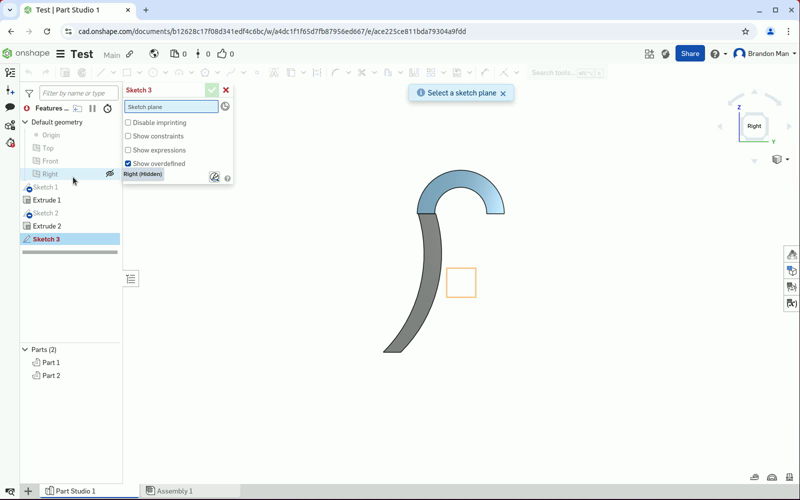
click(73, 176)
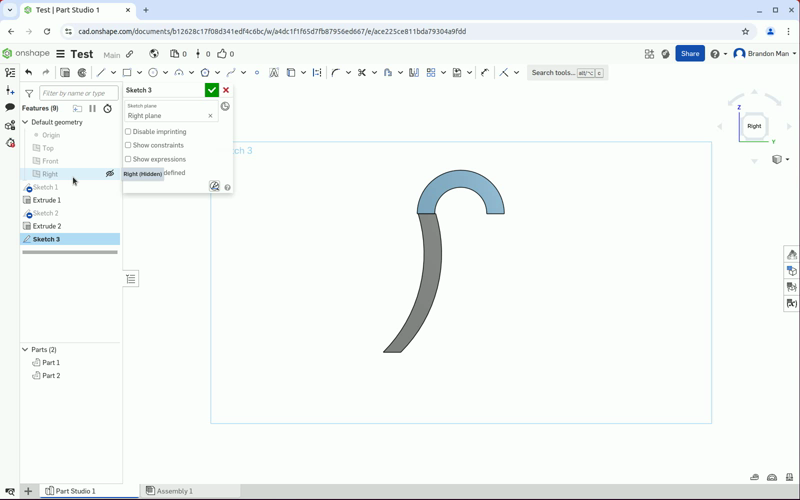
mouse_move(73, 352)
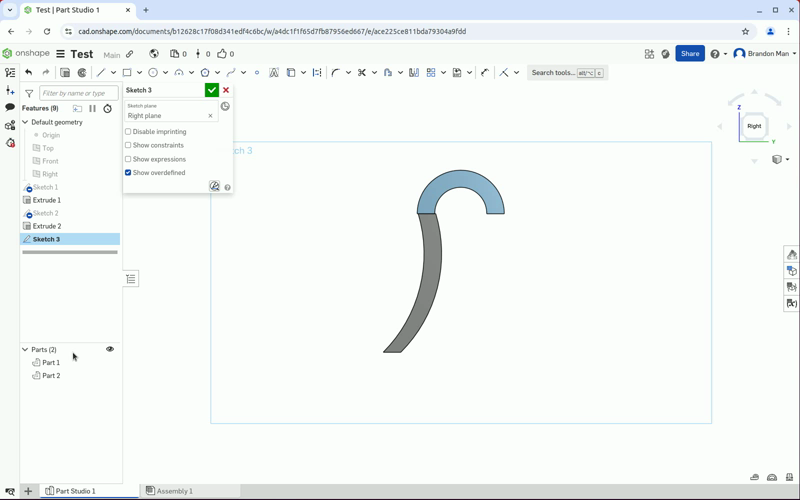
key(y)
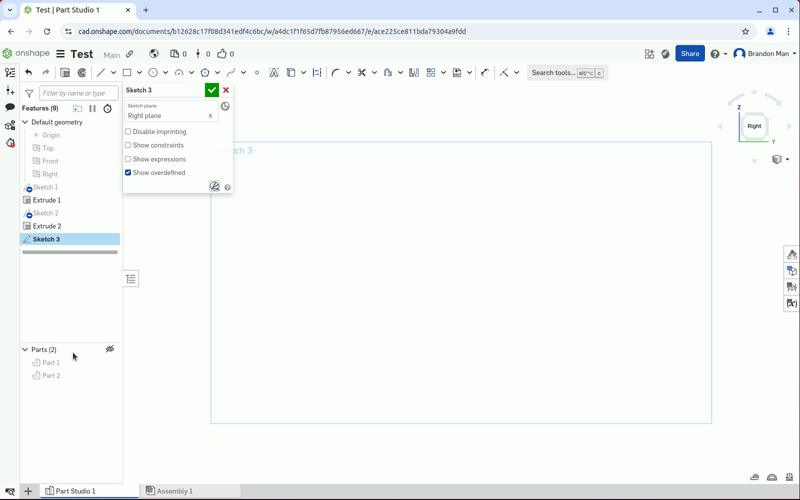
key(a)
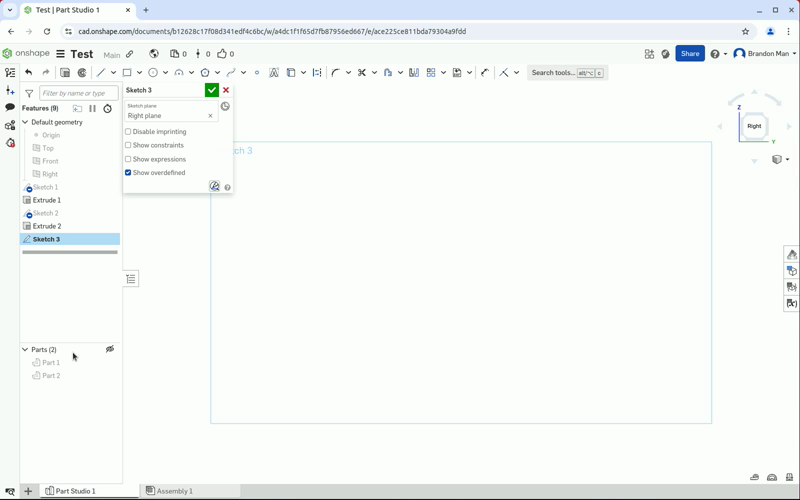
key_down(shift)
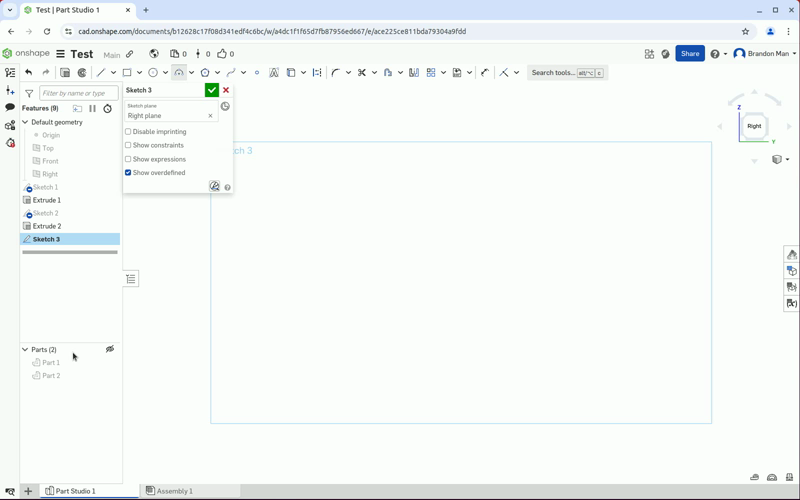
mouse_move(486, 213)
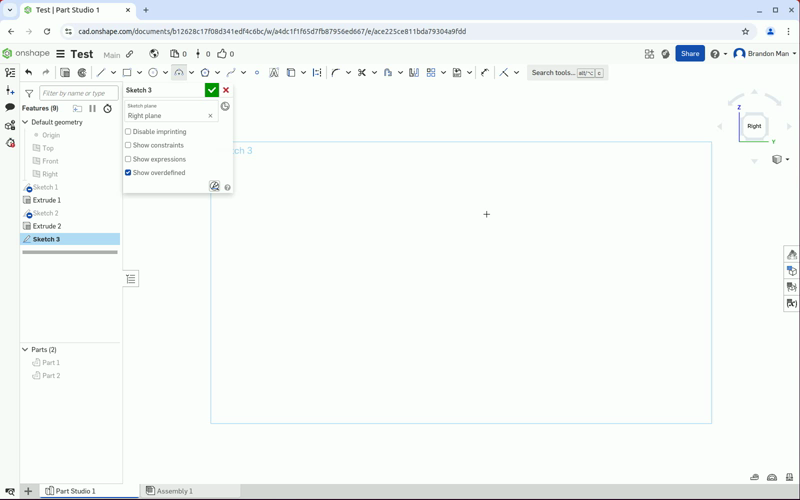
click(486, 213)
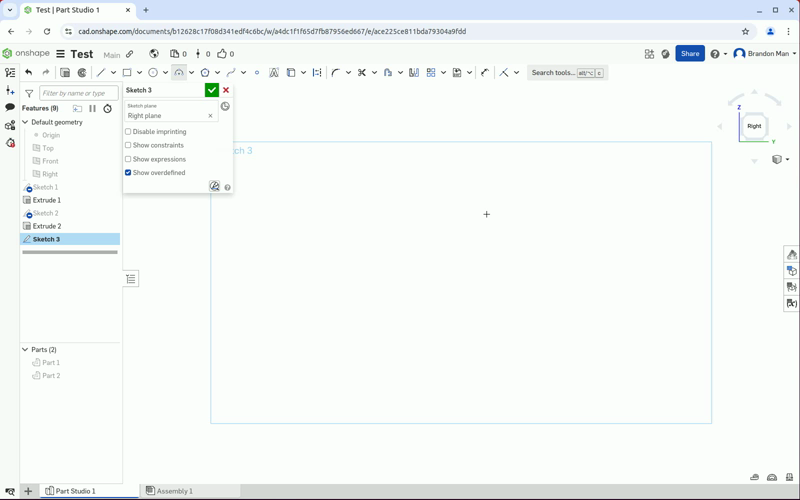
key_up(shift)
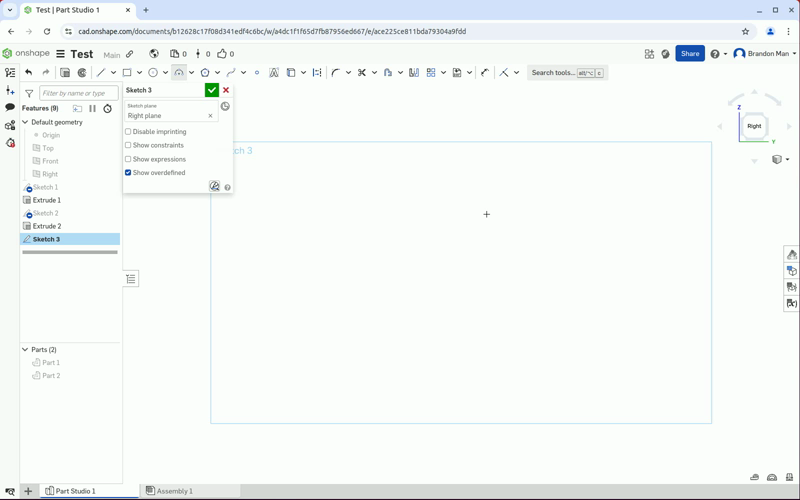
key_down(shift)
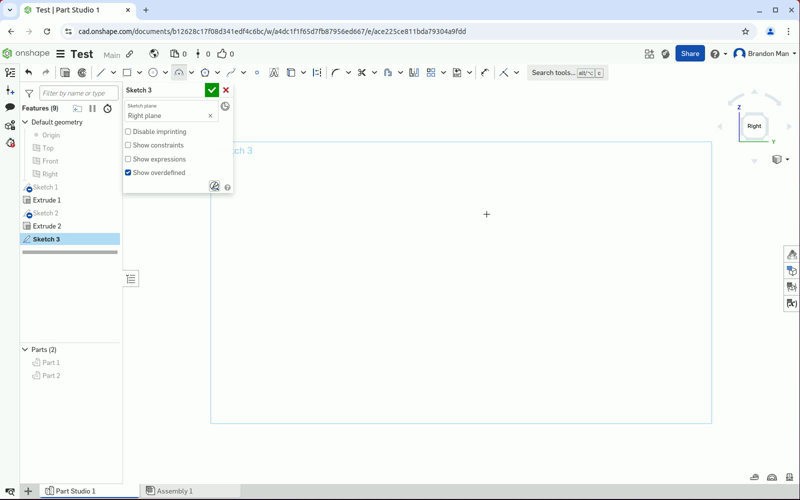
mouse_move(521, 351)
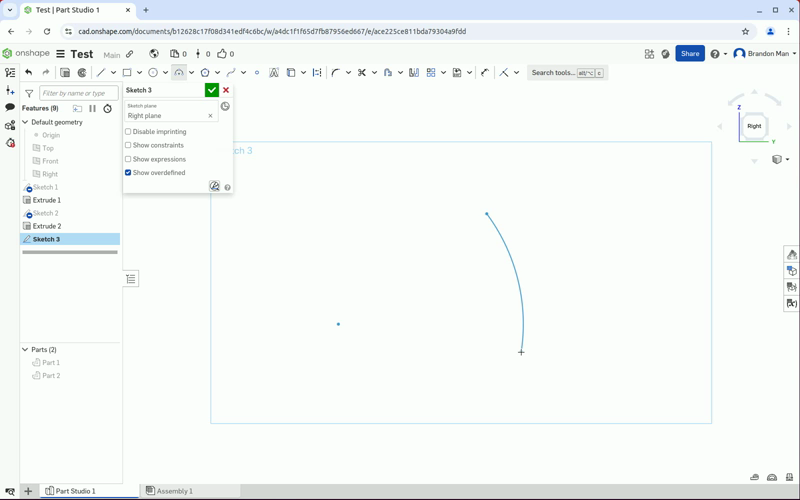
click(521, 351)
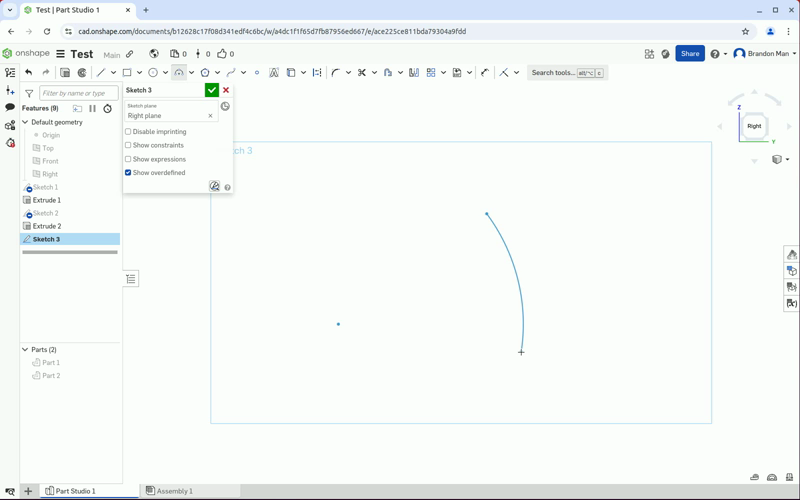
mouse_move(484, 287)
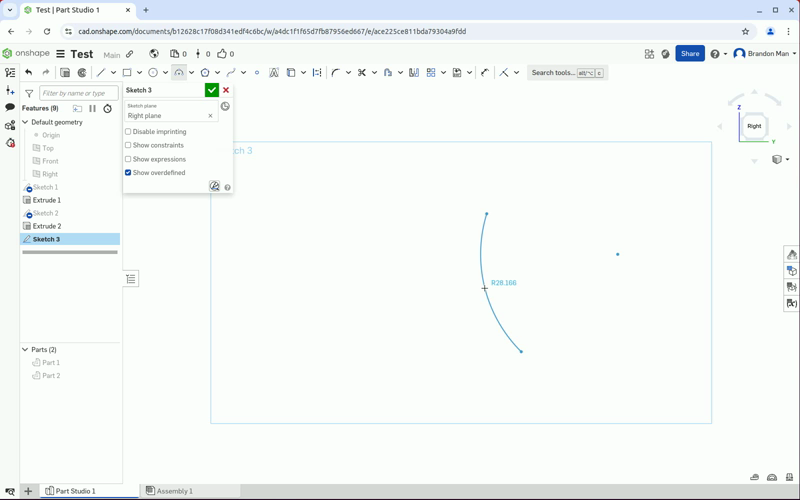
click(484, 287)
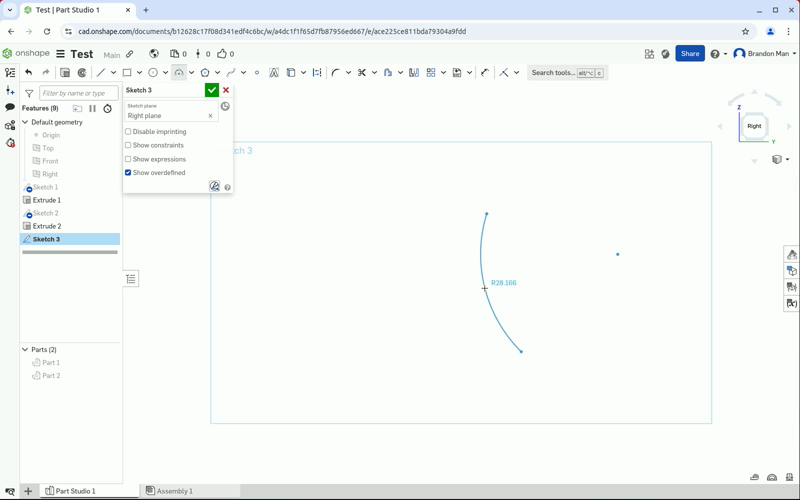
key_up(shift)
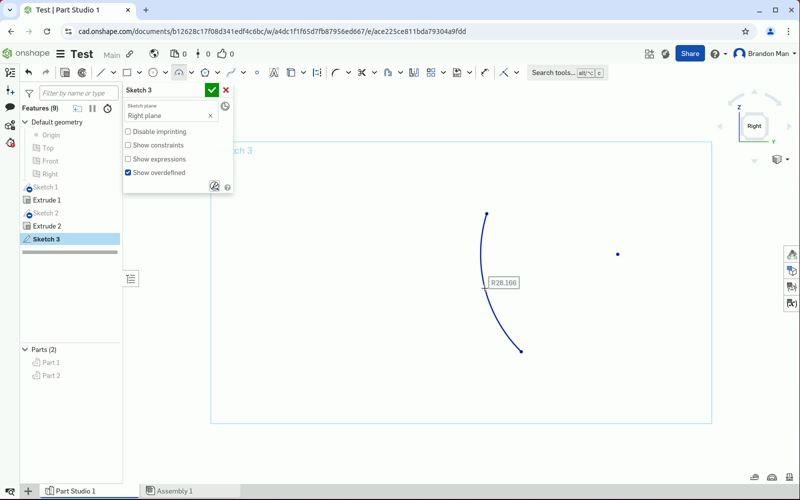
key(esc)
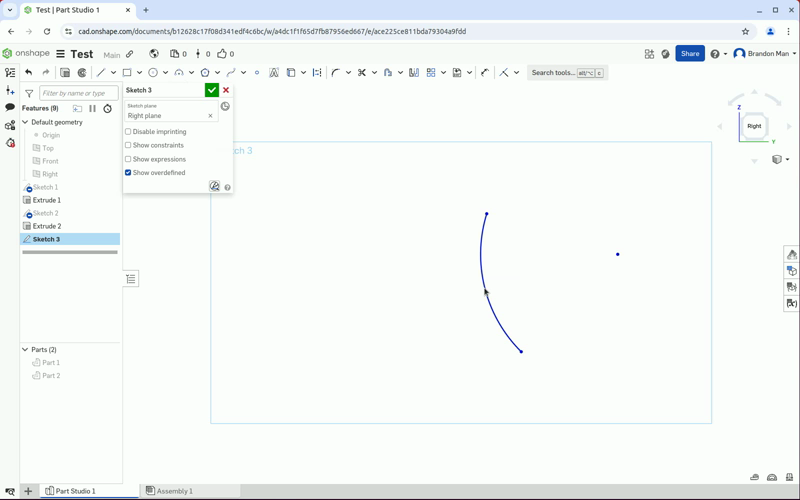
key(l)
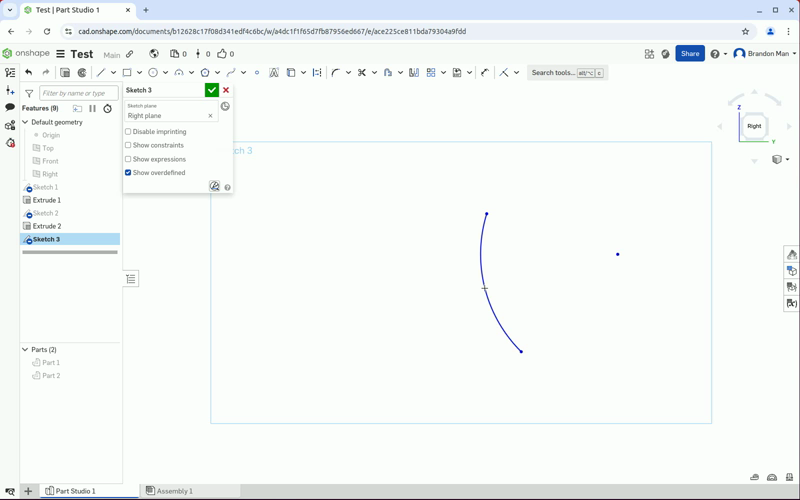
mouse_move(521, 351)
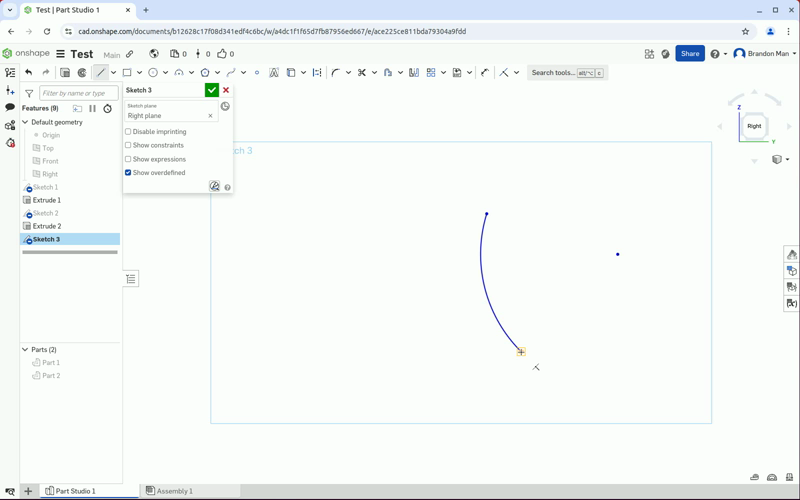
click(521, 351)
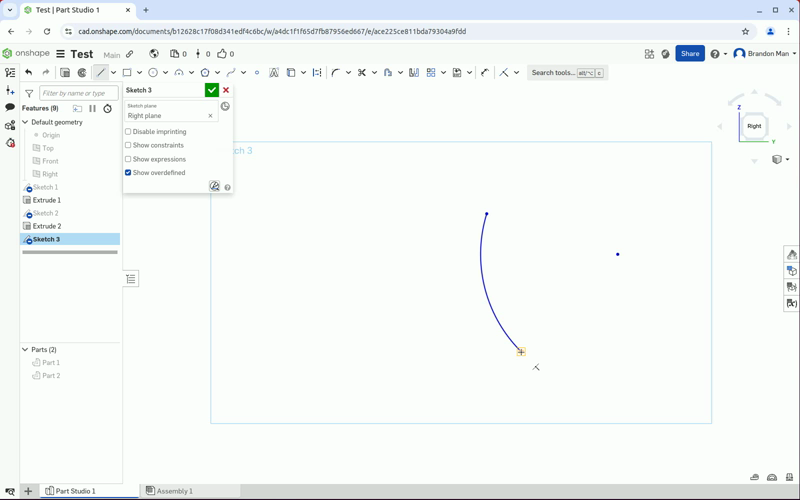
key_down(shift)
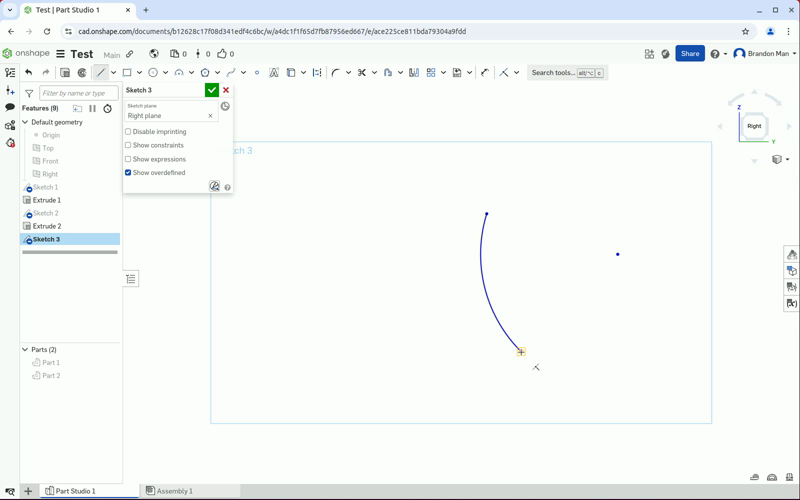
mouse_move(551, 351)
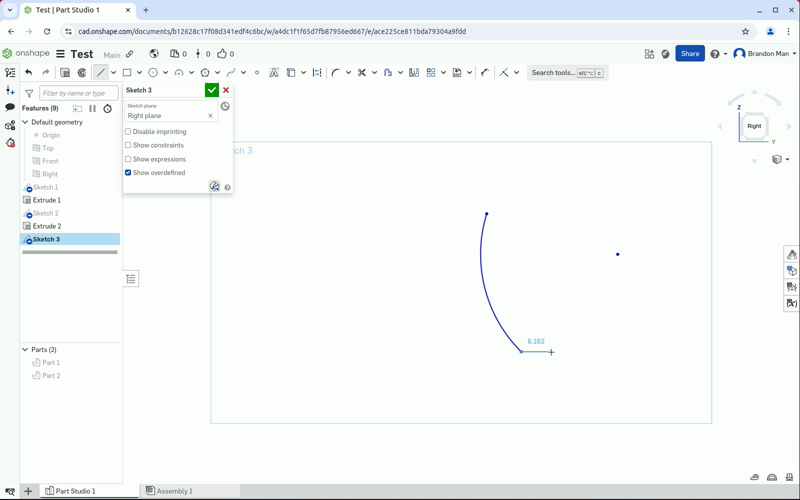
mouse_move(538, 351)
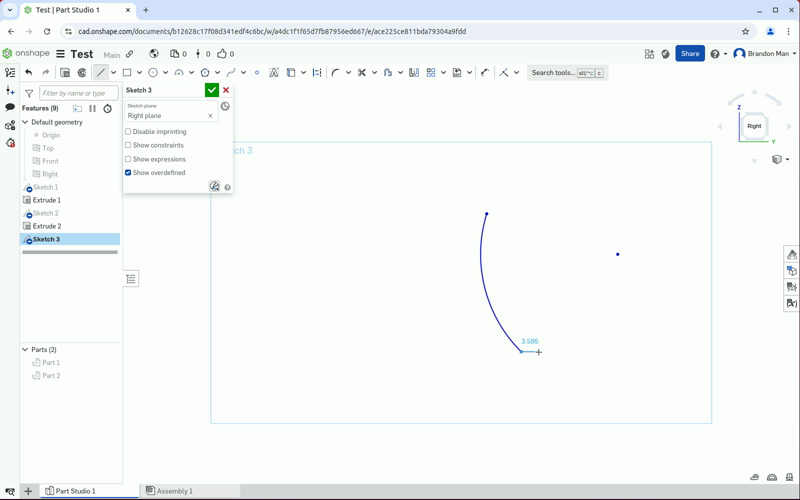
click(538, 351)
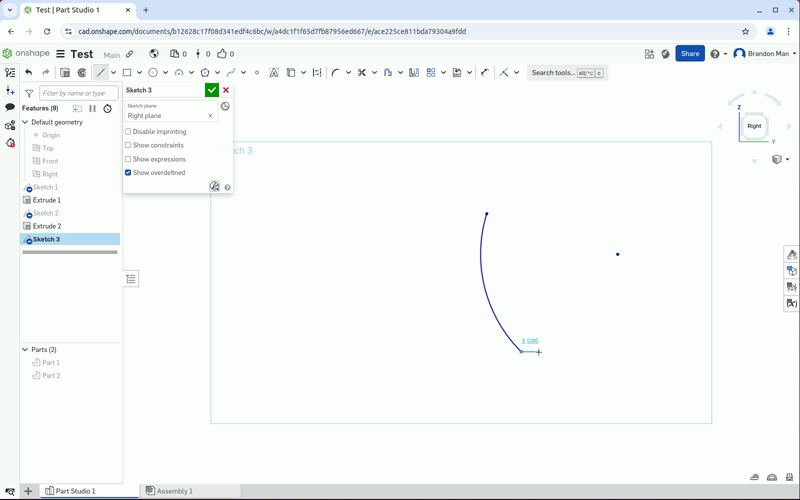
key_up(shift)
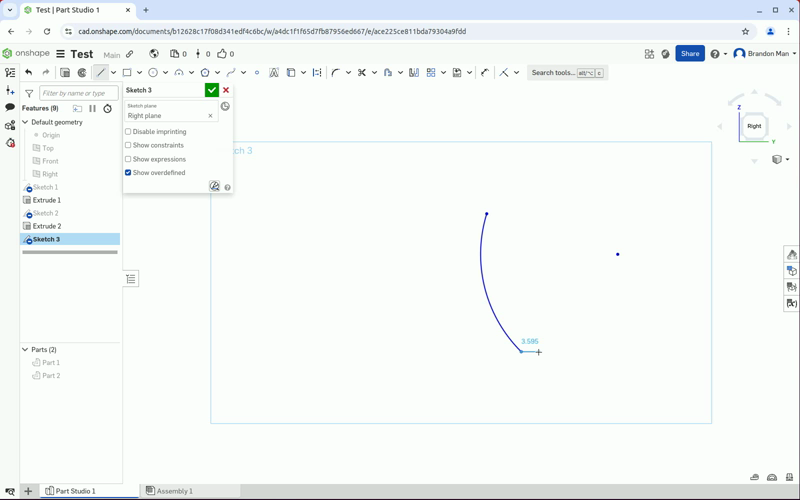
key(esc)
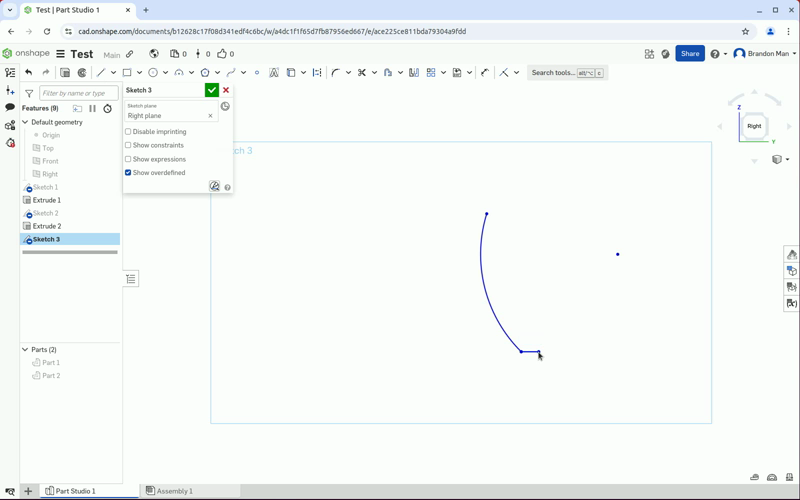
key(a)
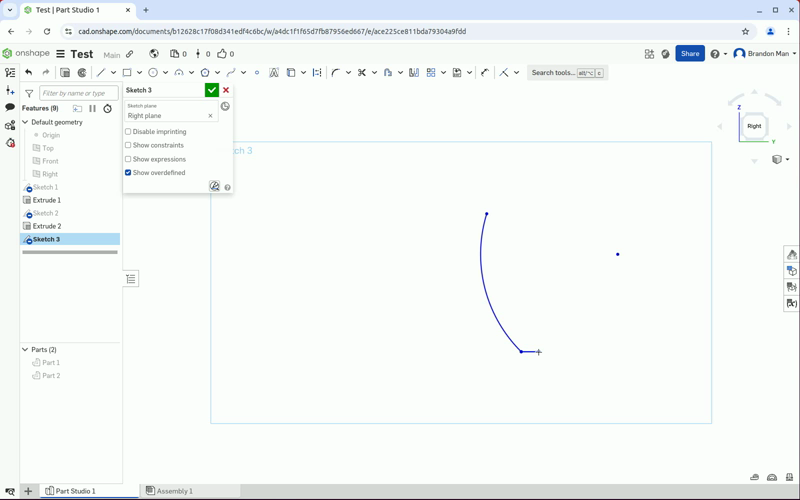
mouse_move(538, 351)
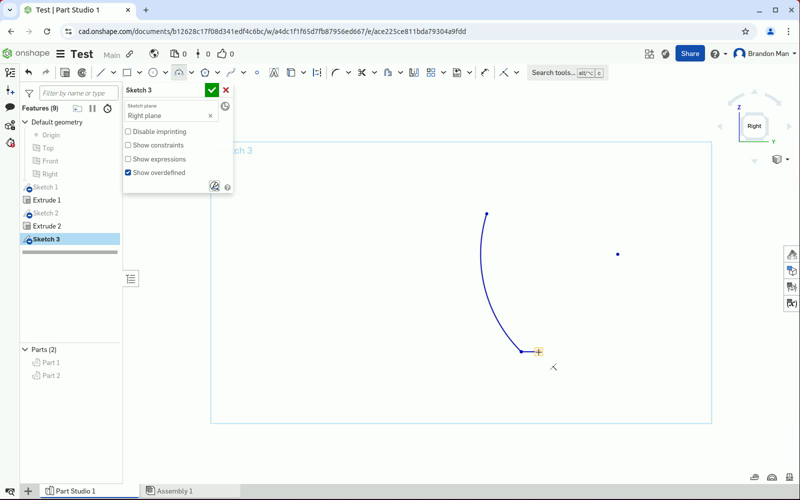
click(538, 351)
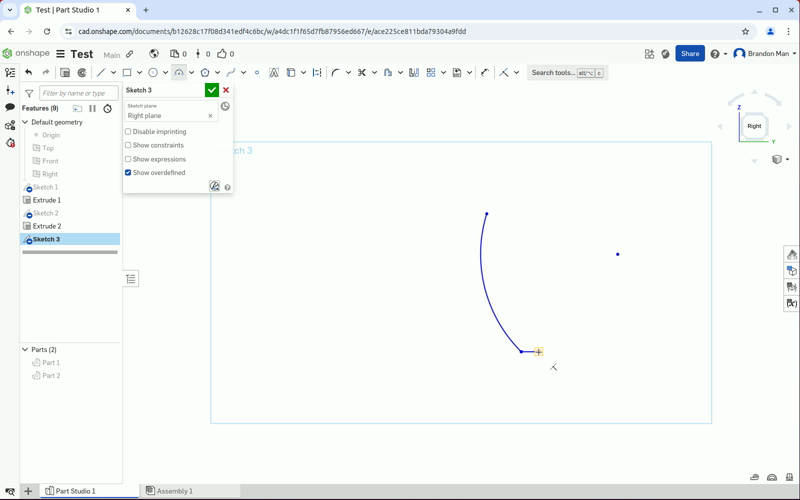
key_down(shift)
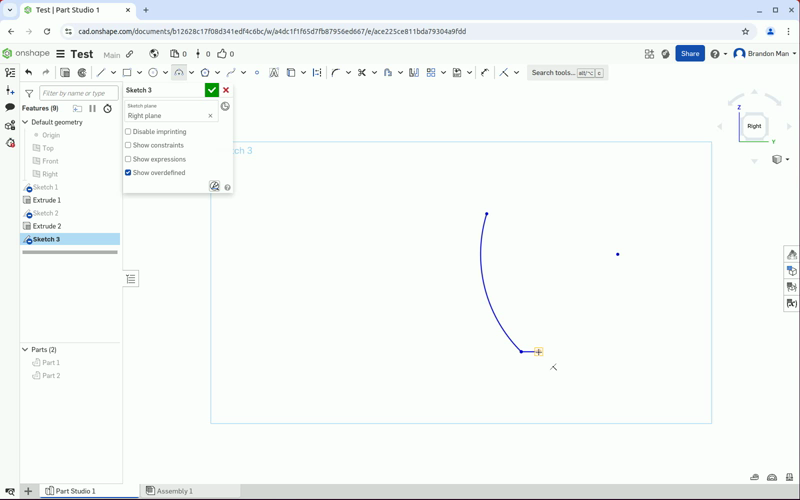
mouse_move(504, 213)
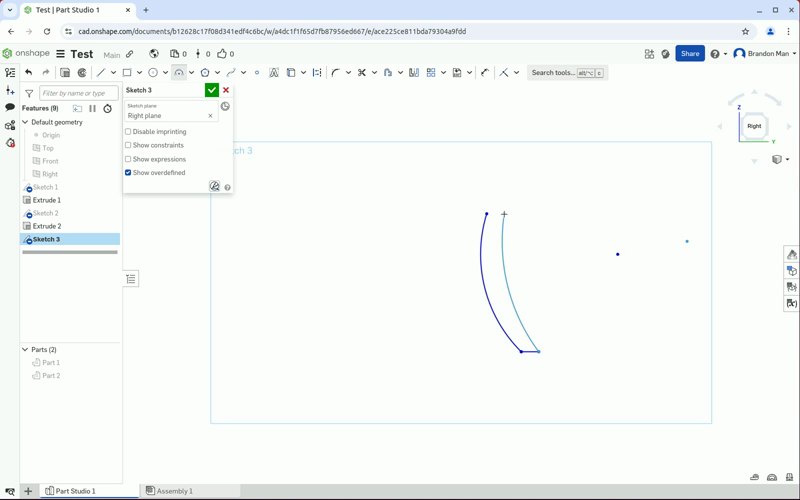
click(504, 213)
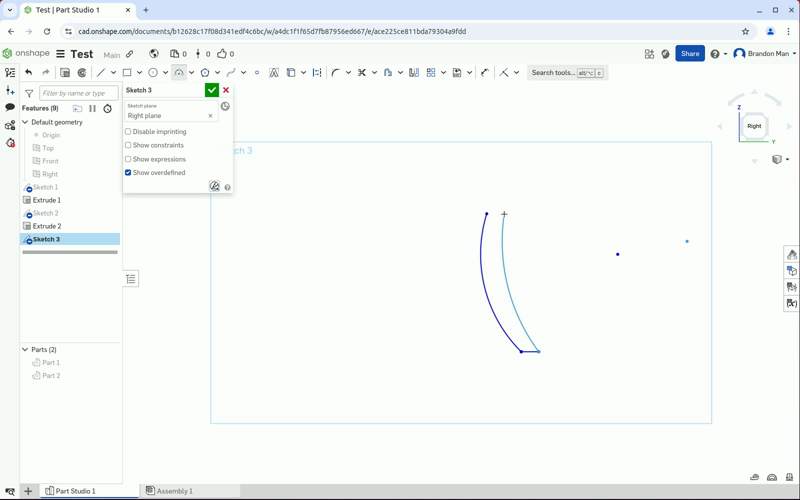
mouse_move(502, 287)
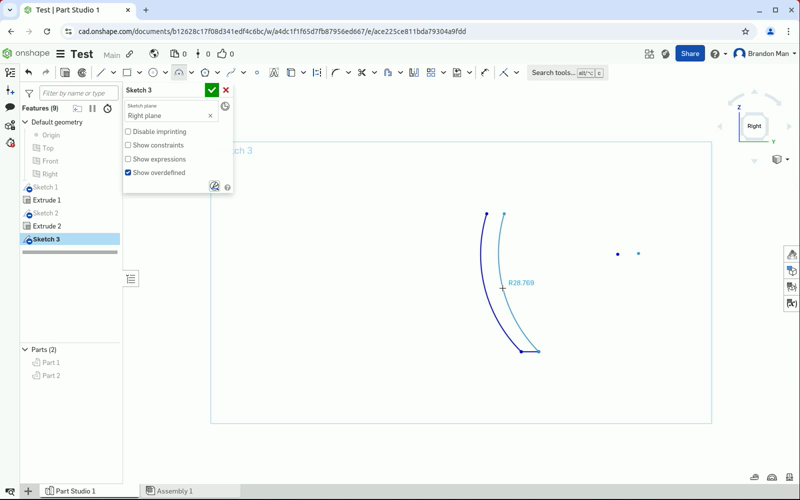
click(502, 287)
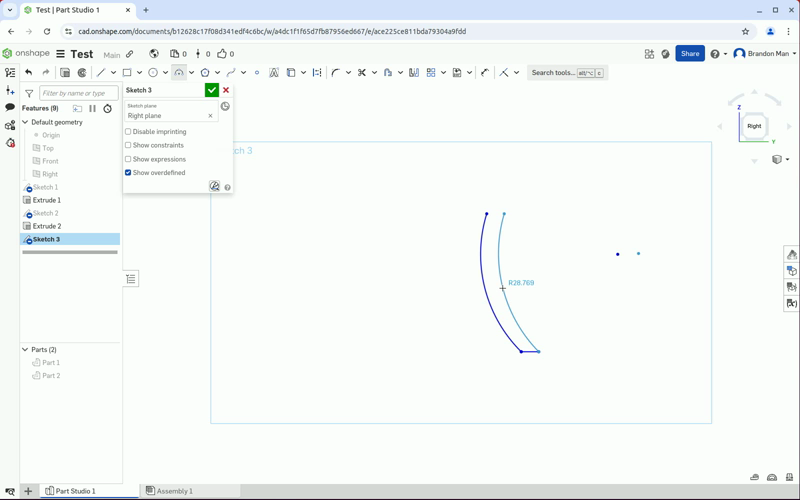
key_up(shift)
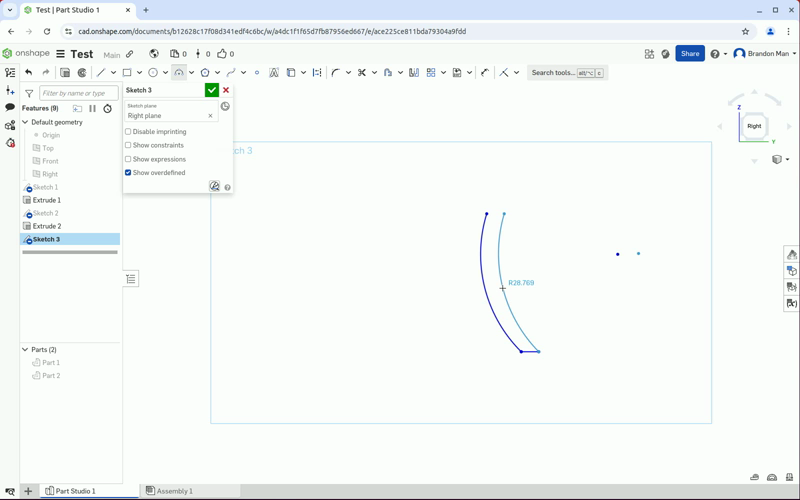
key(esc)
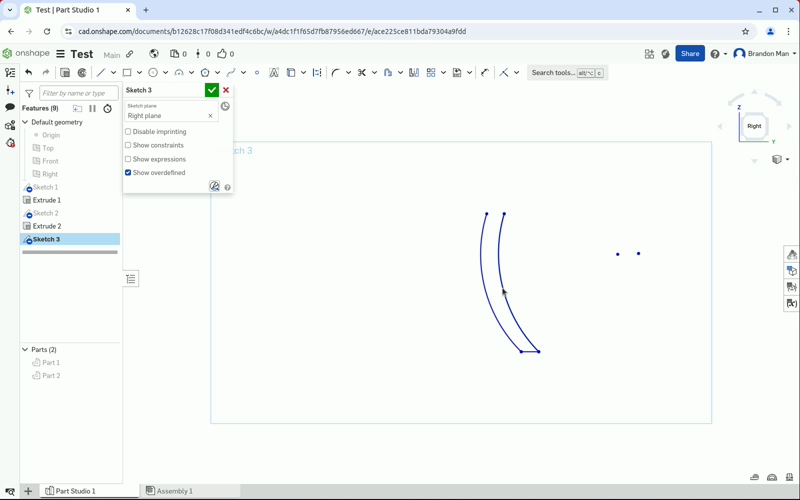
key(l)
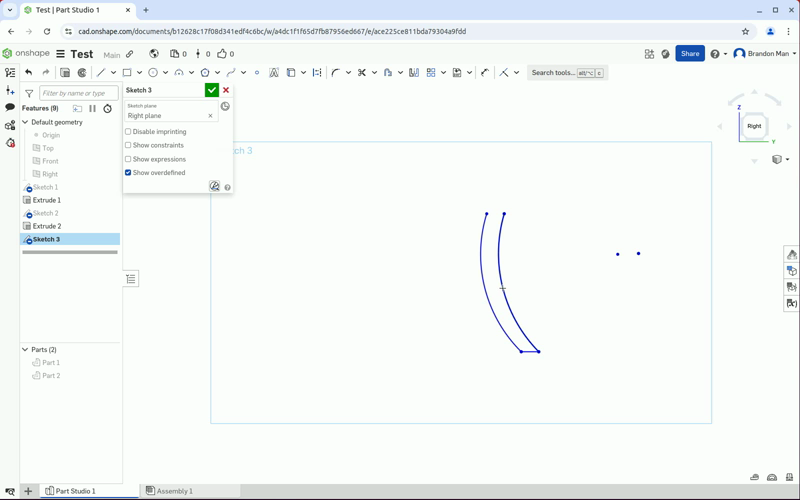
mouse_move(504, 213)
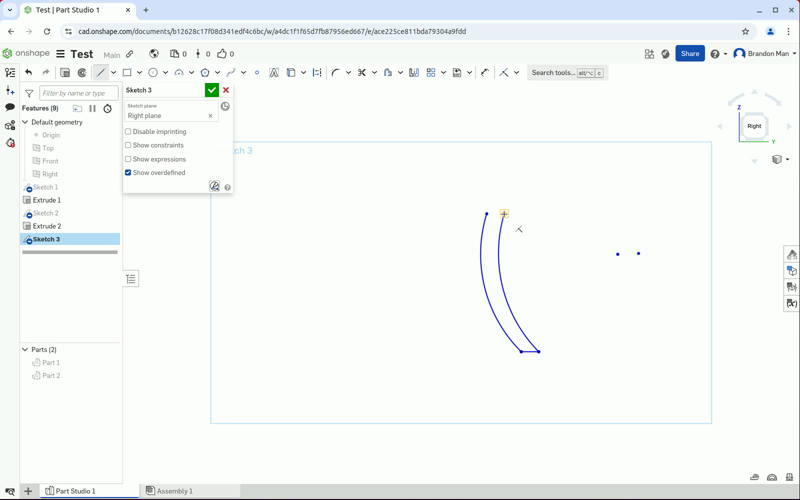
click(504, 213)
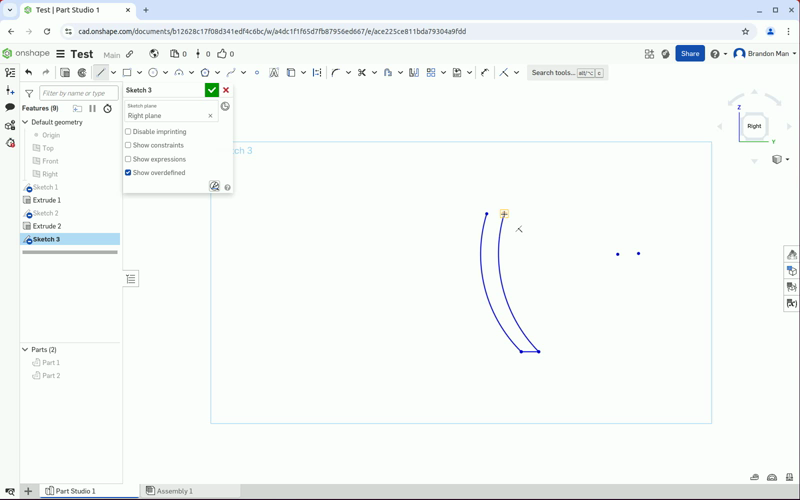
mouse_move(534, 213)
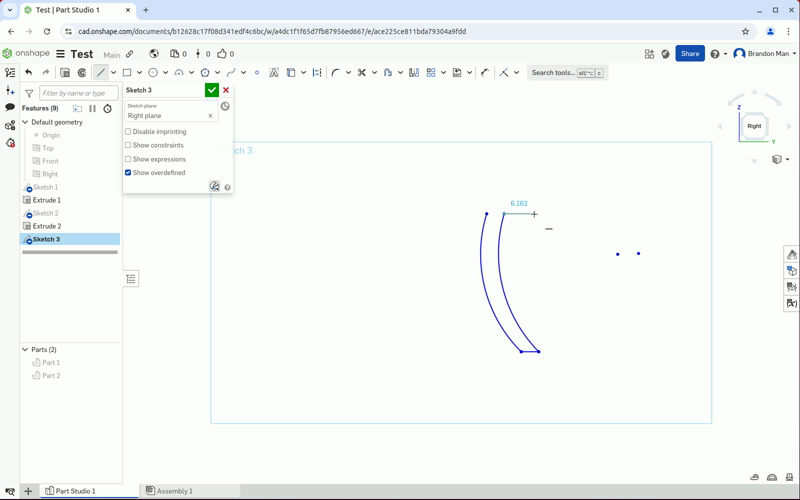
key_down(shift)
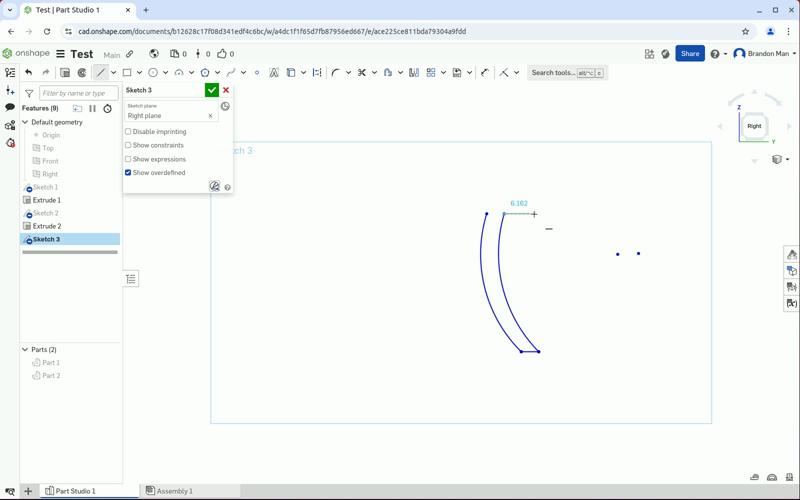
mouse_move(486, 213)
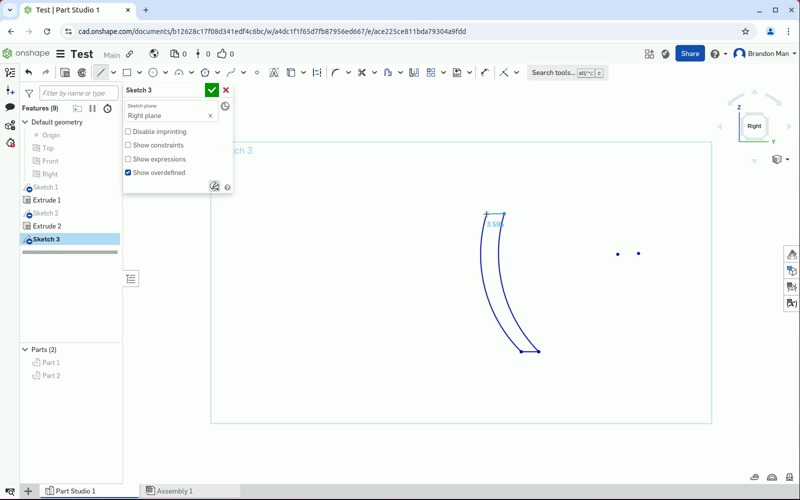
key_up(shift)
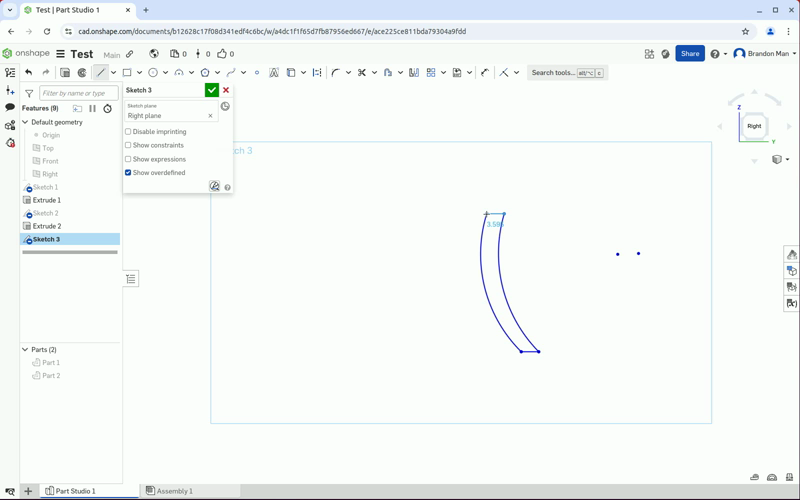
click(486, 213)
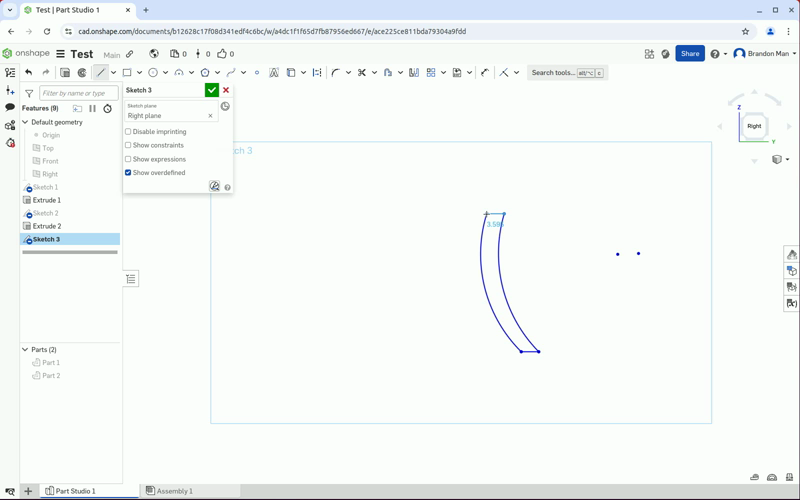
key(esc)
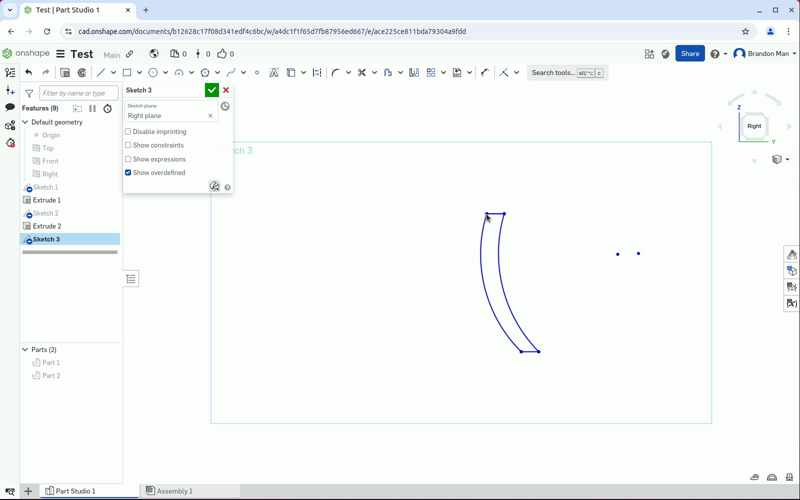
mouse_move(525, 345)
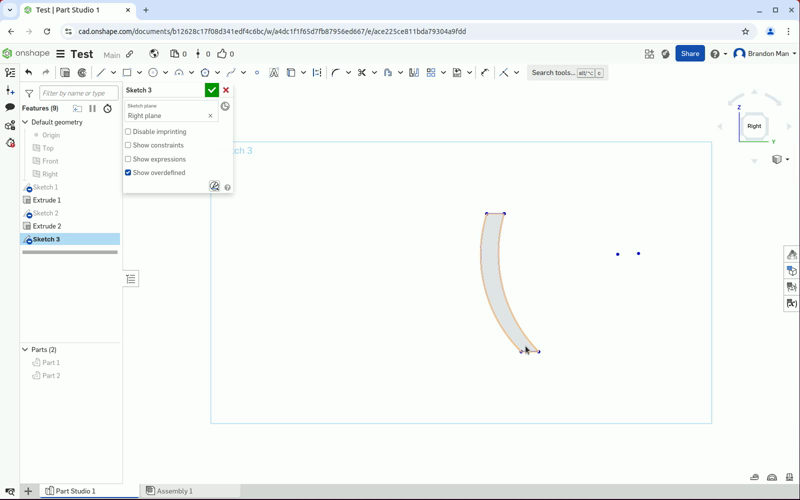
click(525, 345)
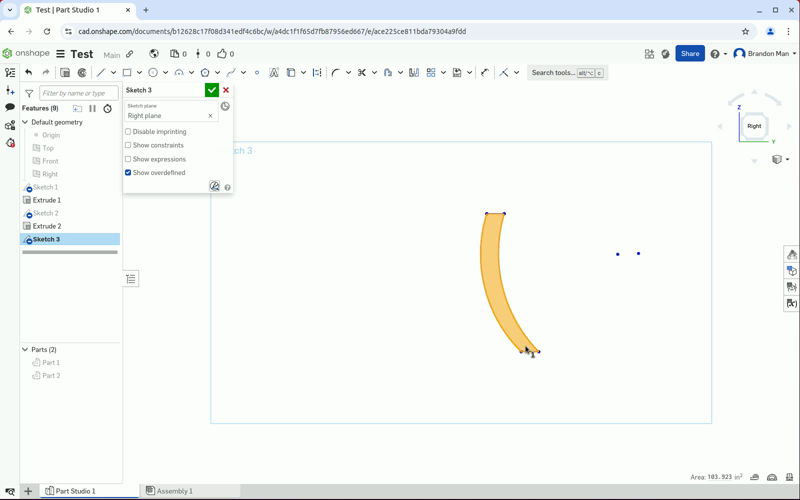
mouse_move(73, 352)
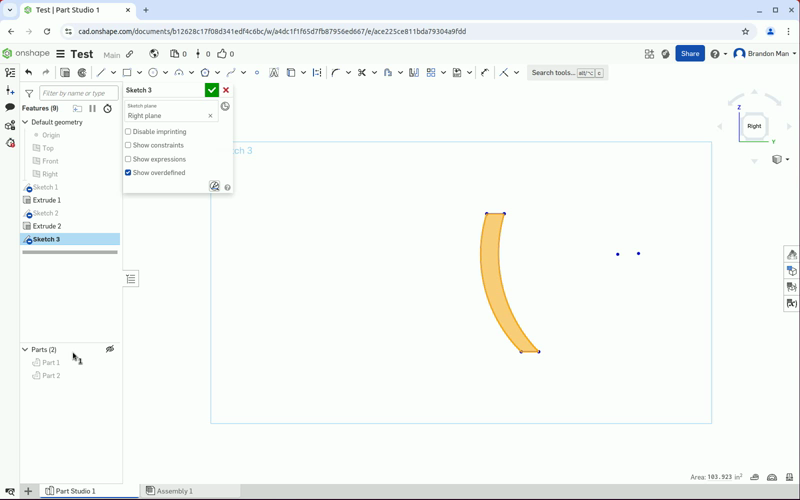
key(shift+y)
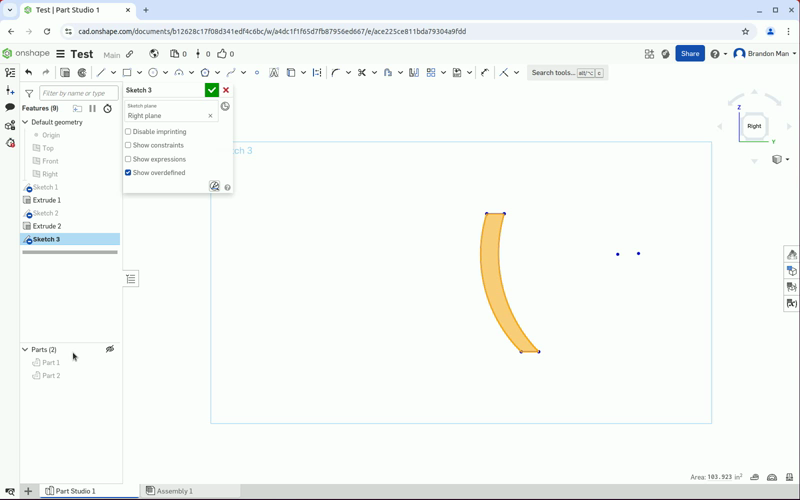
key(shift+e)
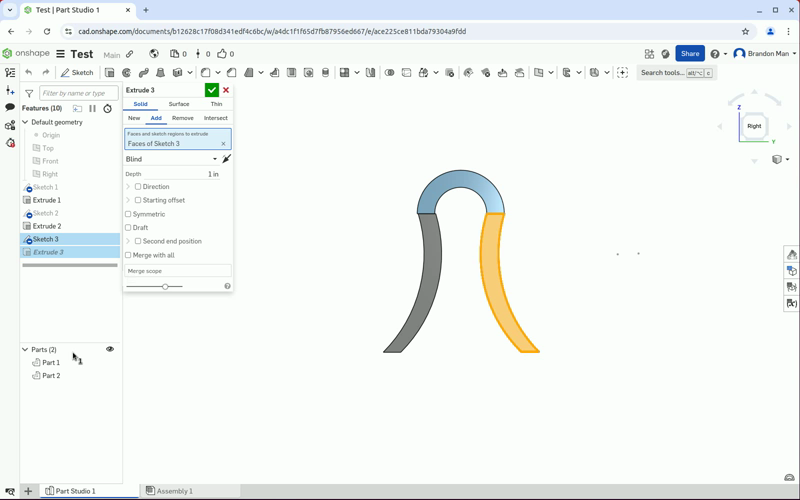
mouse_move(143, 106)
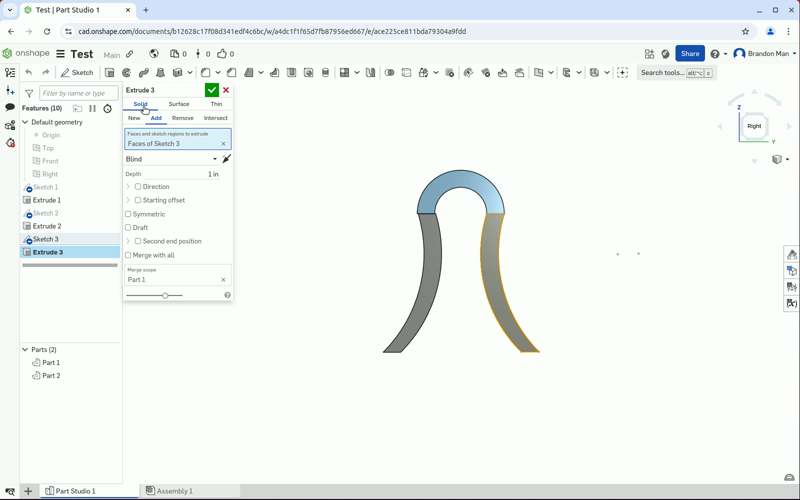
click(143, 106)
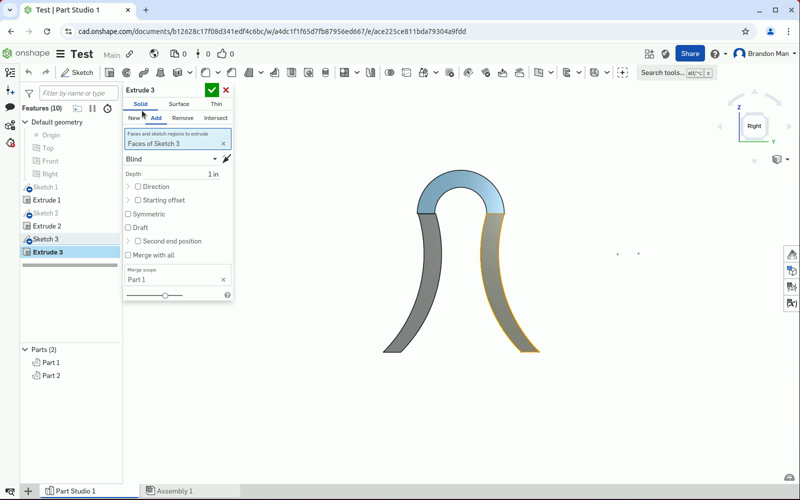
mouse_move(137, 120)
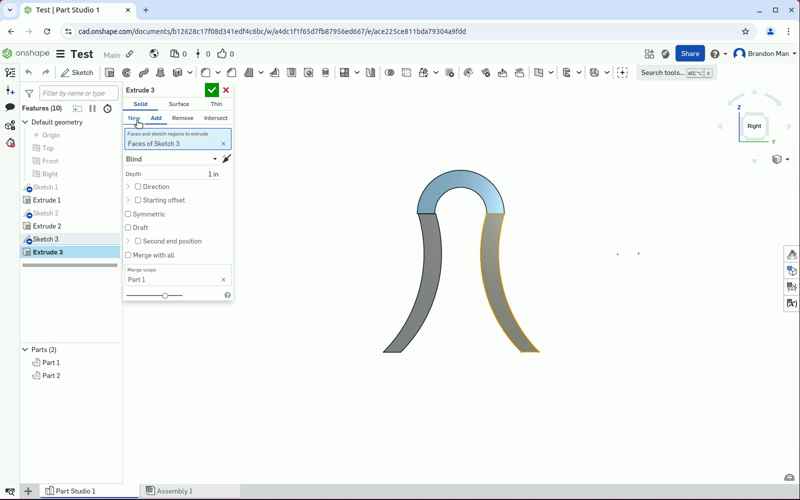
click(137, 120)
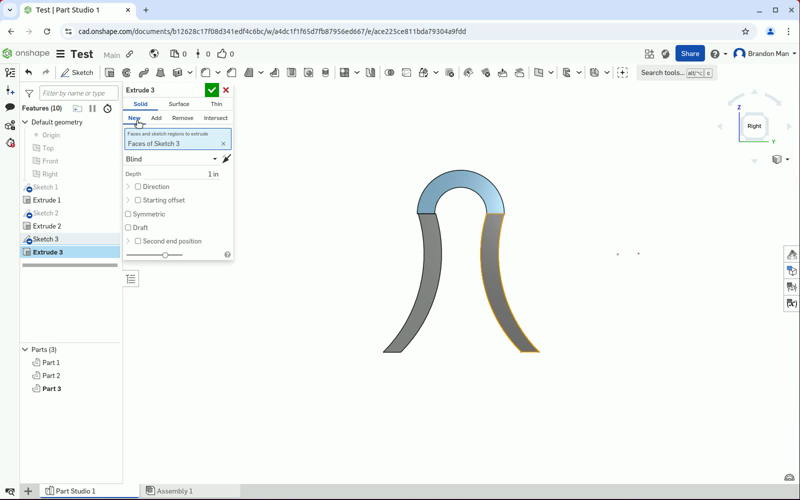
key(tab, 4)
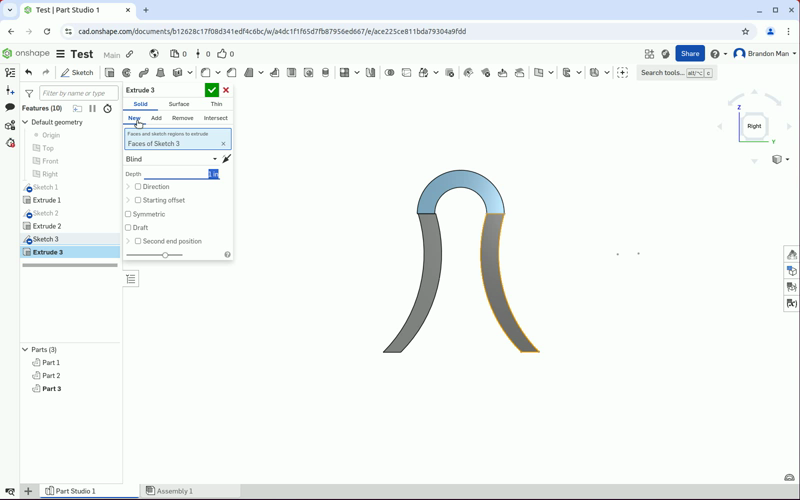
text(17.812)
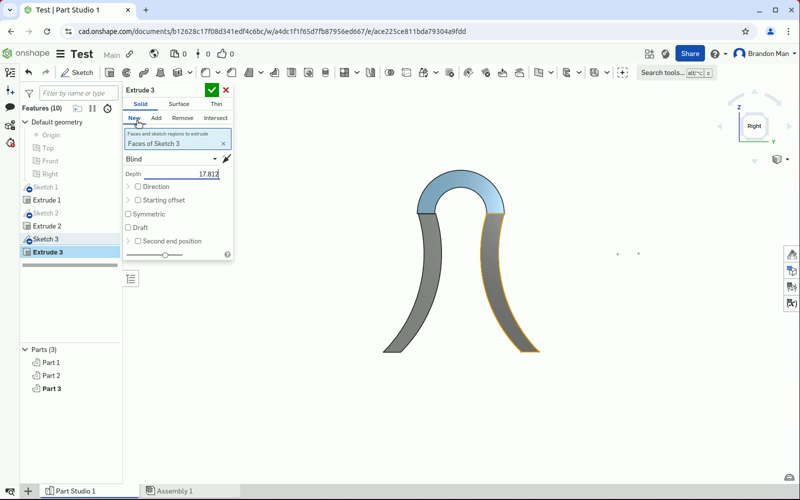
key(tab, 3)
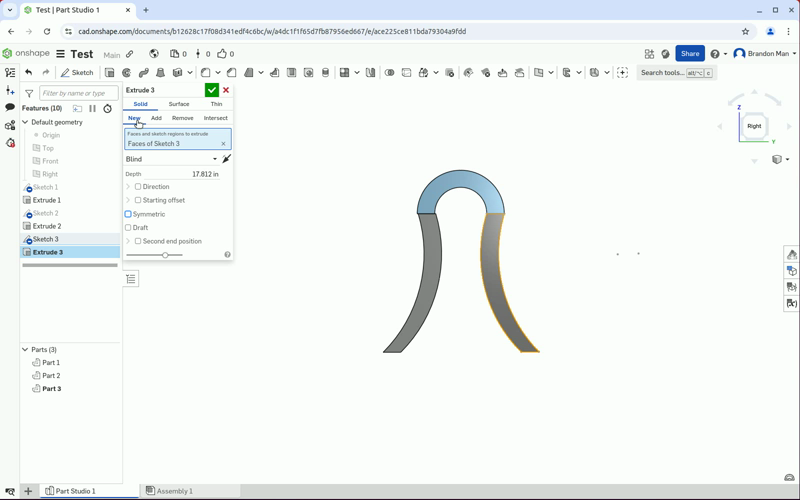
key(space)
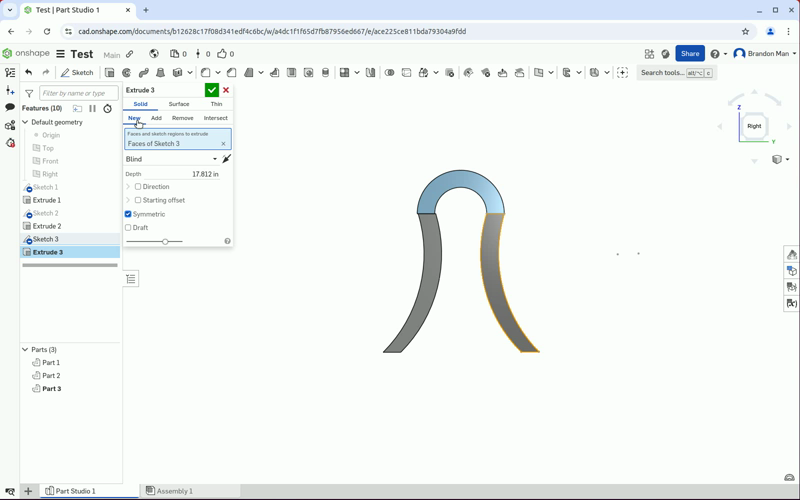
key(enter)
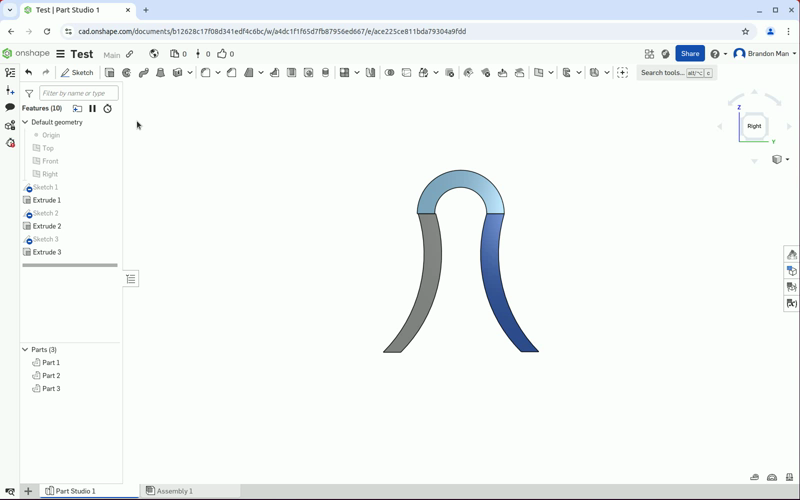
key(shift+h)
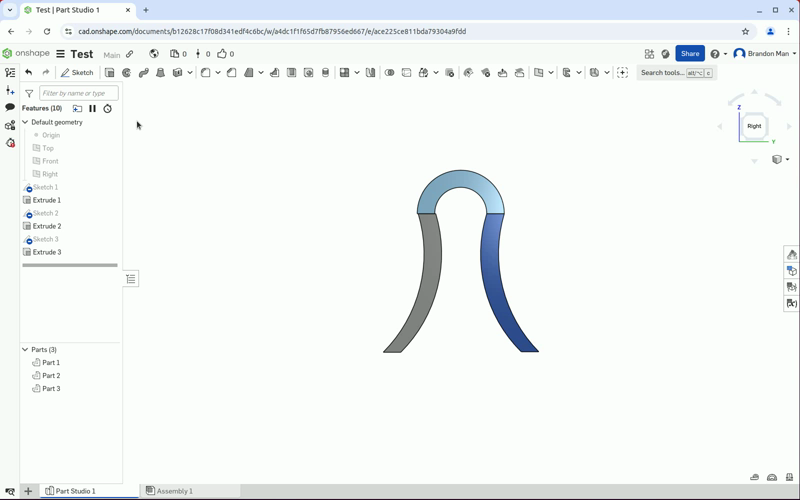
key(shift+h)
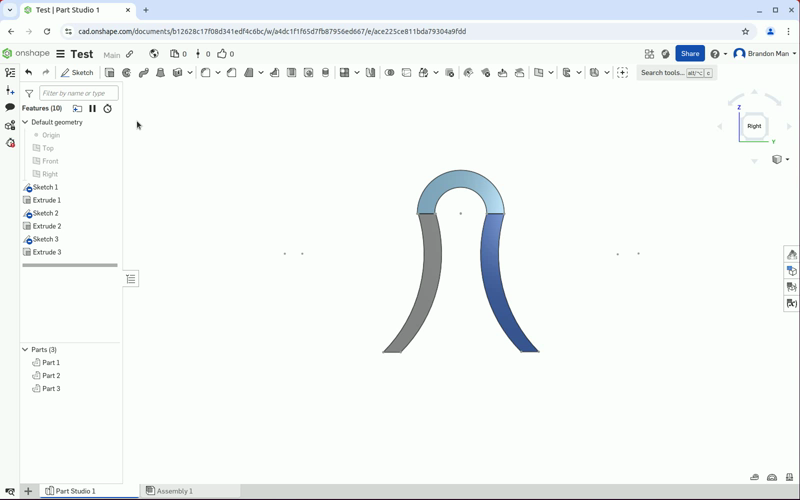
key(shift+7)
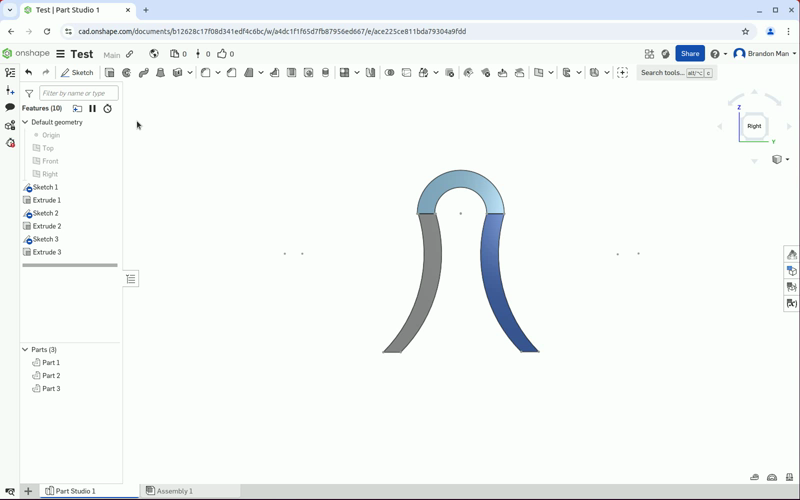
key(right, 2)
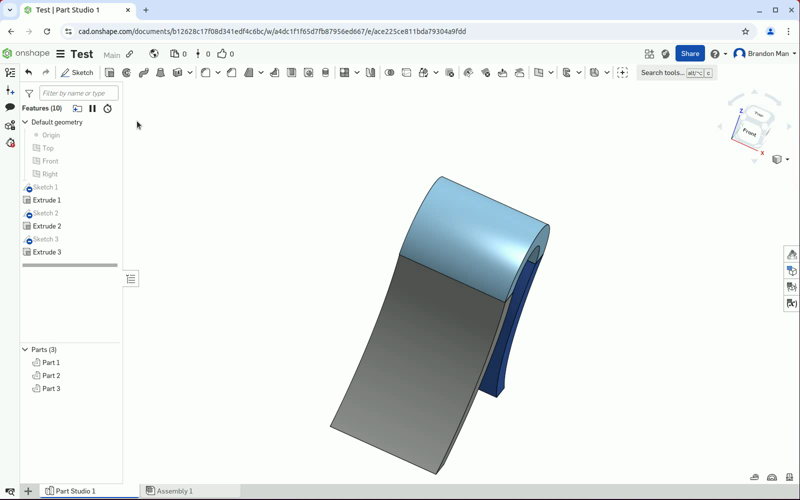
key(down, 2)
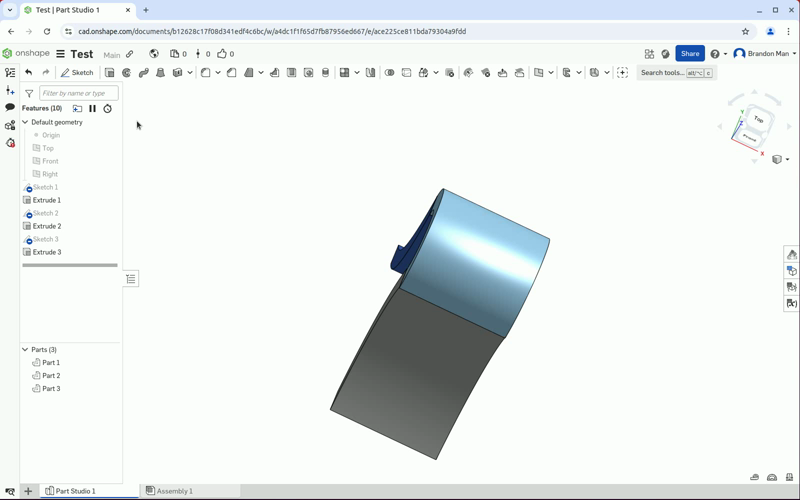
key(up, 2)
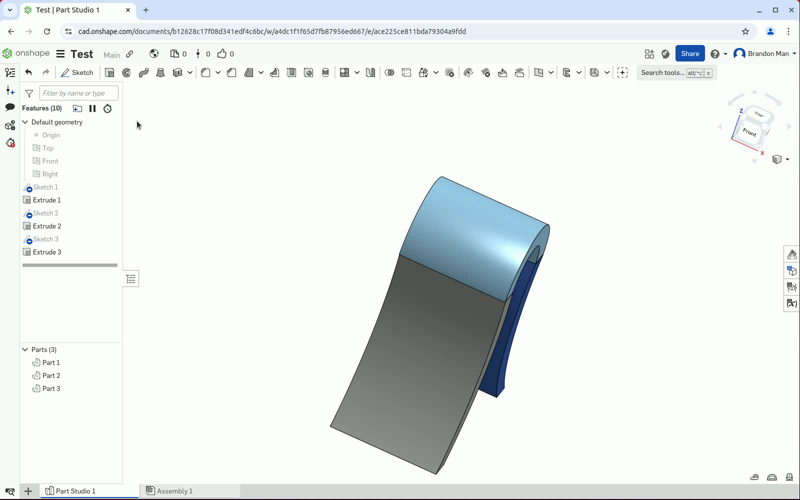
key(left, 2)
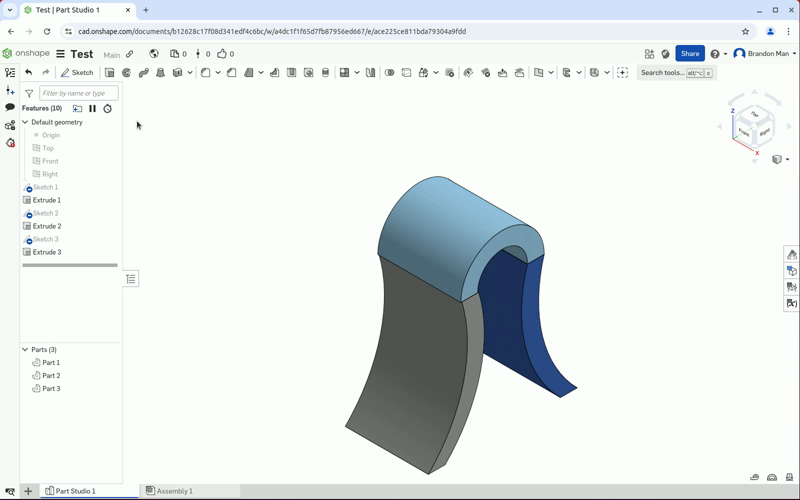
mouse_move(73, 189)
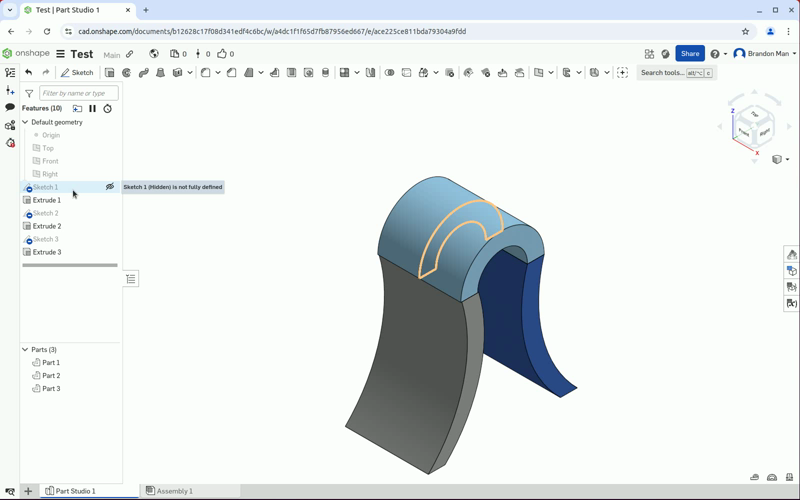
click(73, 189)